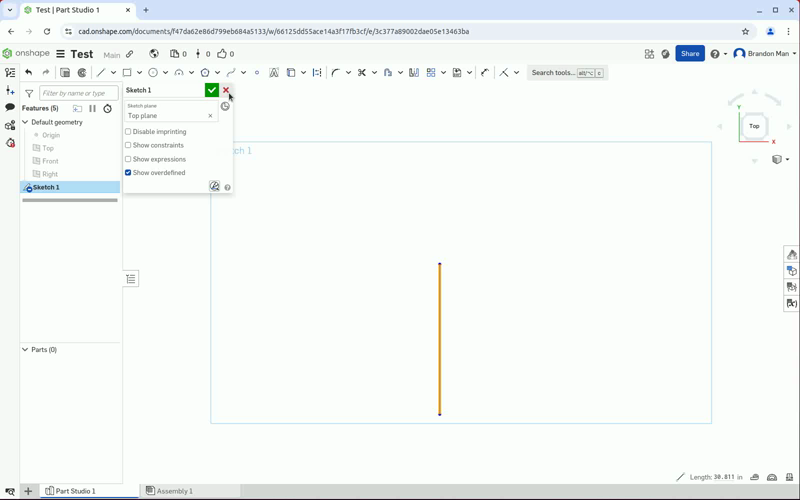
key(shift+h)
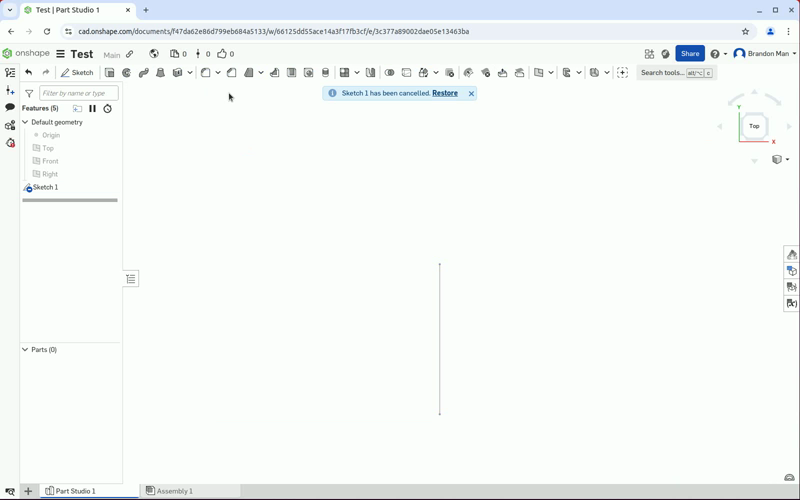
key(shift+s)
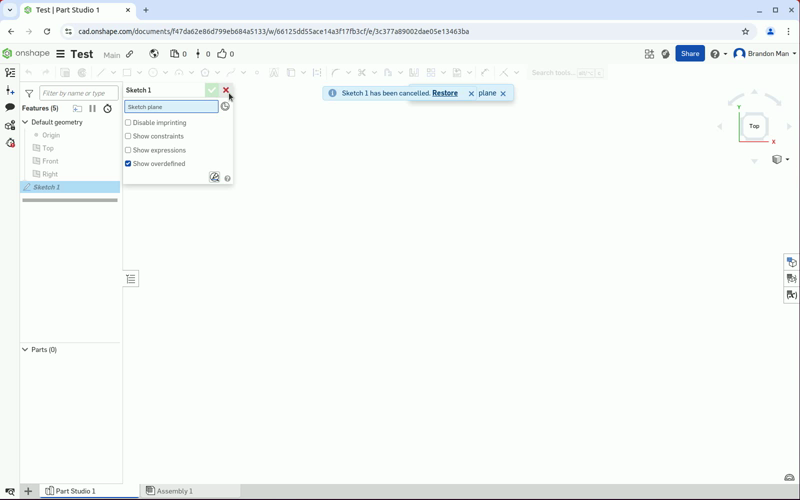
mouse_move(73, 150)
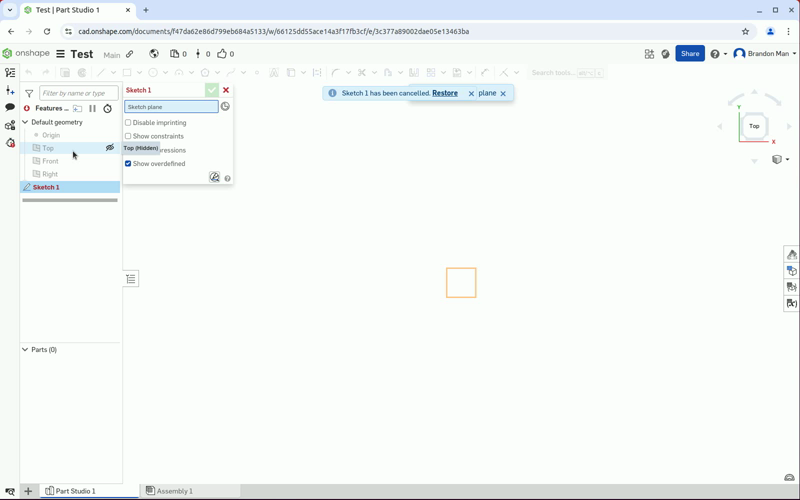
click(73, 150)
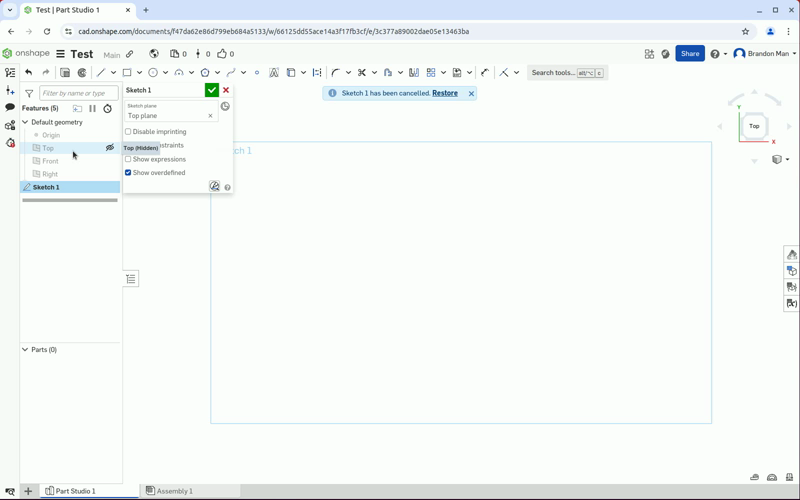
mouse_move(73, 352)
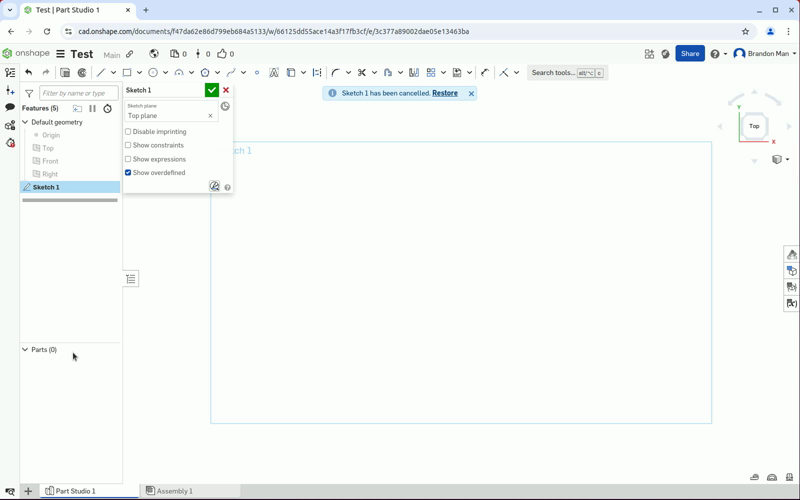
key(y)
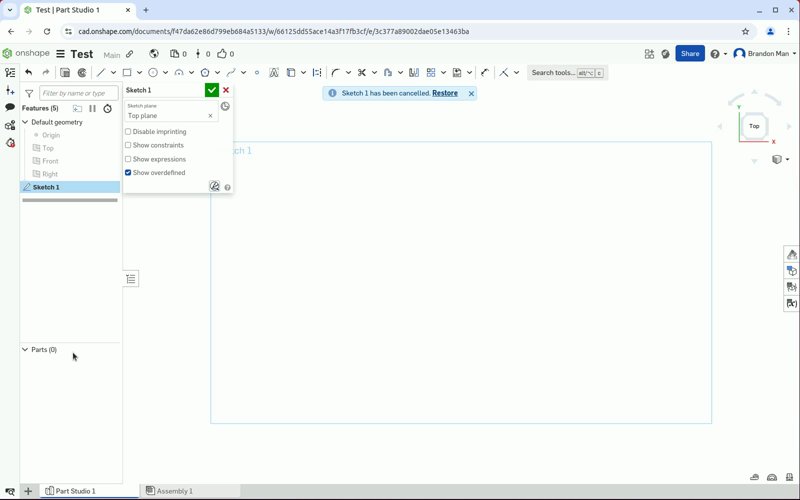
key(c)
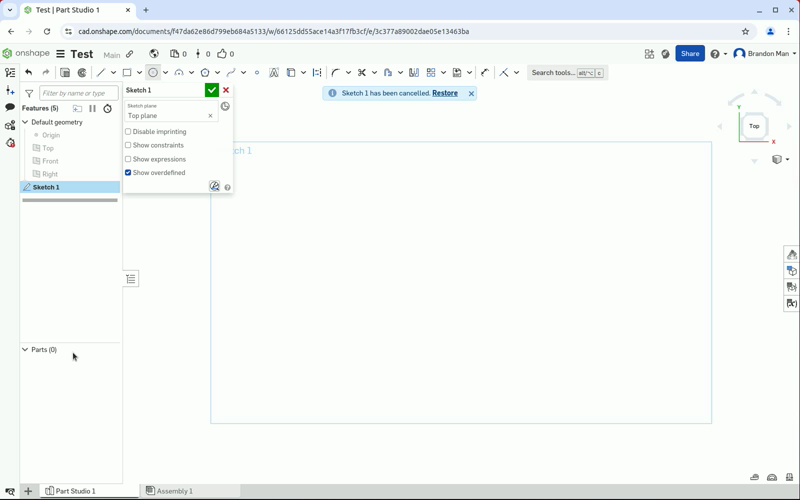
key_down(shift)
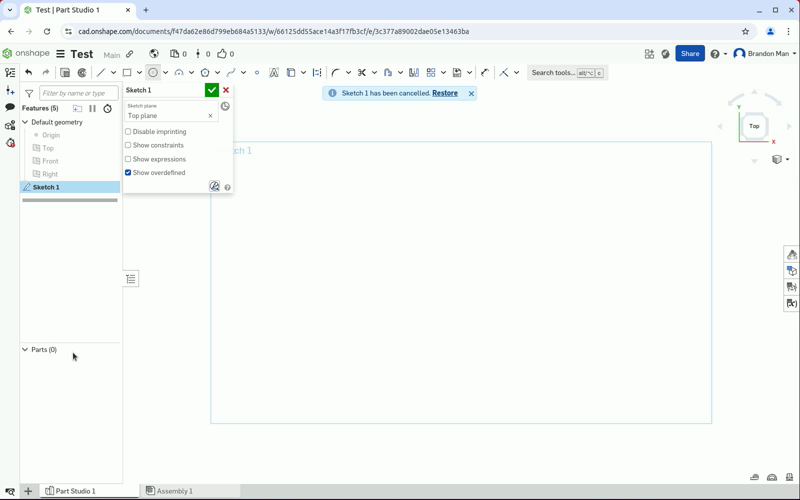
mouse_move(461, 282)
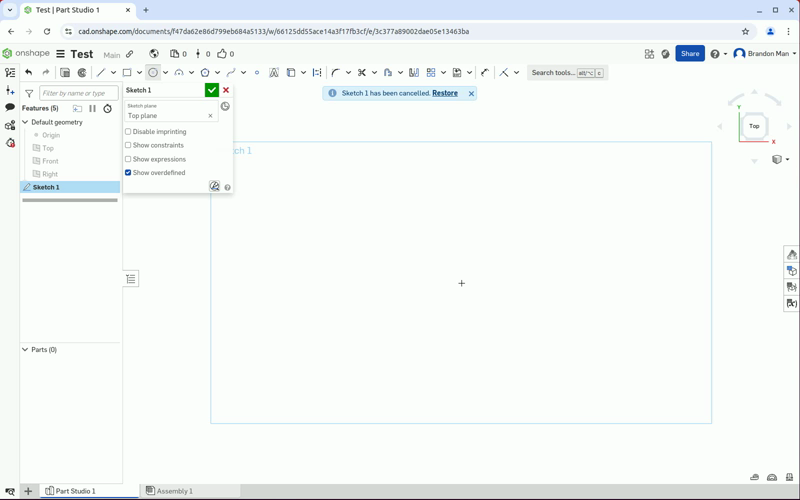
click(461, 282)
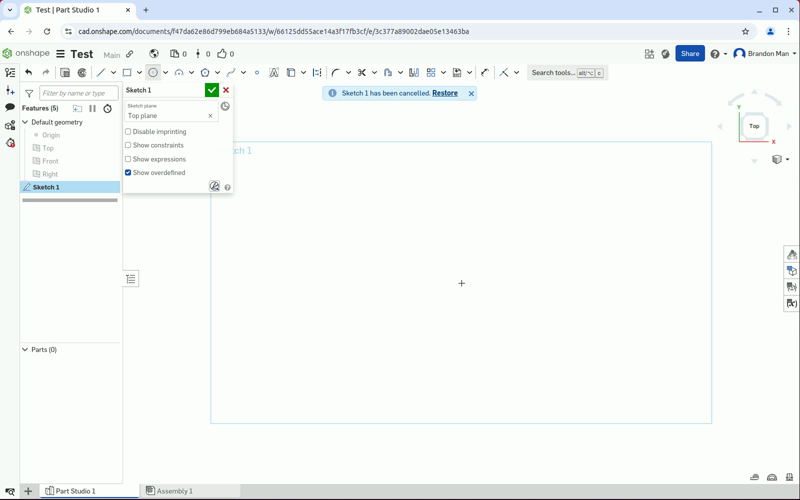
key_up(shift)
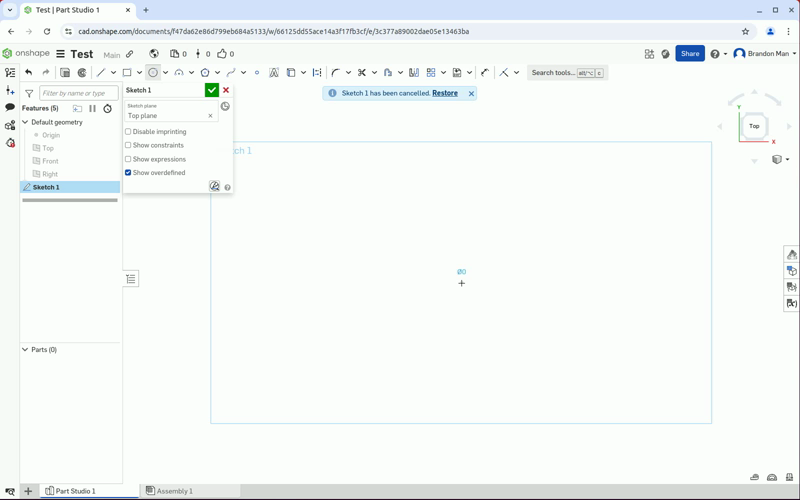
mouse_move(489, 282)
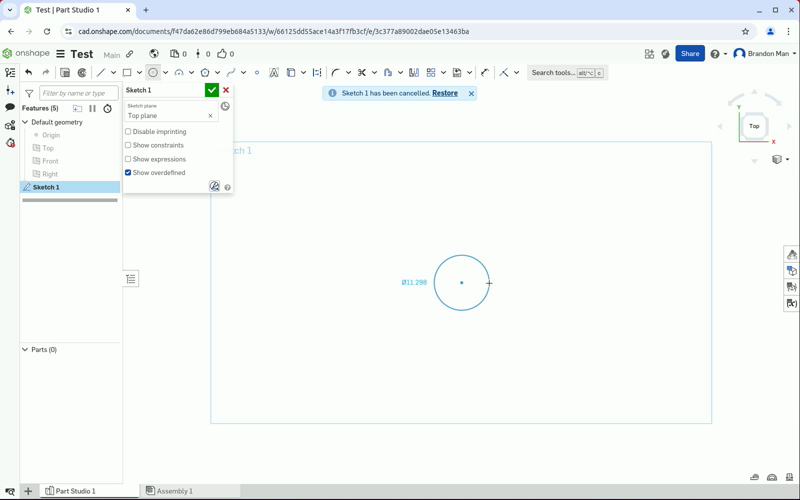
click(489, 282)
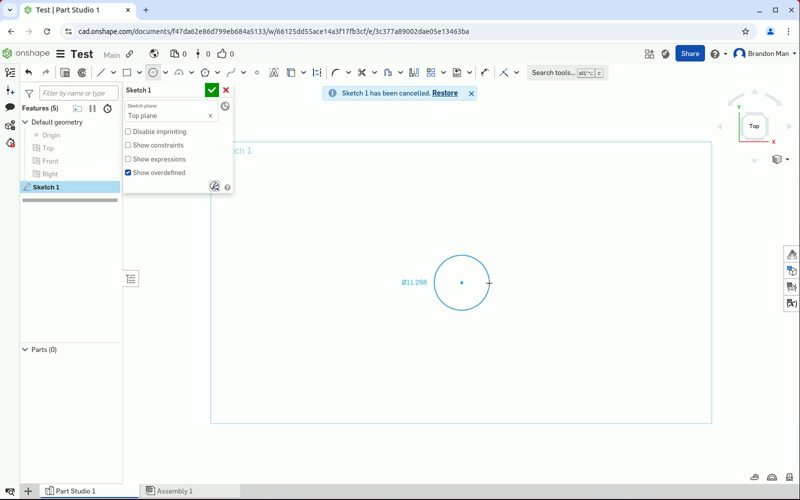
key(esc)
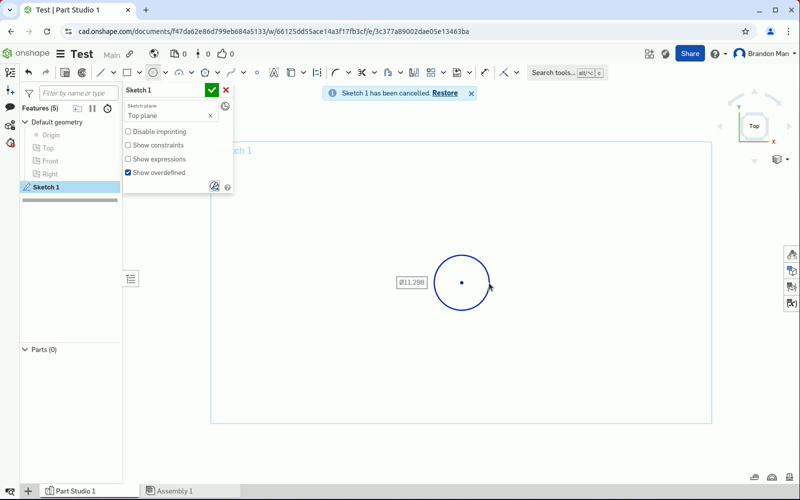
key(c)
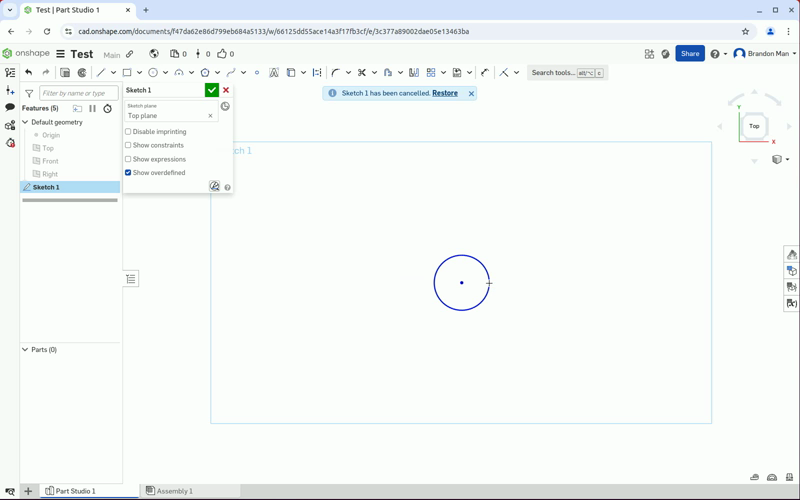
key_down(shift)
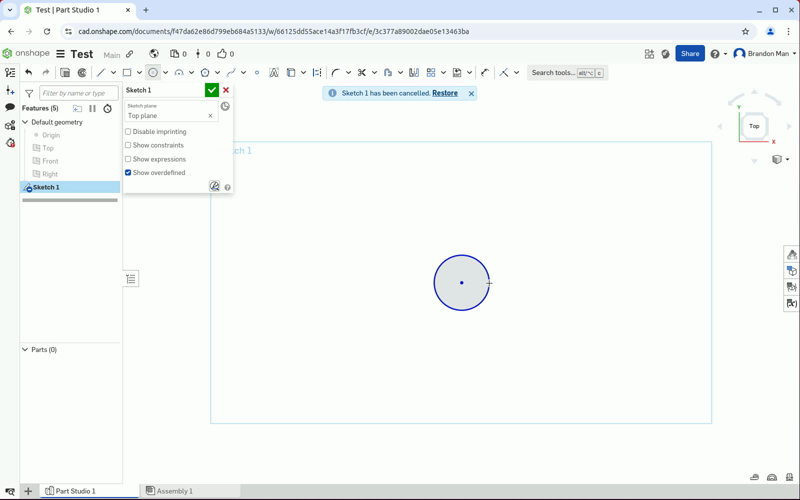
mouse_move(461, 282)
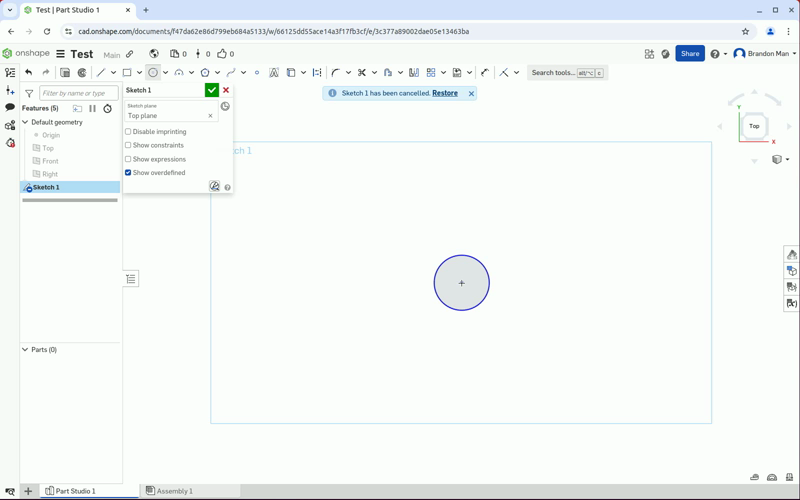
click(461, 282)
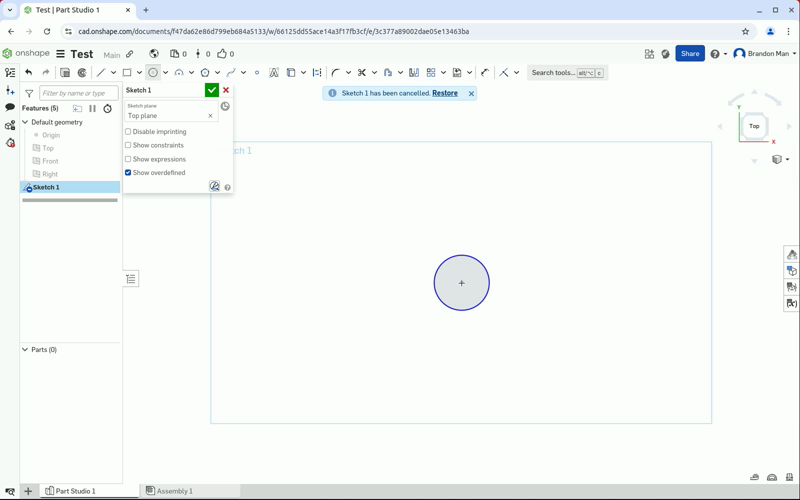
key_up(shift)
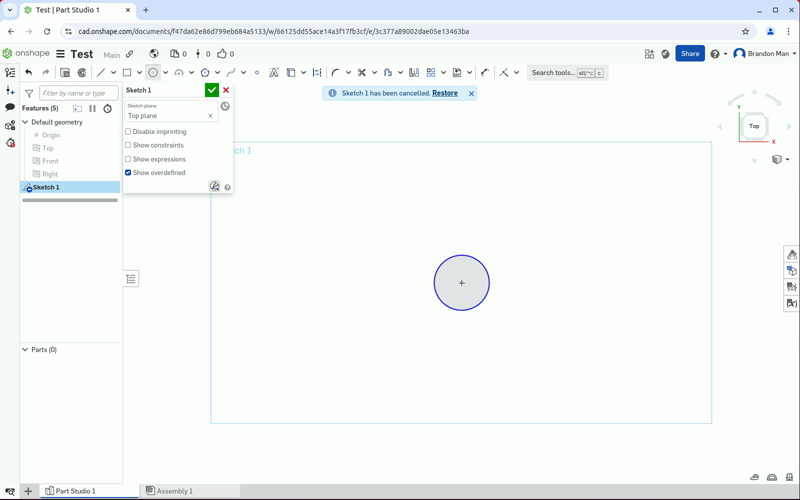
mouse_move(477, 282)
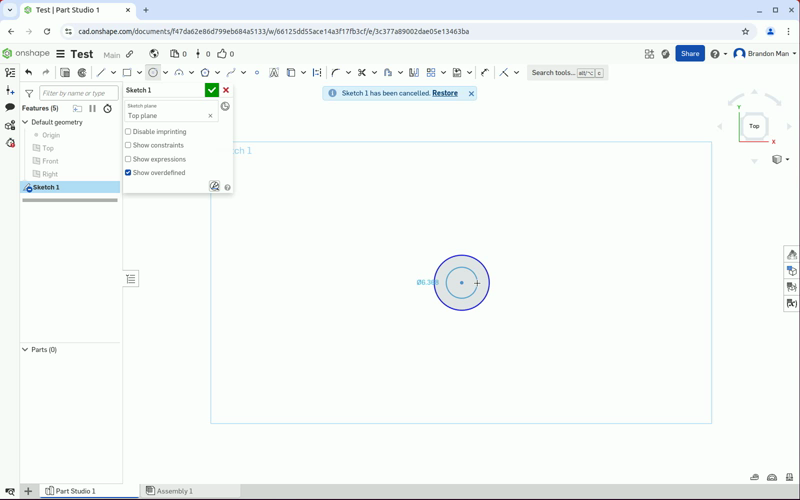
click(477, 282)
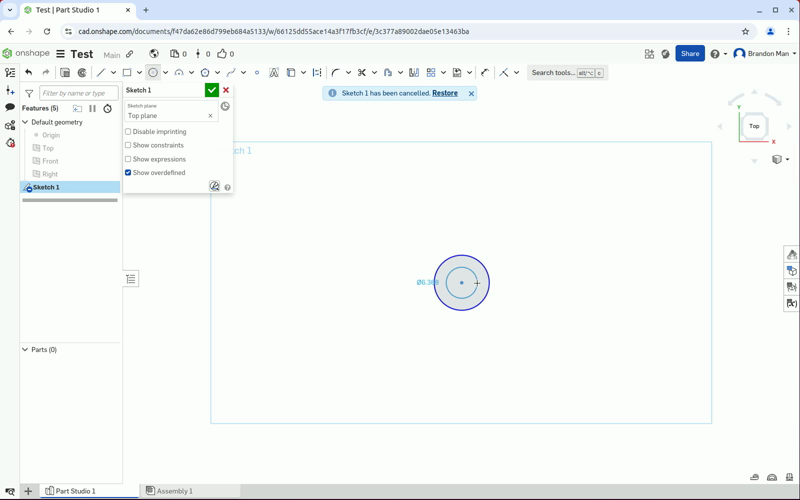
key(esc)
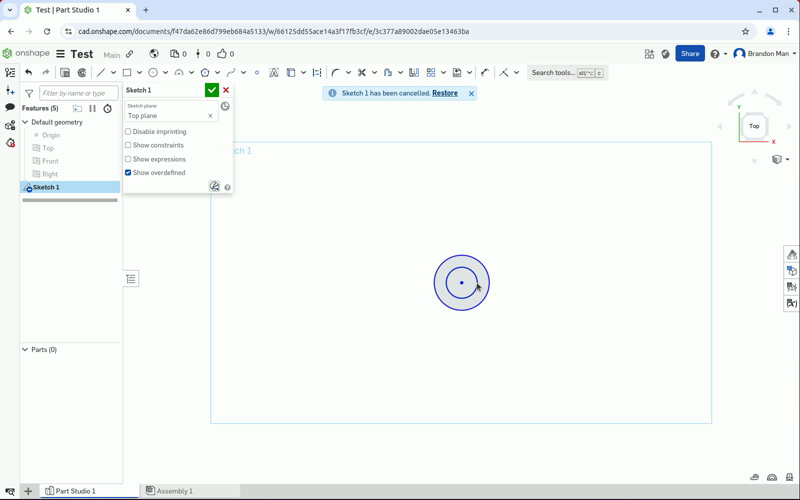
mouse_move(440, 270)
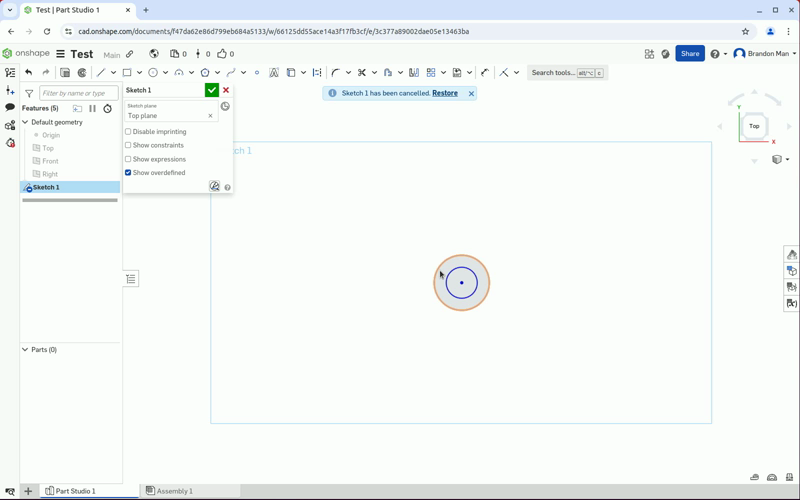
scroll(6)
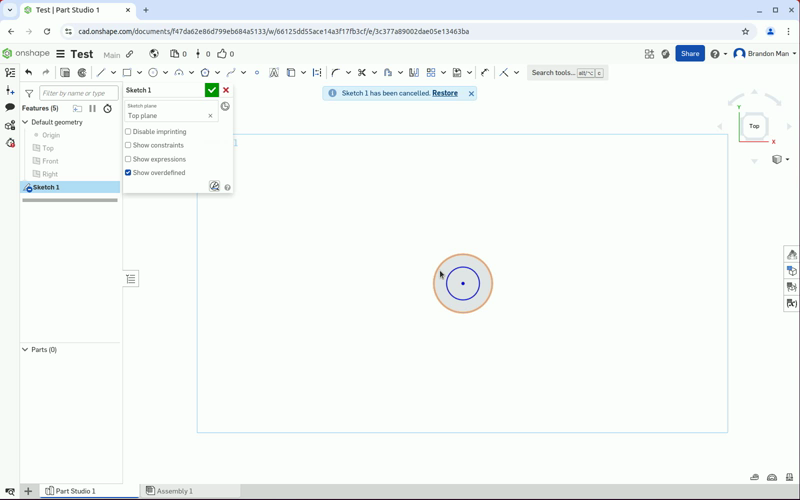
scroll(6)
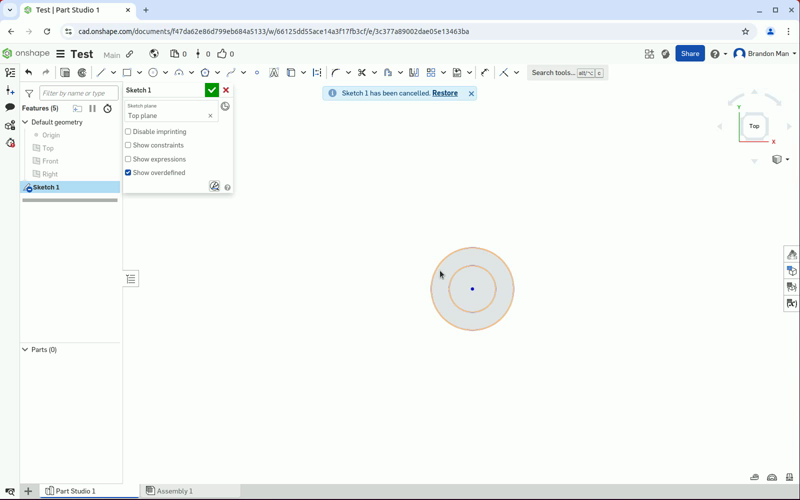
scroll(6)
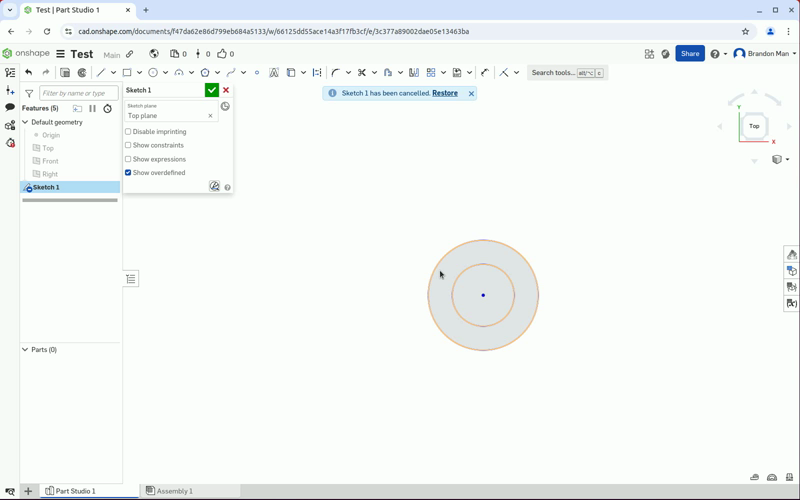
scroll(6)
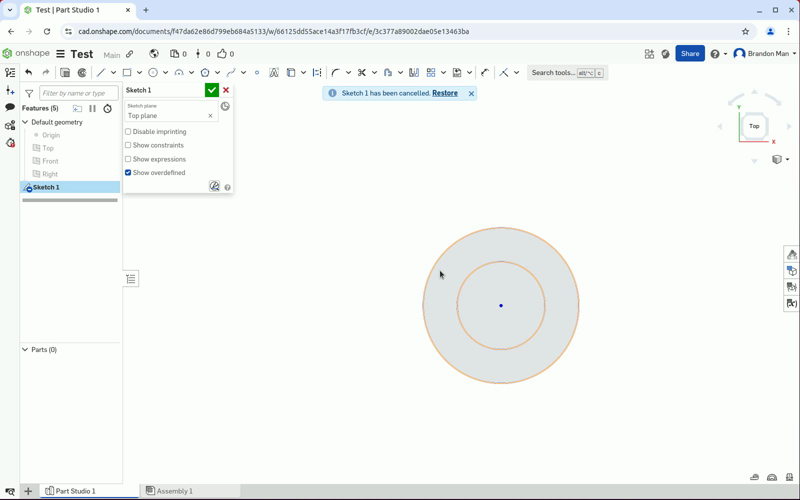
scroll(6)
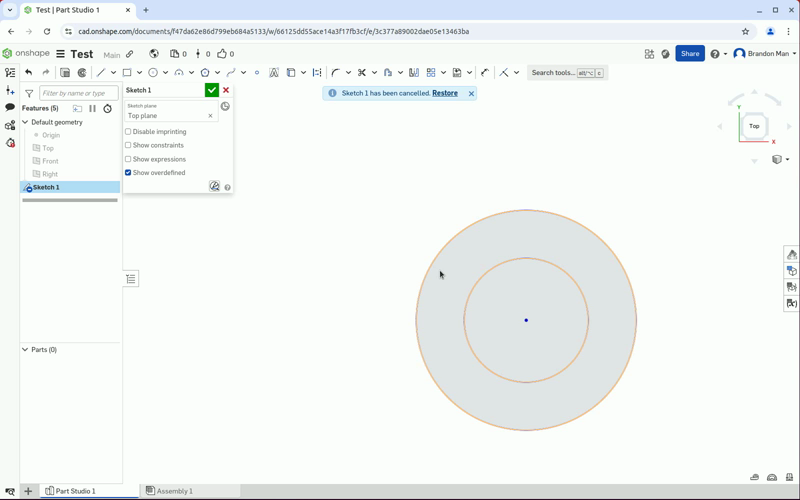
scroll(6)
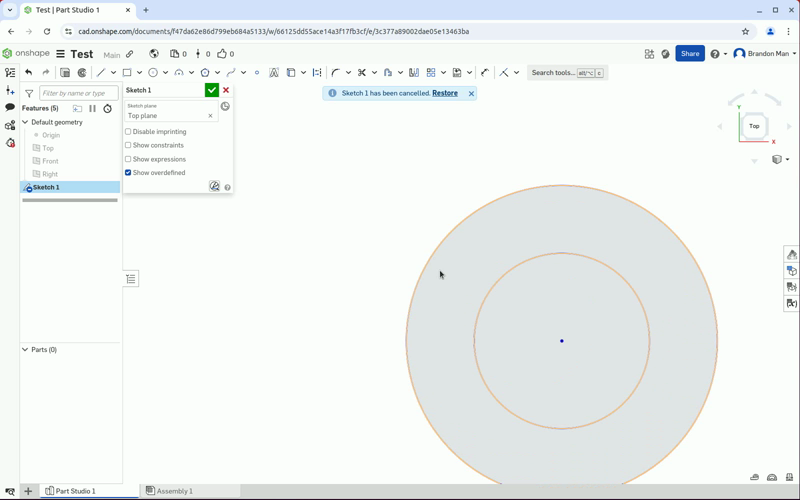
scroll(6)
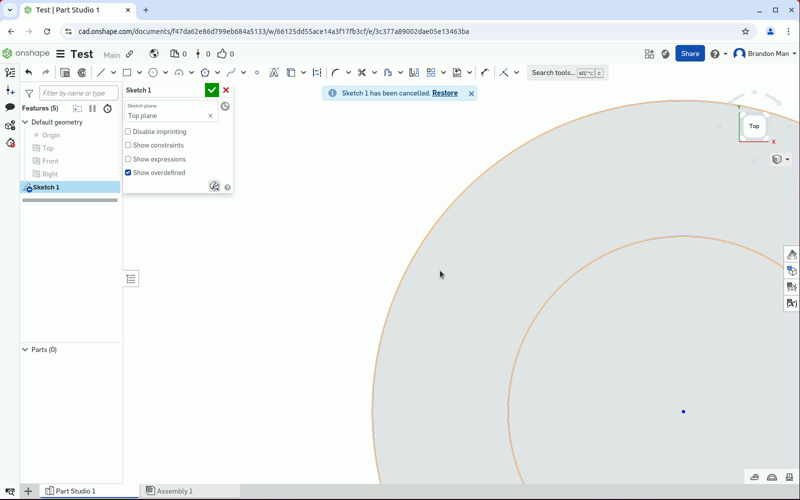
click(440, 270)
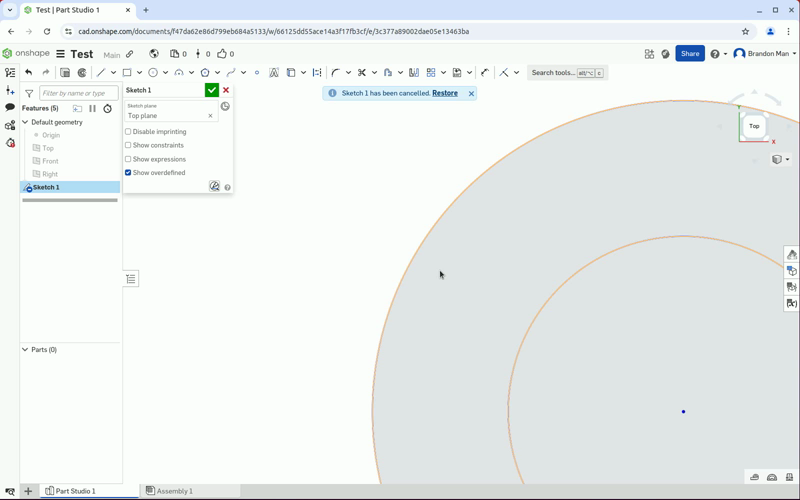
scroll(-6)
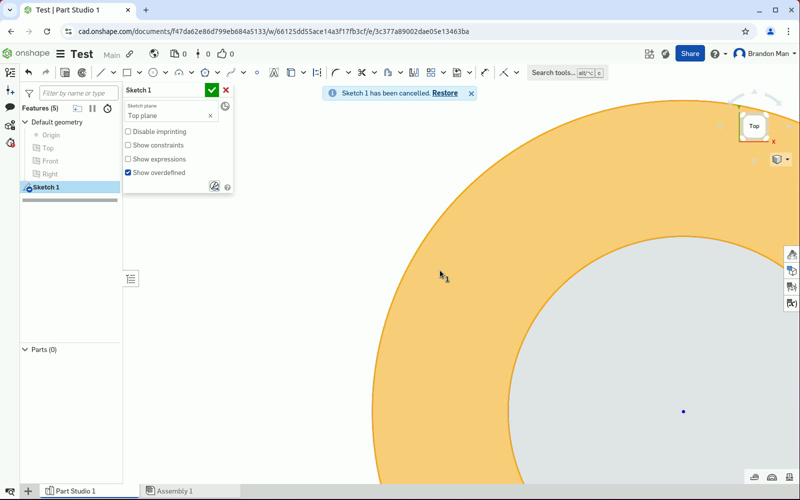
scroll(-6)
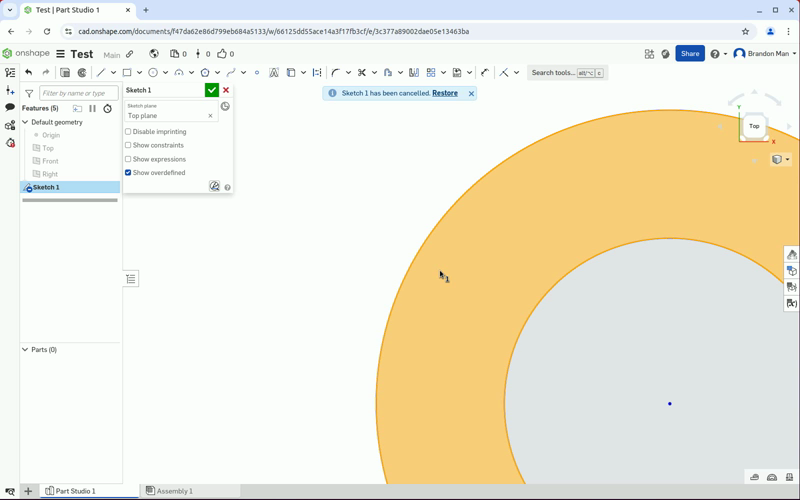
scroll(-6)
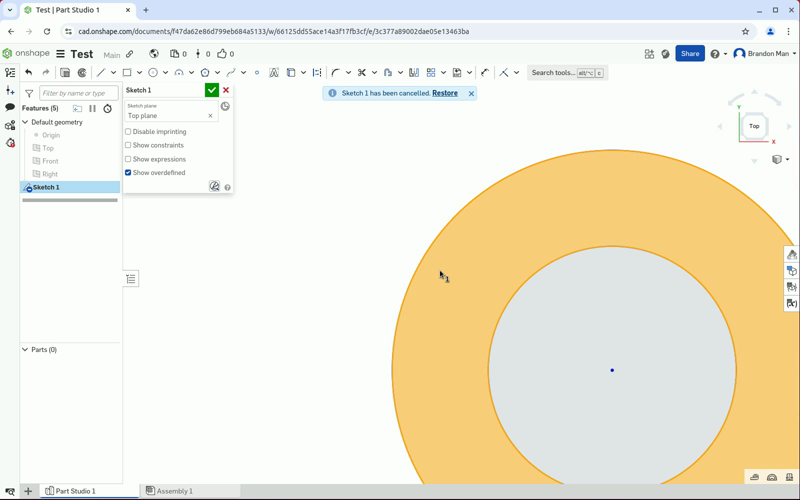
scroll(-6)
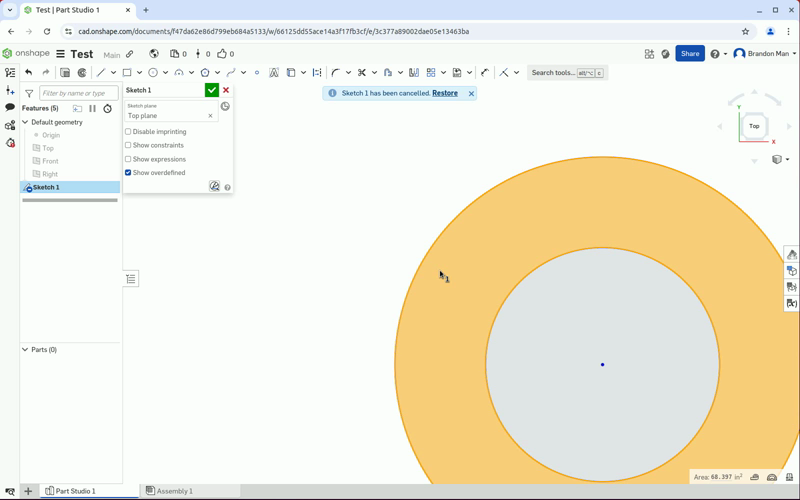
scroll(-6)
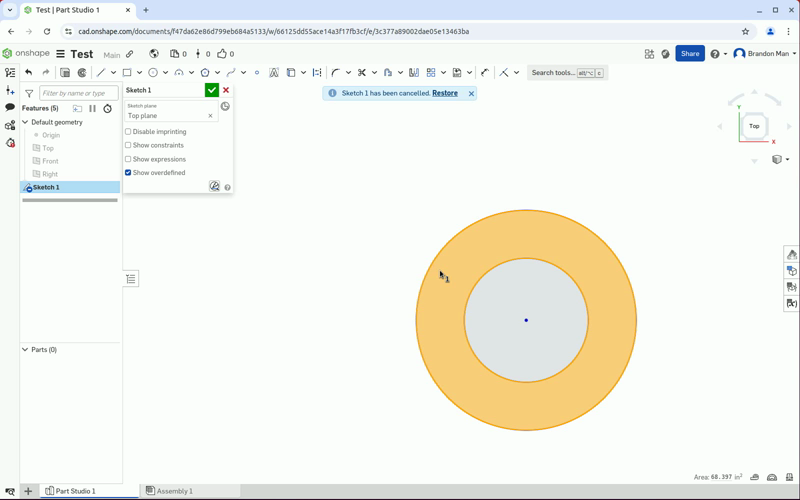
scroll(-6)
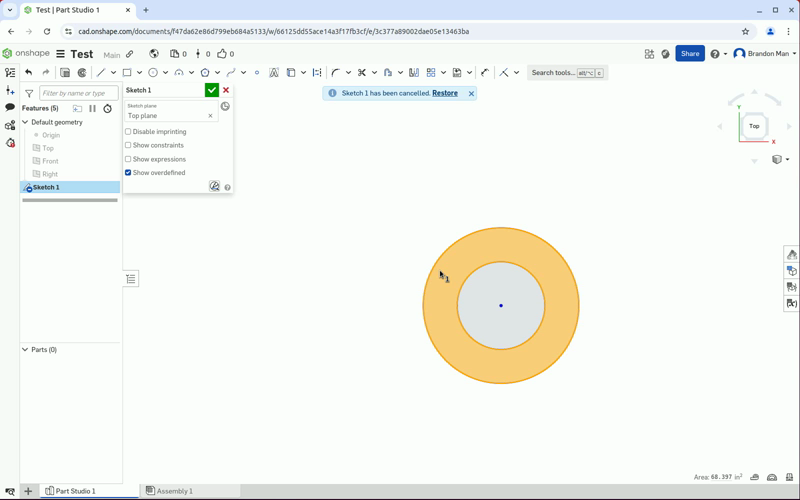
scroll(-6)
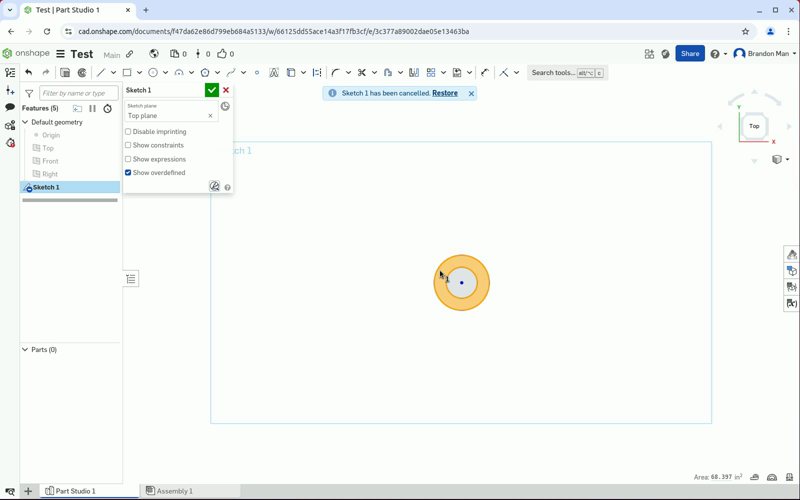
mouse_move(73, 352)
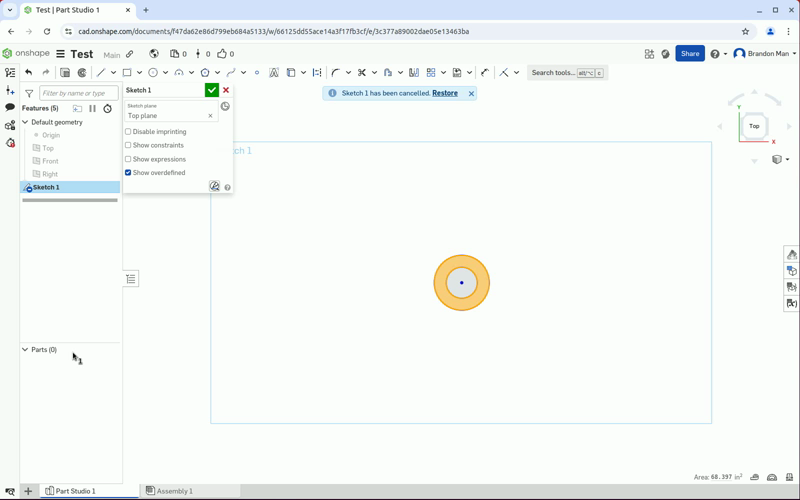
key(shift+y)
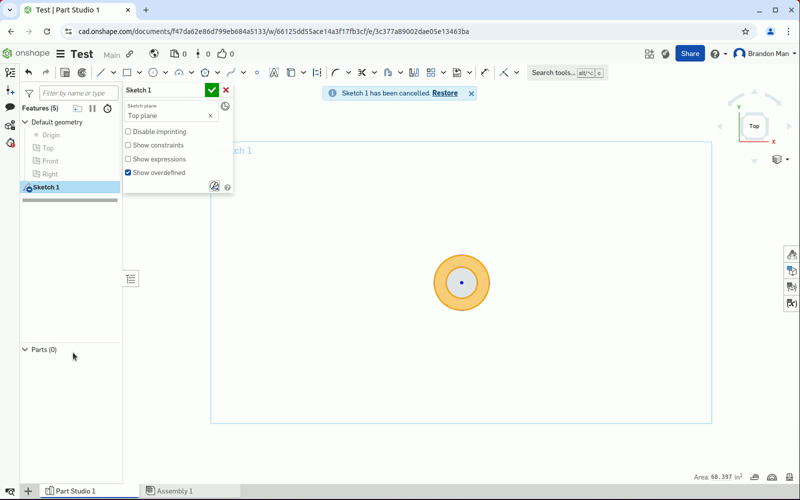
key(shift+e)
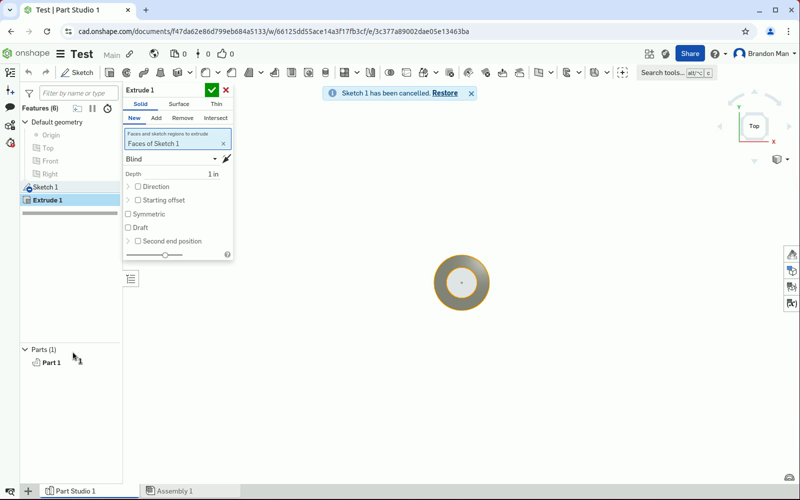
mouse_move(143, 106)
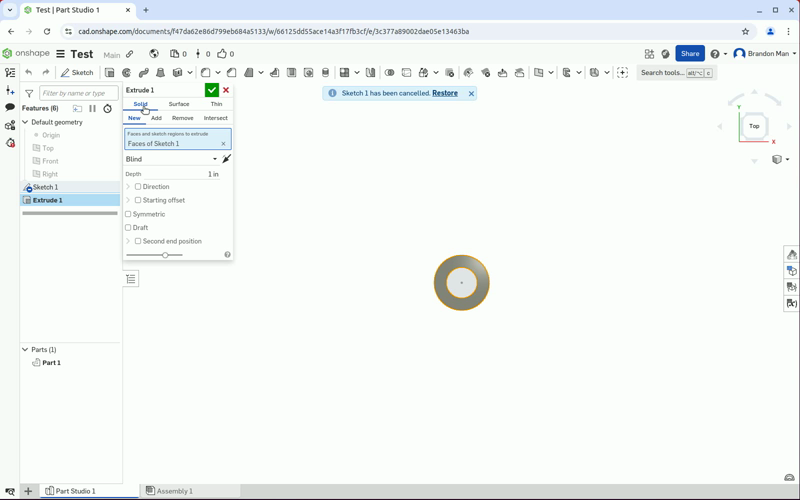
click(143, 106)
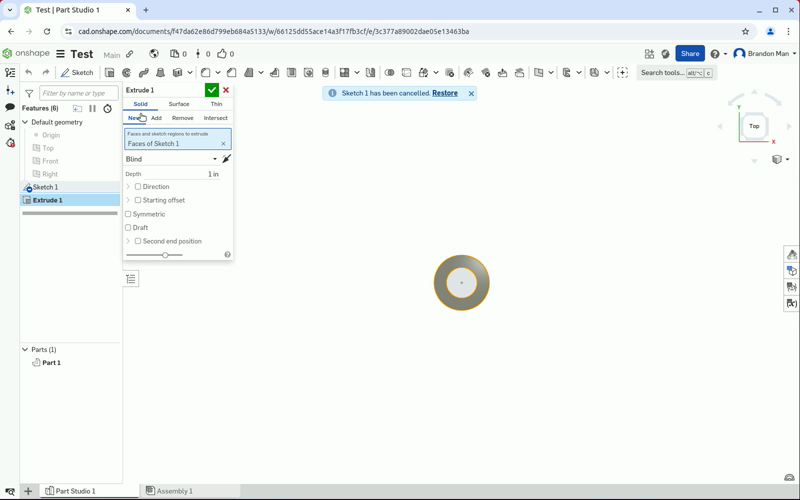
mouse_move(137, 120)
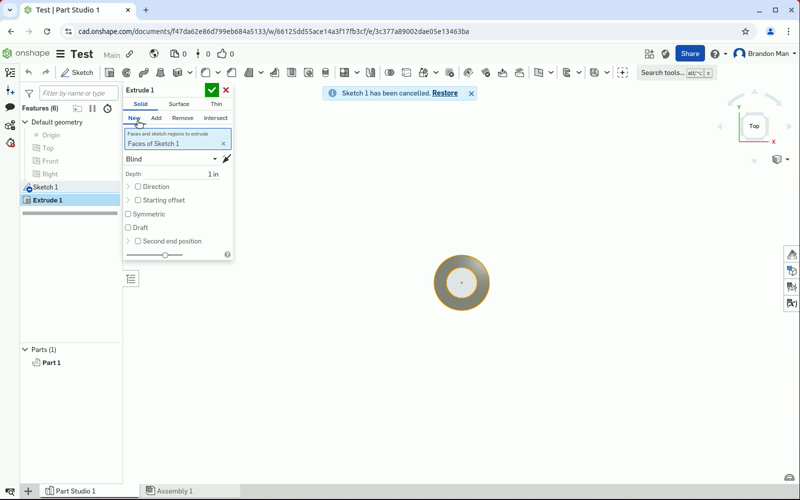
click(137, 120)
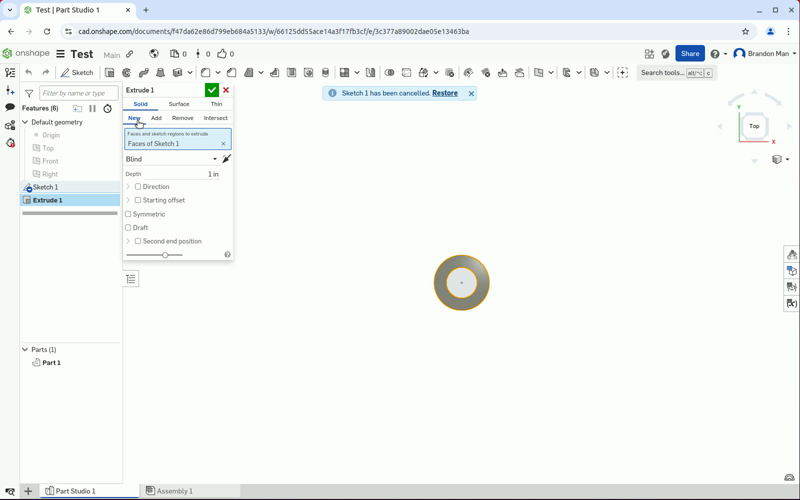
key(tab, 4)
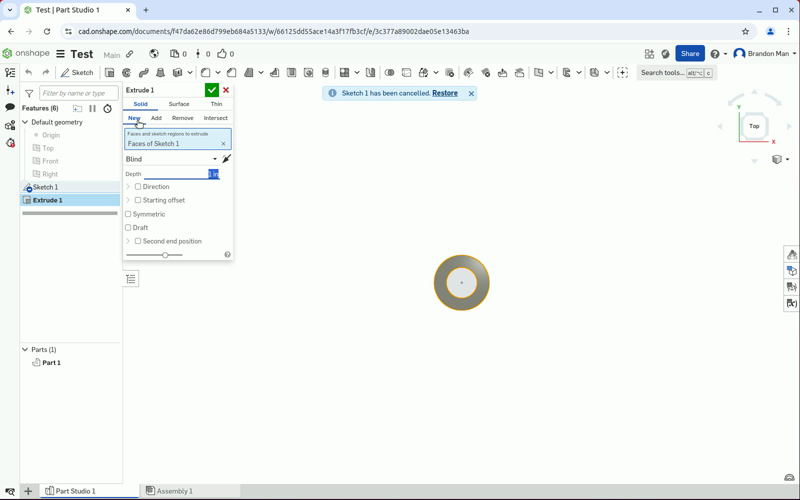
text(-23.108)
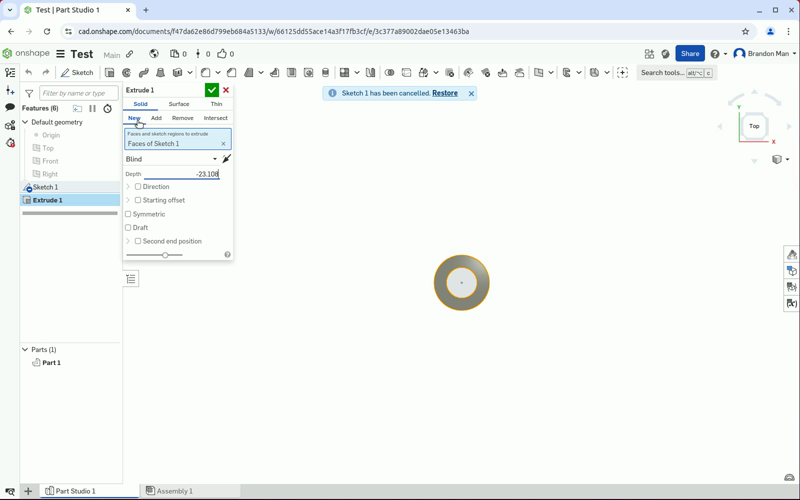
key(enter)
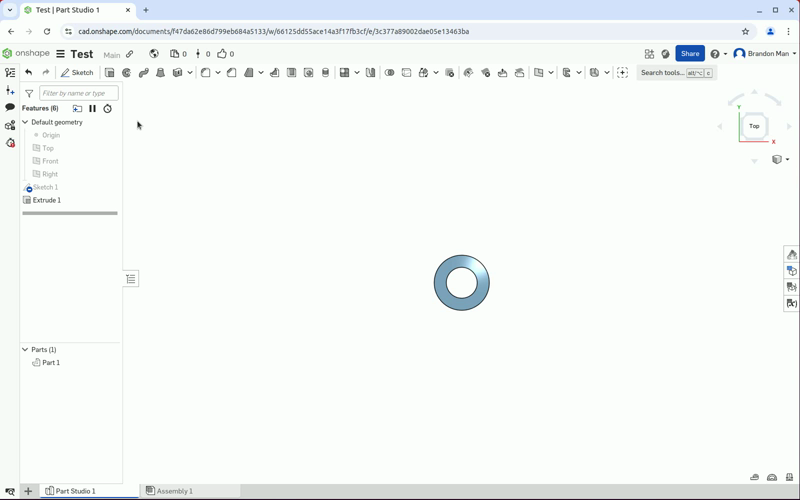
key(shift+h)
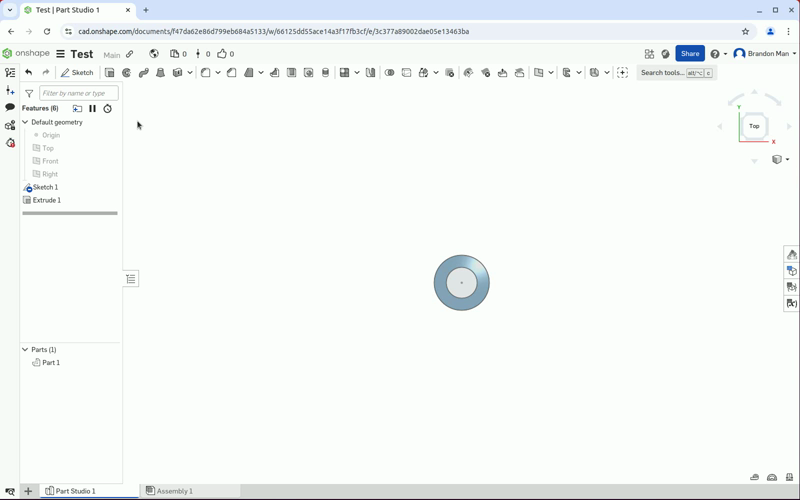
key(shift+h)
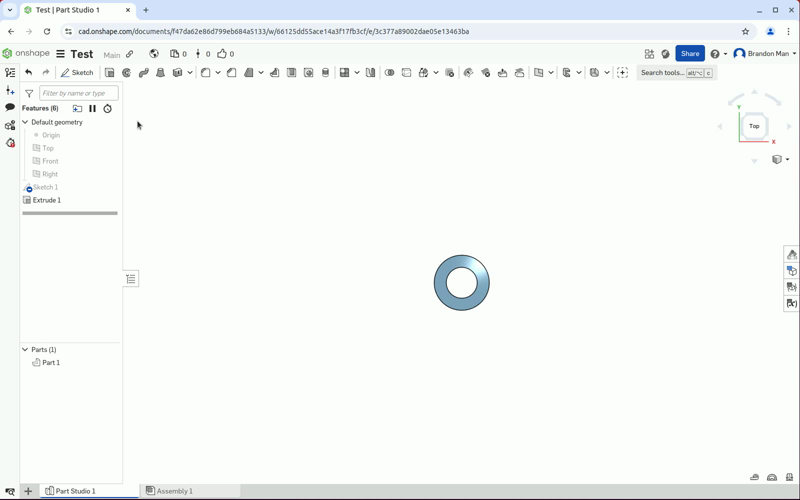
mouse_move(73, 189)
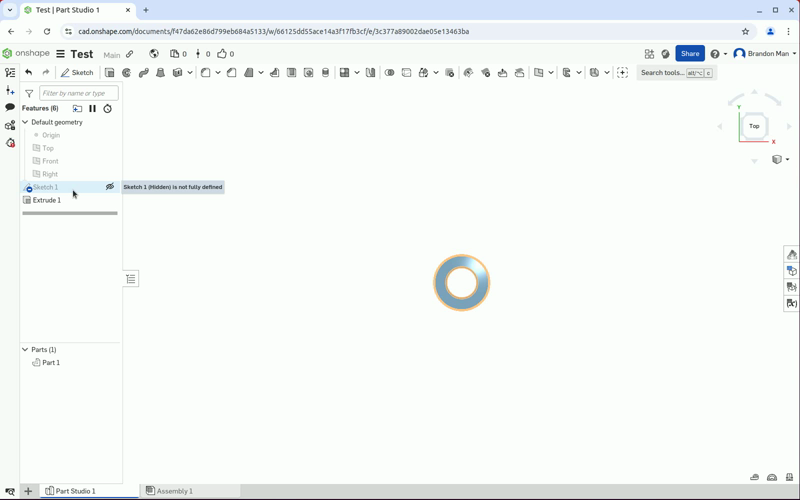
click(73, 189)
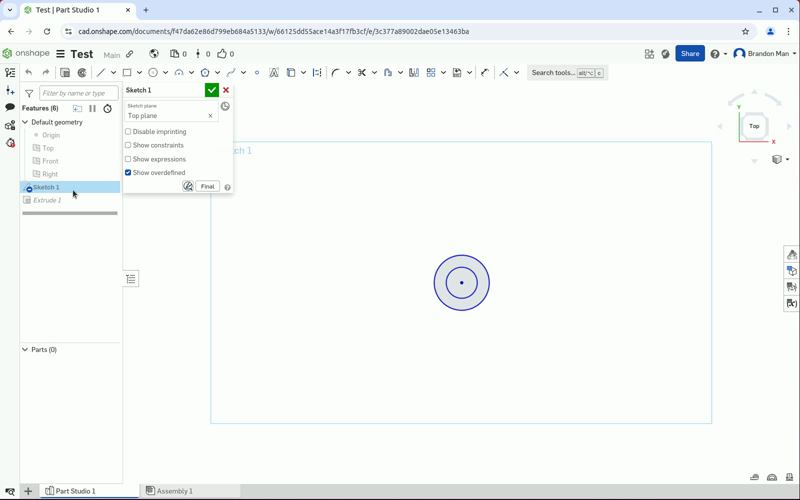
mouse_move(229, 92)
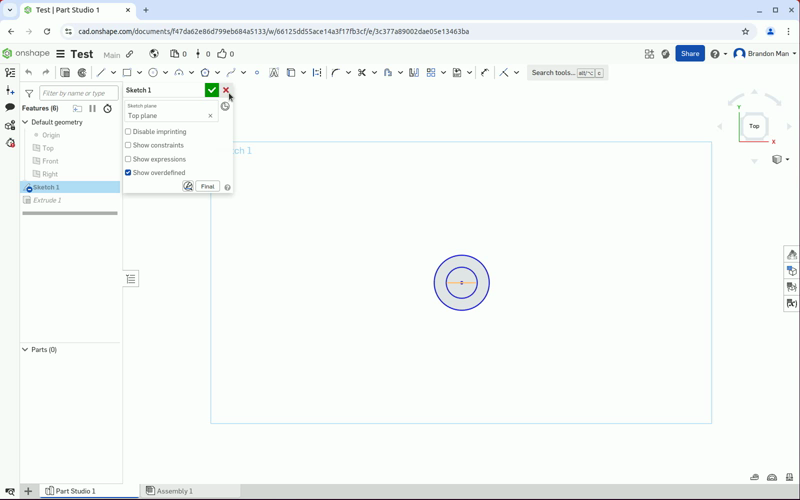
click(229, 92)
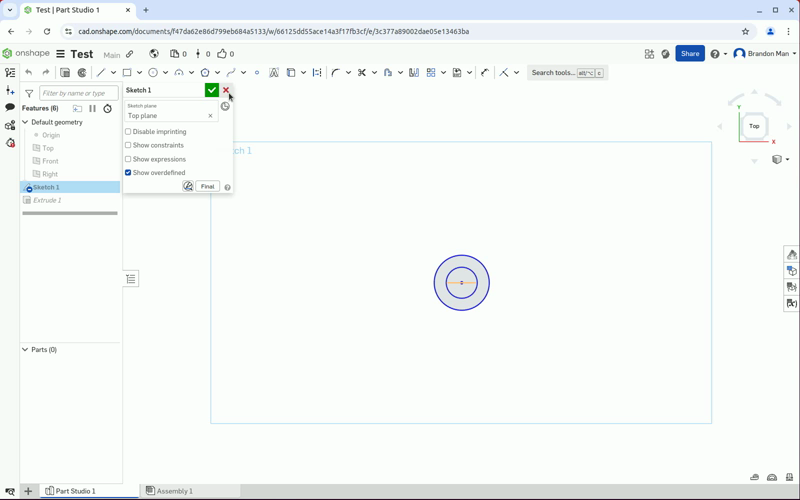
key(shift+s)
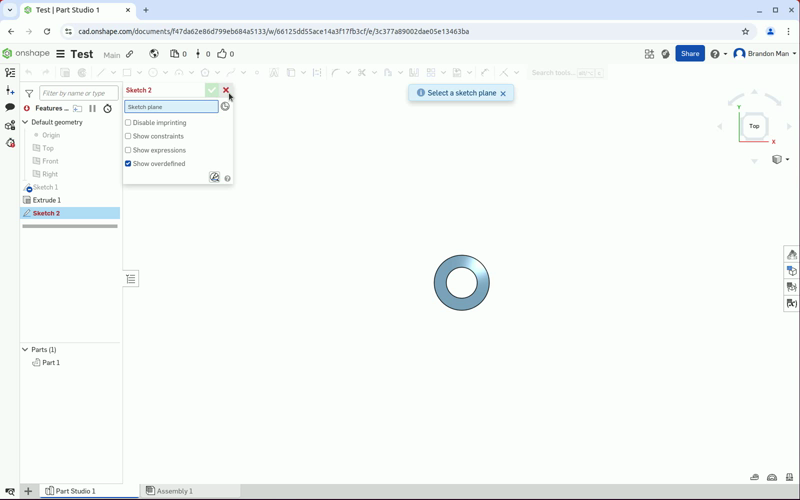
mouse_move(73, 150)
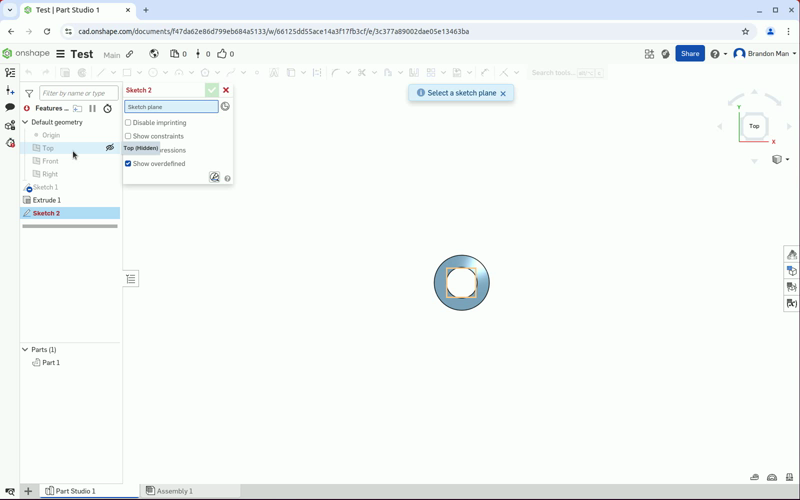
click(73, 150)
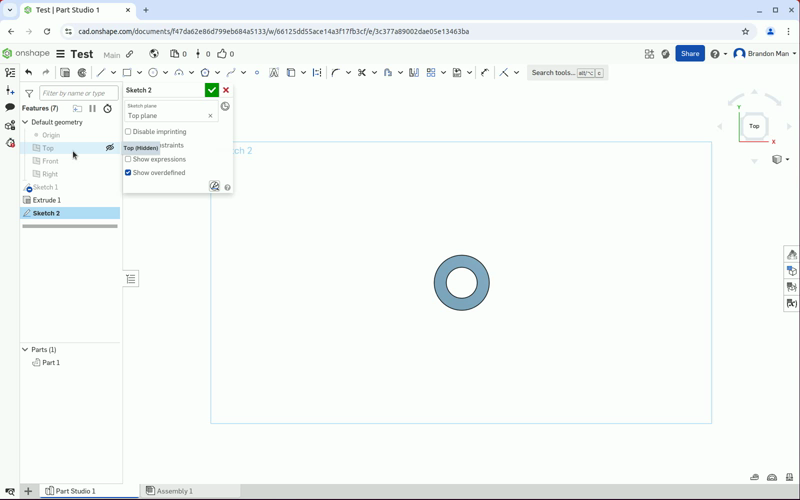
mouse_move(73, 352)
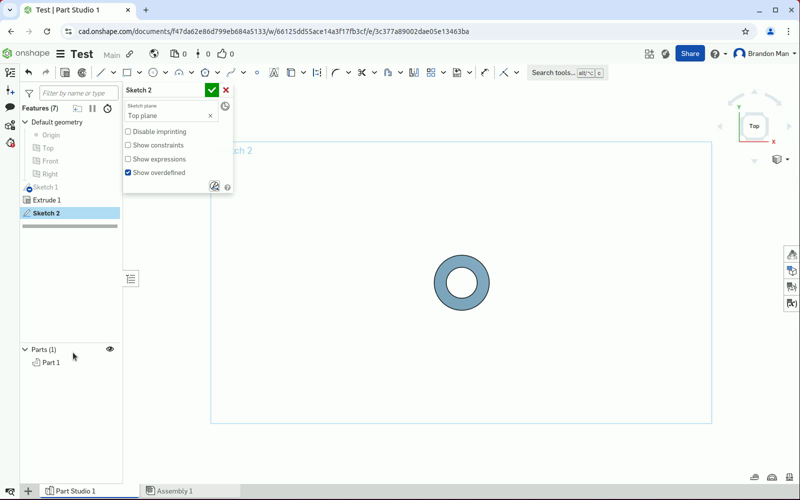
key(y)
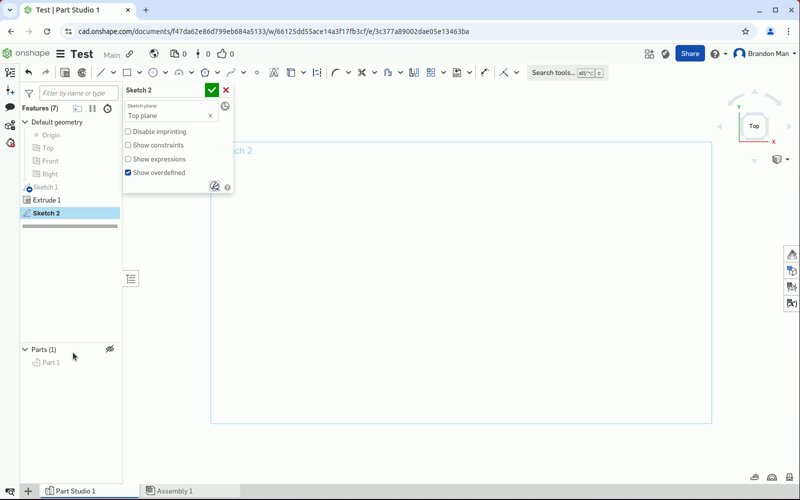
key(c)
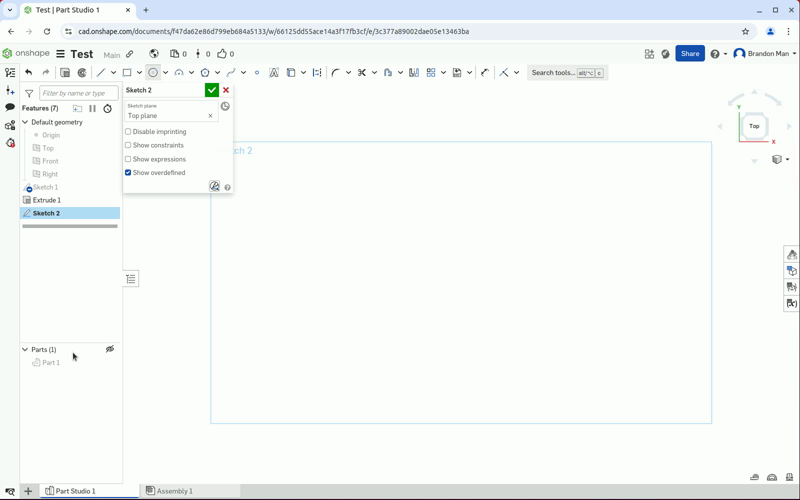
key_down(shift)
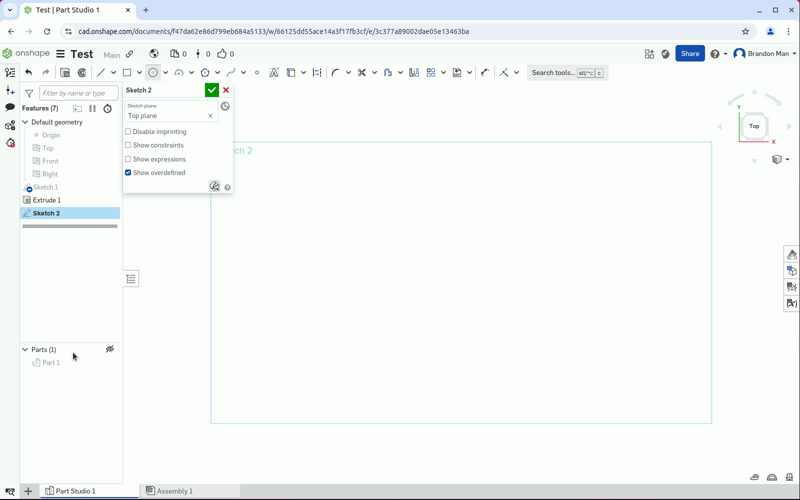
mouse_move(461, 282)
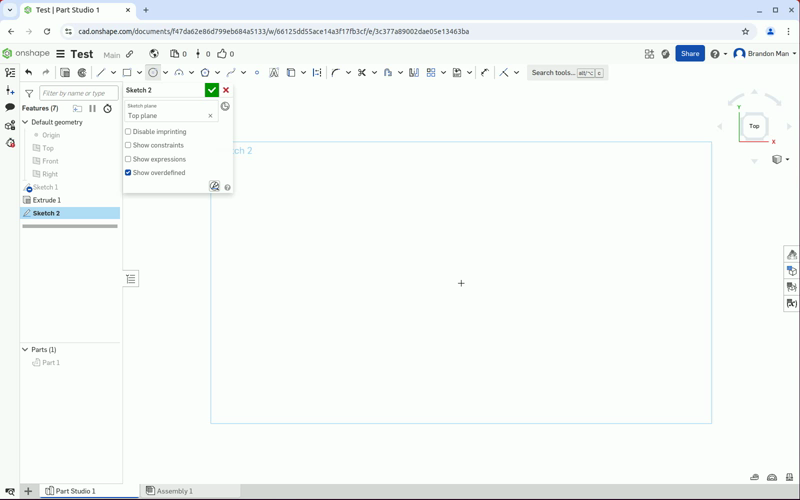
click(461, 282)
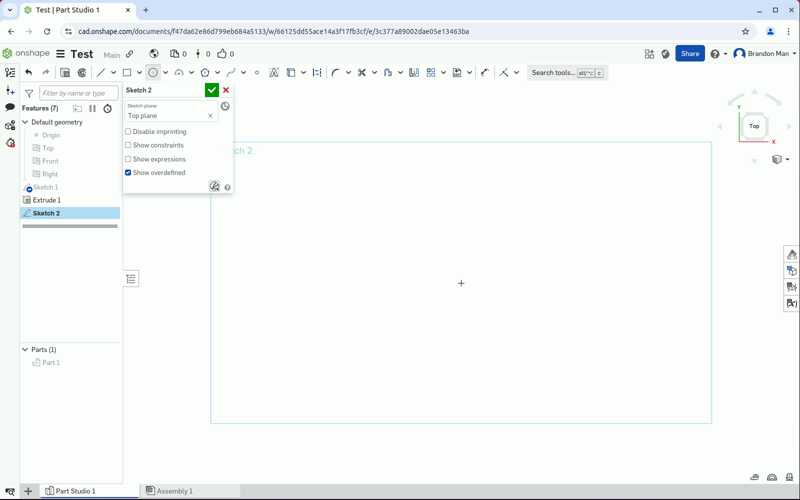
key_up(shift)
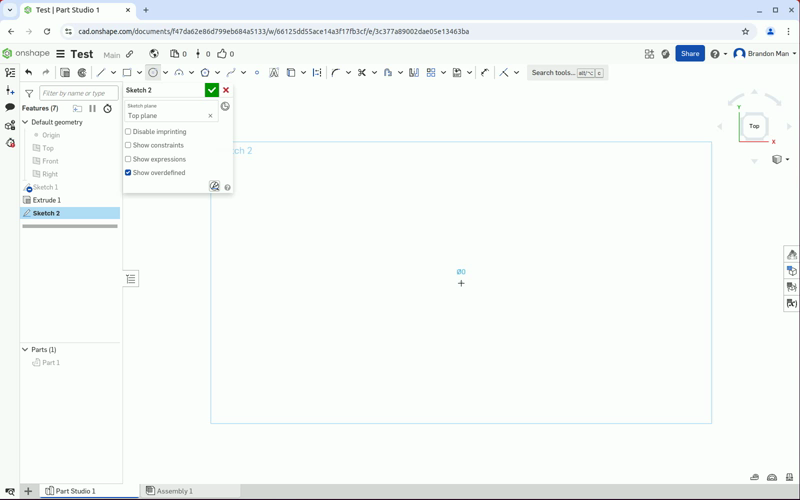
mouse_move(477, 282)
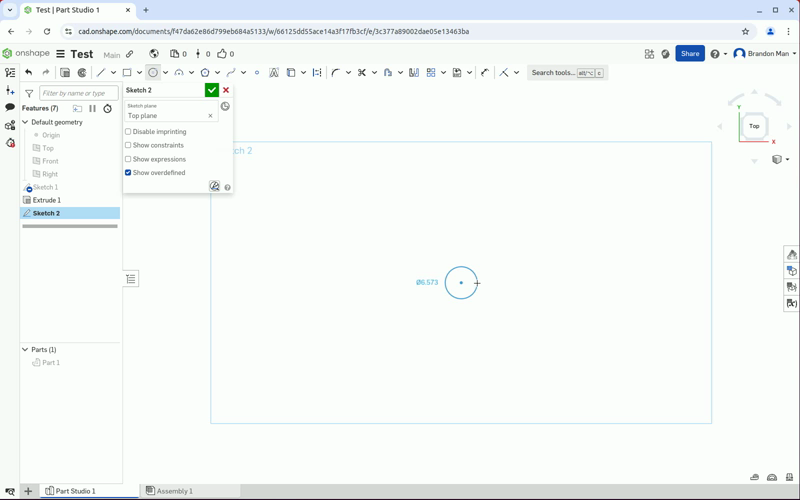
click(477, 282)
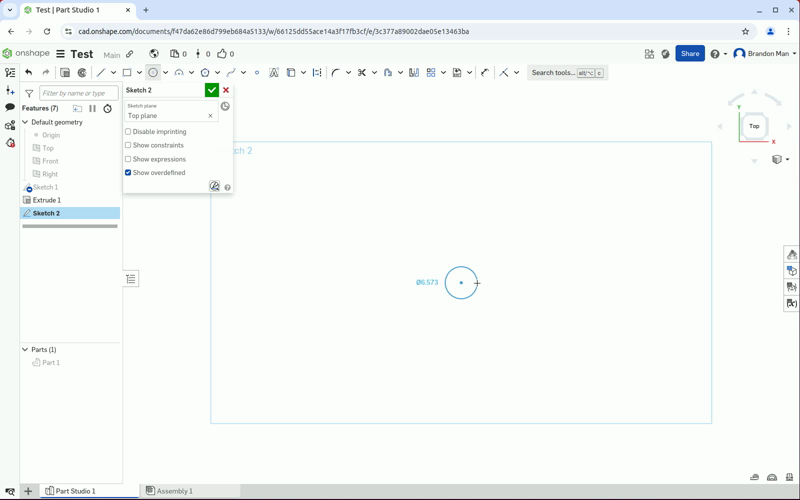
key(esc)
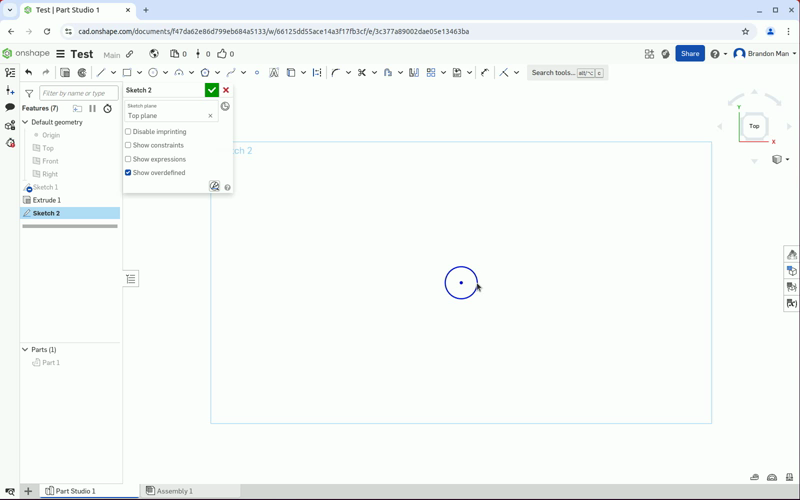
mouse_move(451, 278)
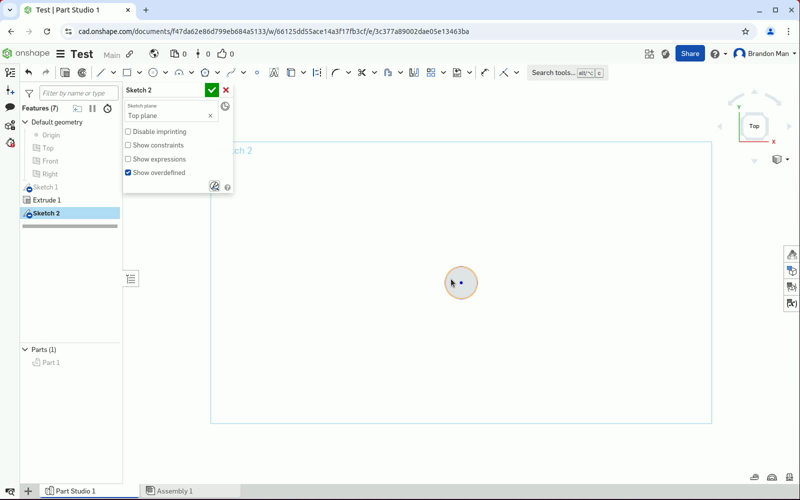
scroll(6)
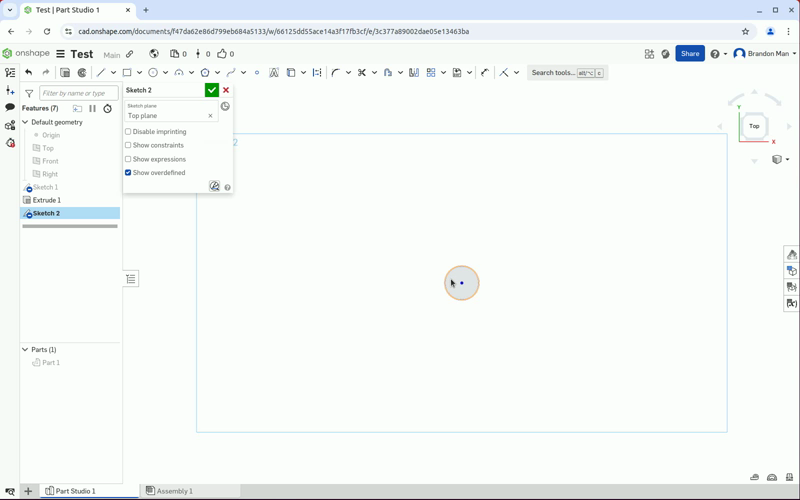
scroll(6)
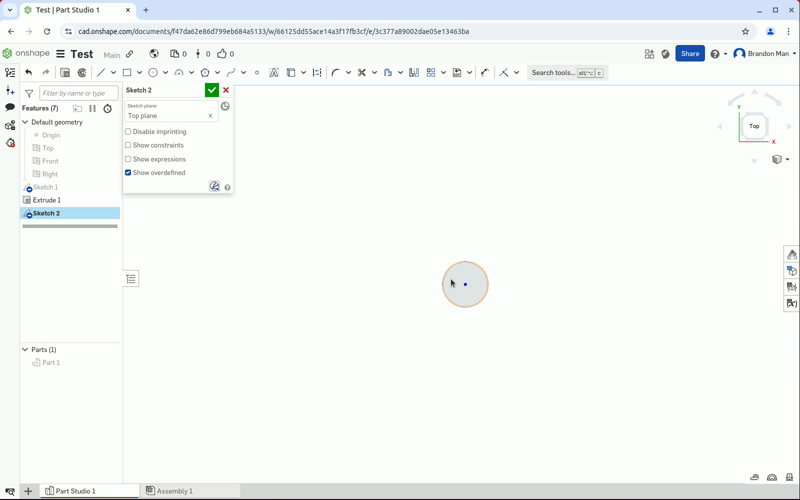
scroll(6)
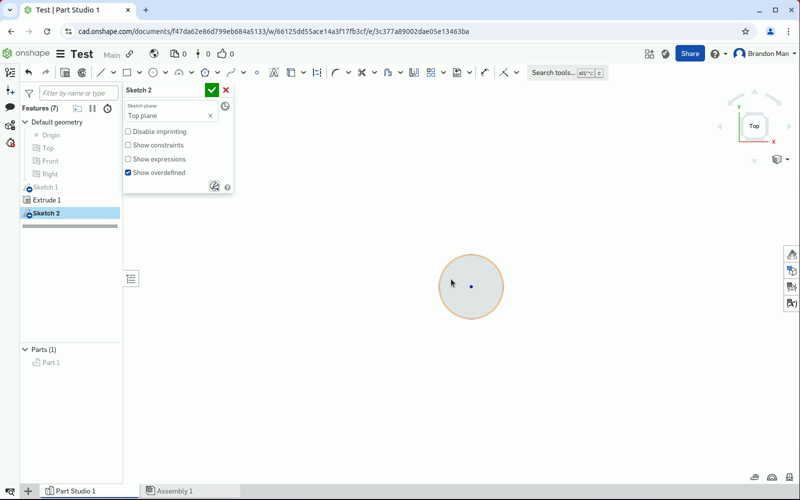
scroll(6)
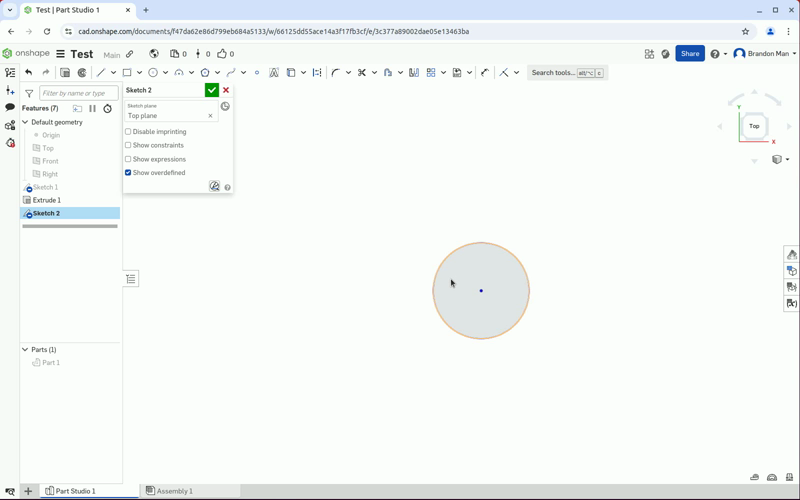
scroll(6)
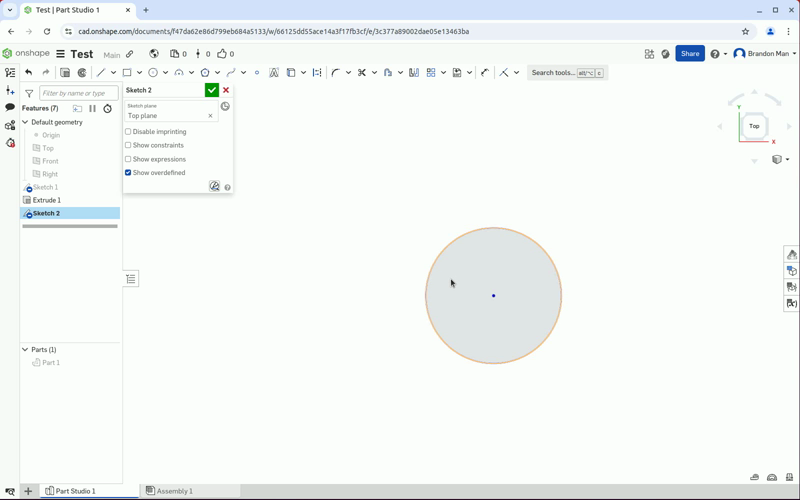
scroll(6)
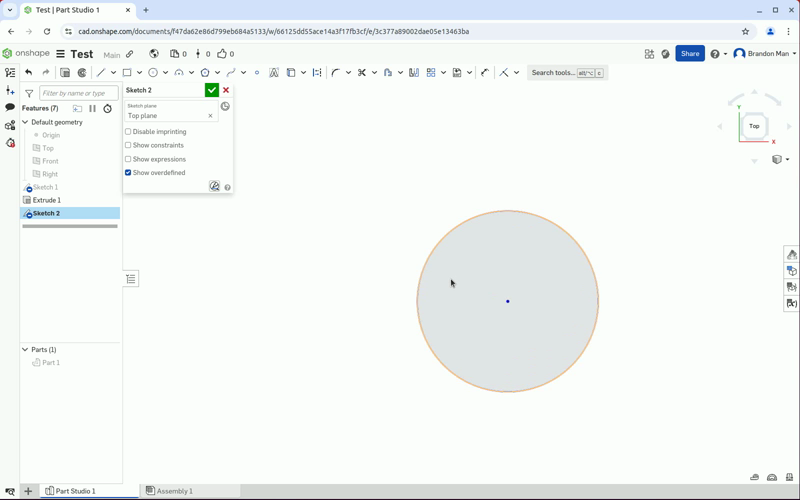
scroll(6)
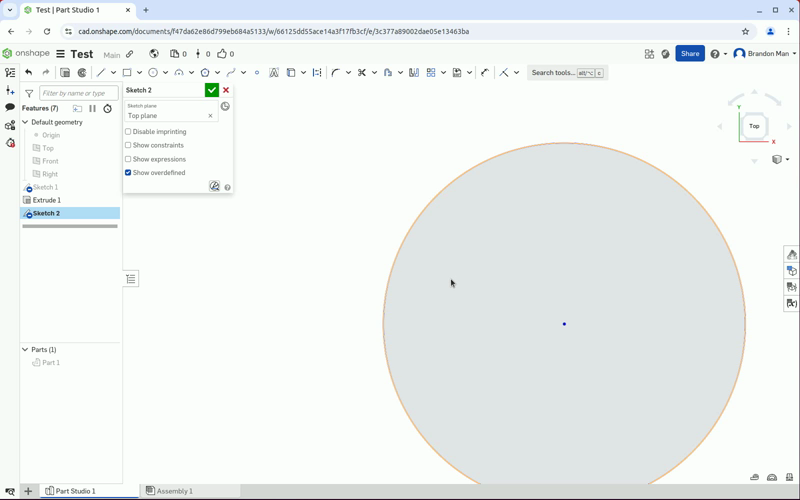
click(451, 278)
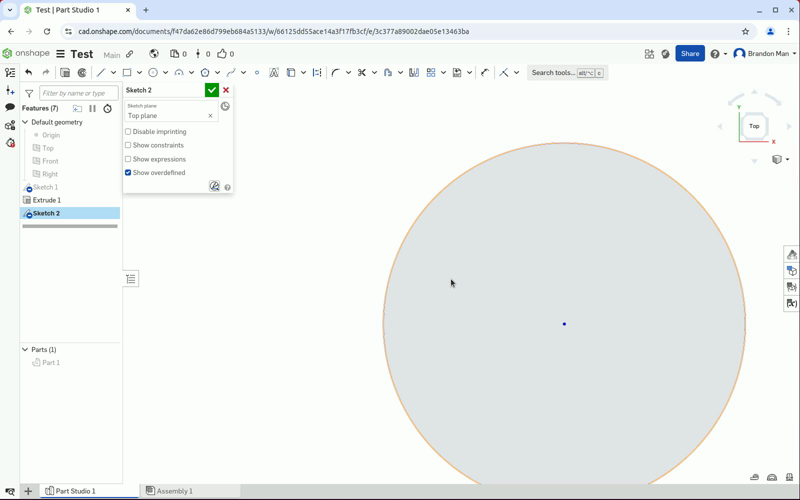
scroll(-6)
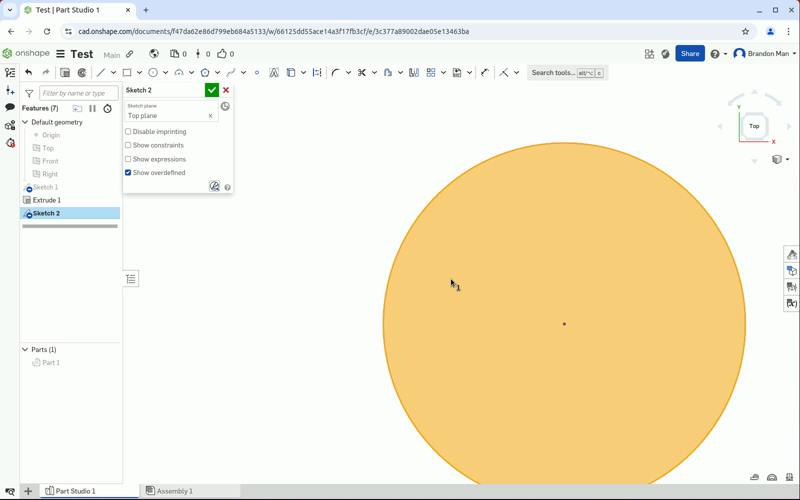
scroll(-6)
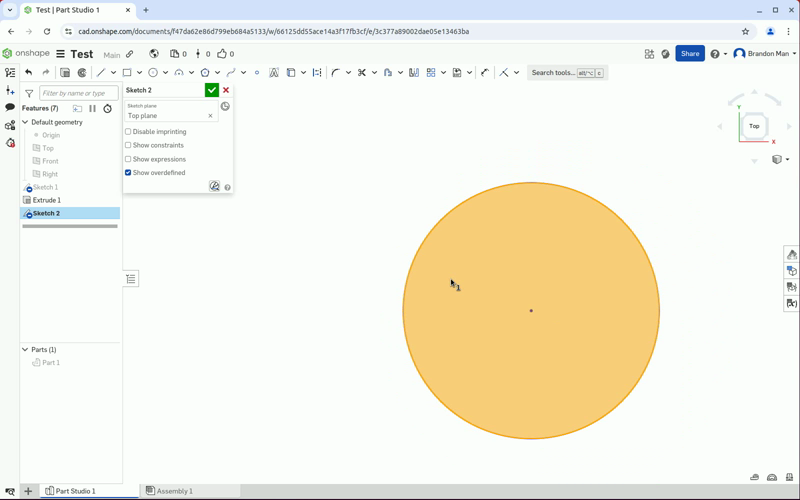
scroll(-6)
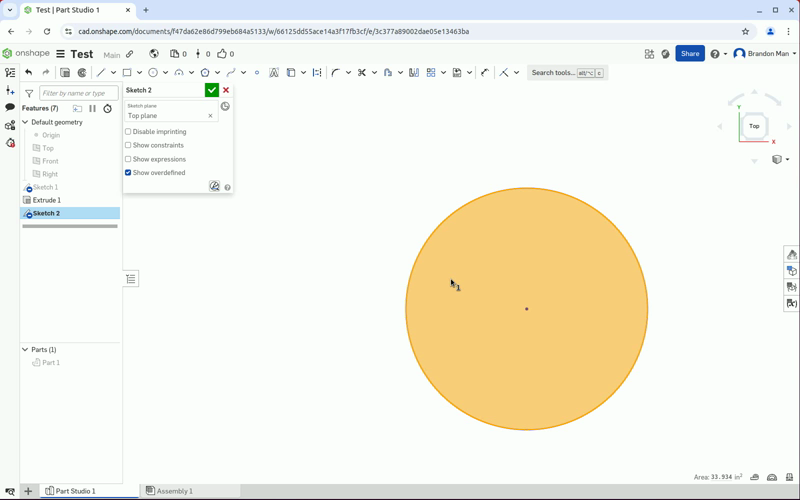
scroll(-6)
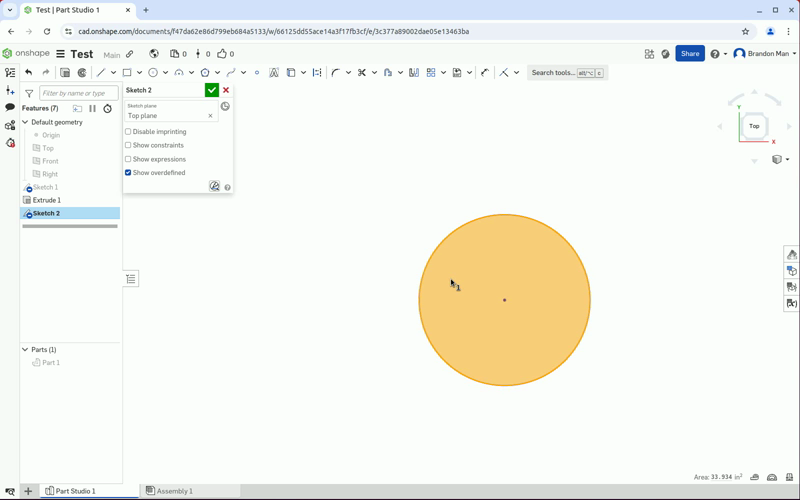
scroll(-6)
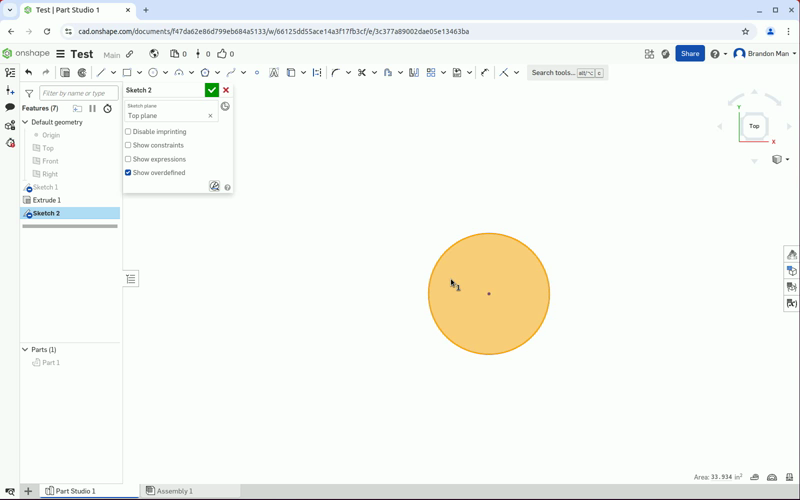
scroll(-6)
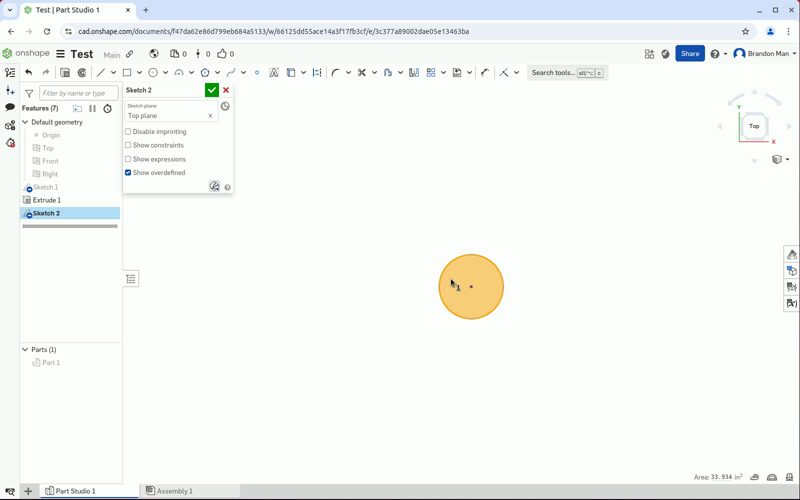
scroll(-6)
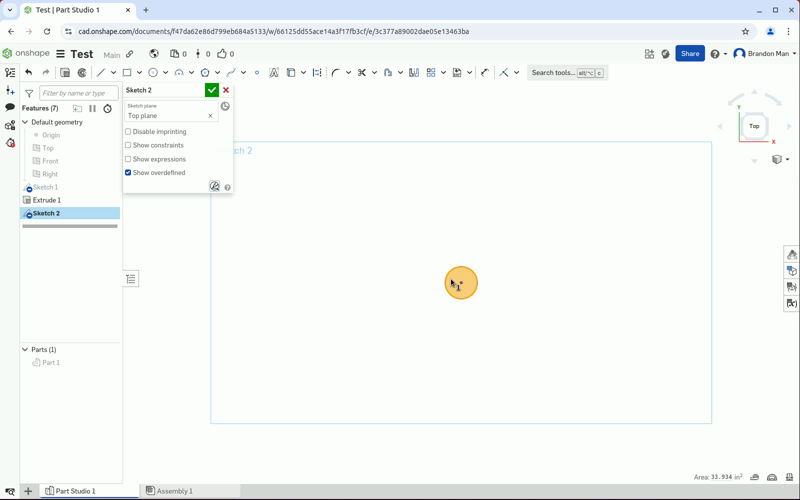
mouse_move(73, 352)
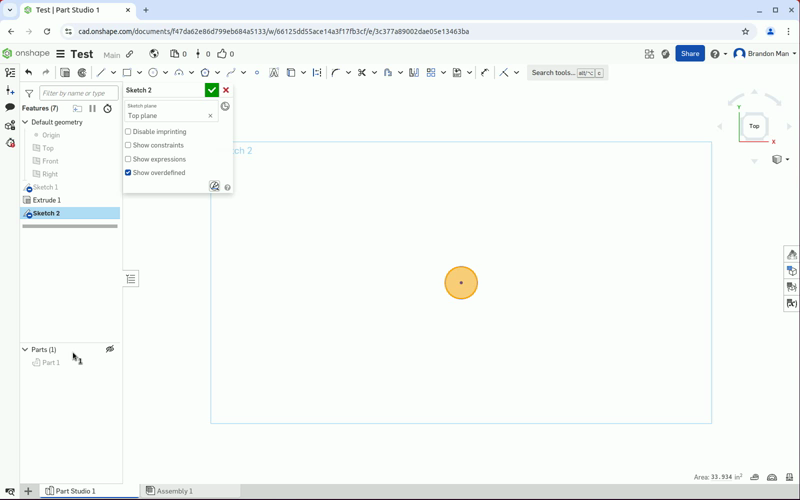
key(shift+y)
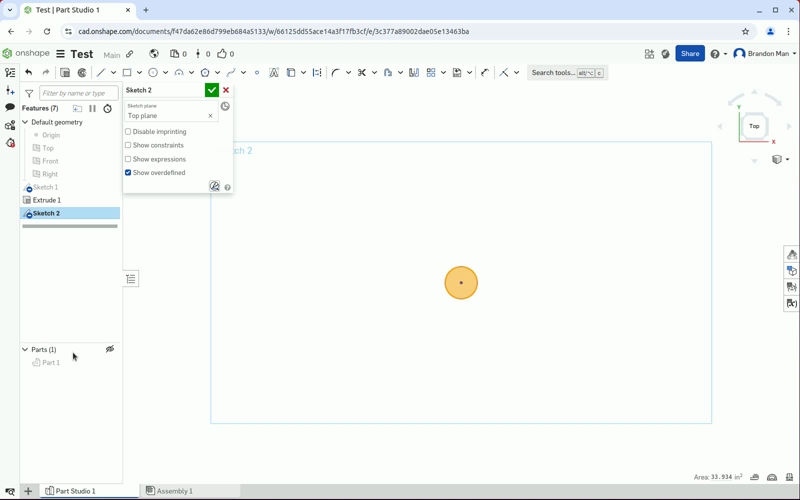
key(shift+e)
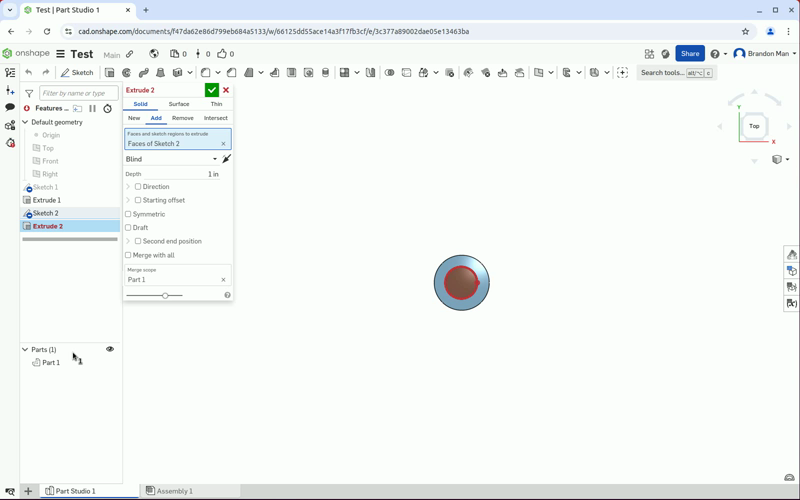
mouse_move(143, 106)
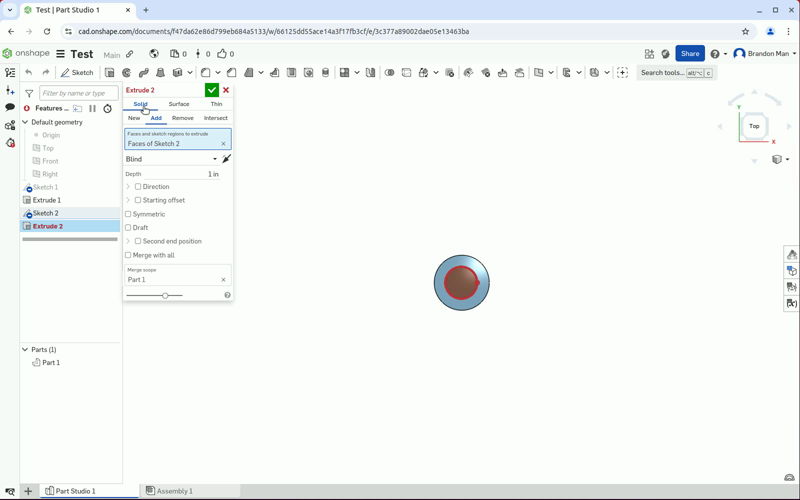
click(143, 106)
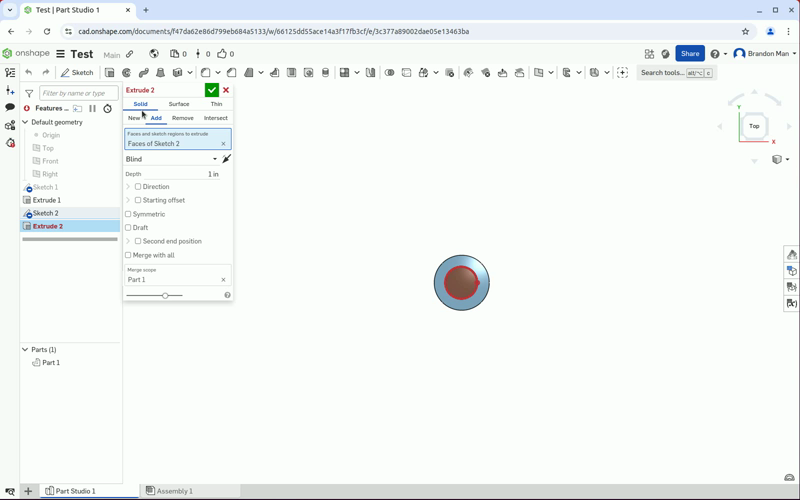
mouse_move(137, 120)
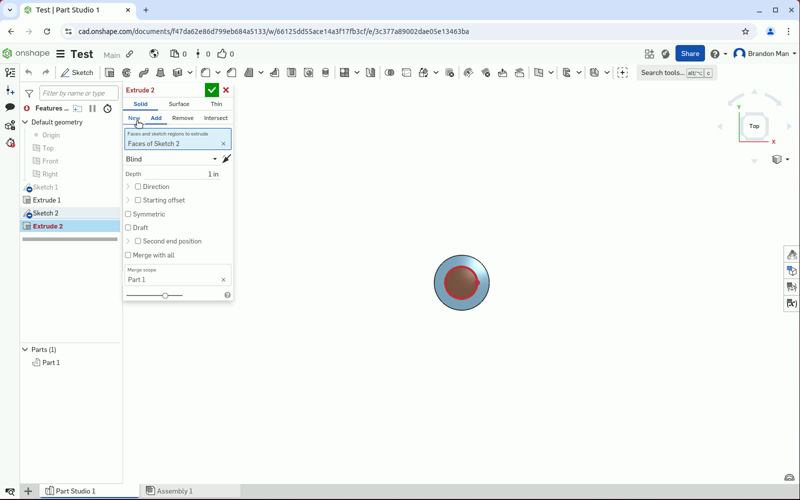
click(137, 120)
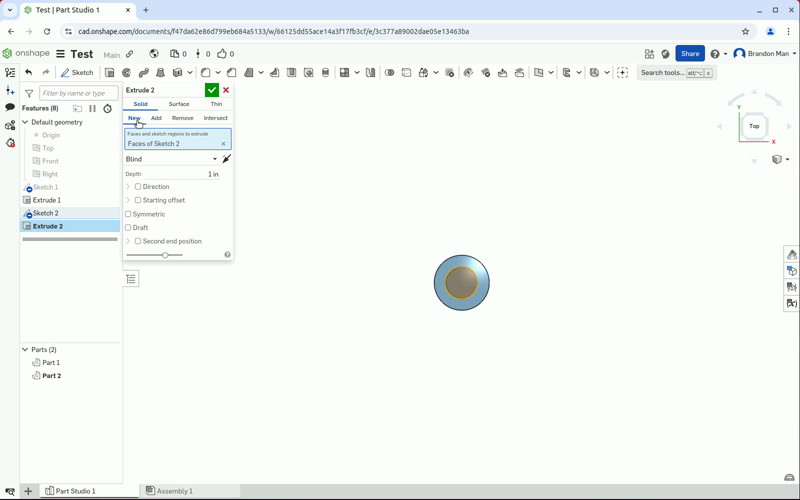
key(tab, 4)
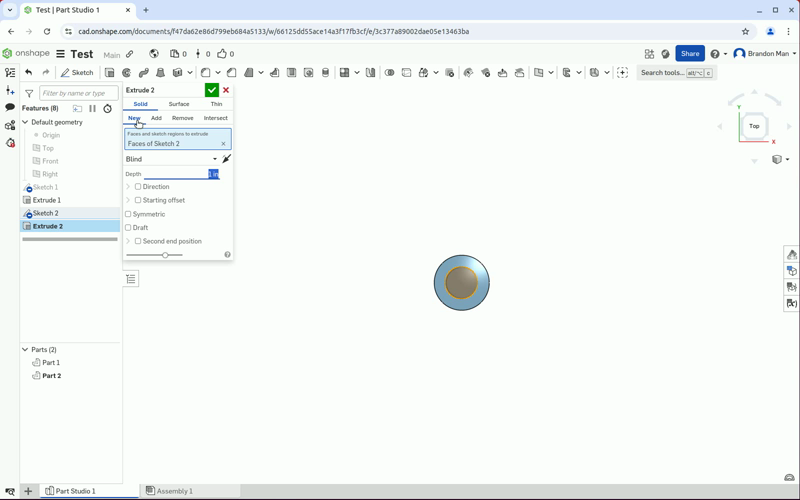
text(-23.108)
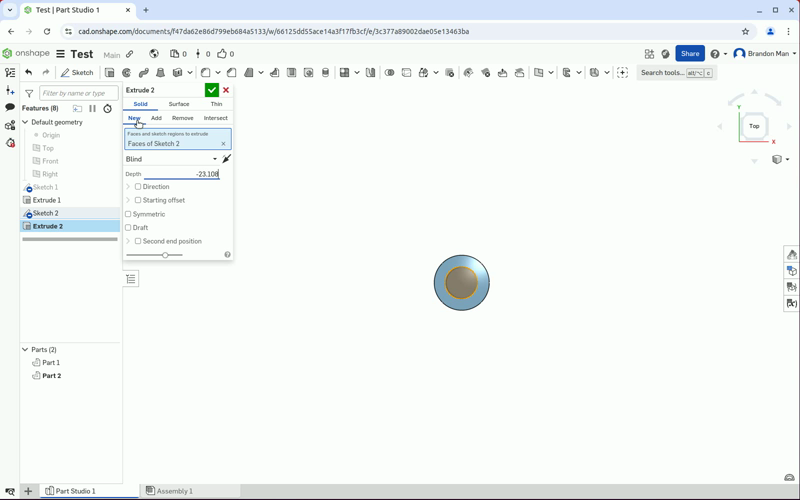
key(enter)
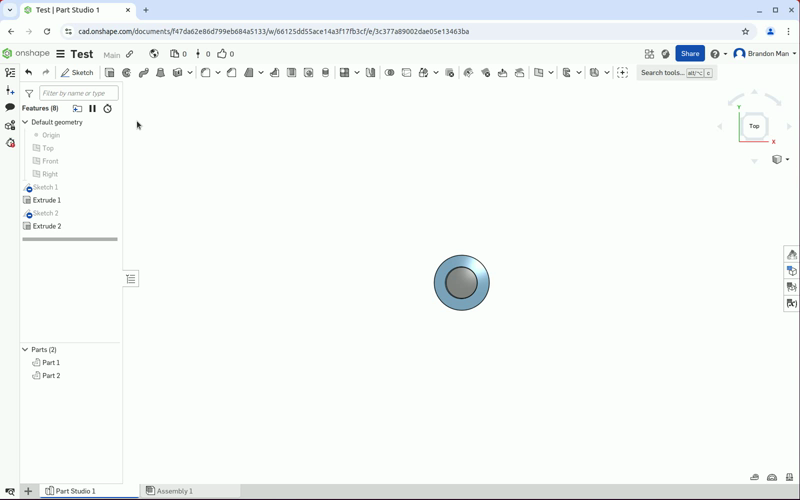
key(shift+h)
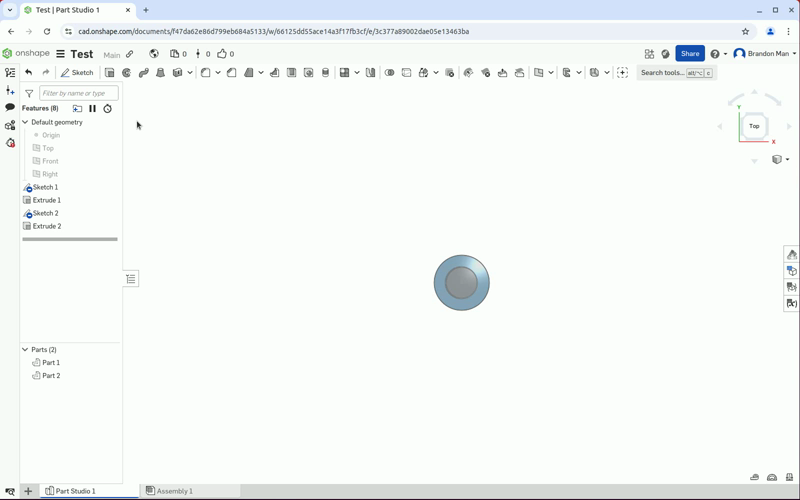
key(shift+h)
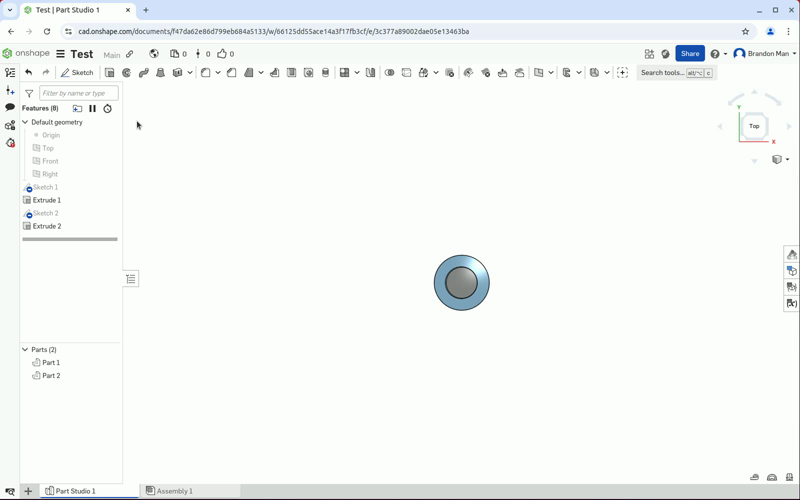
mouse_move(73, 189)
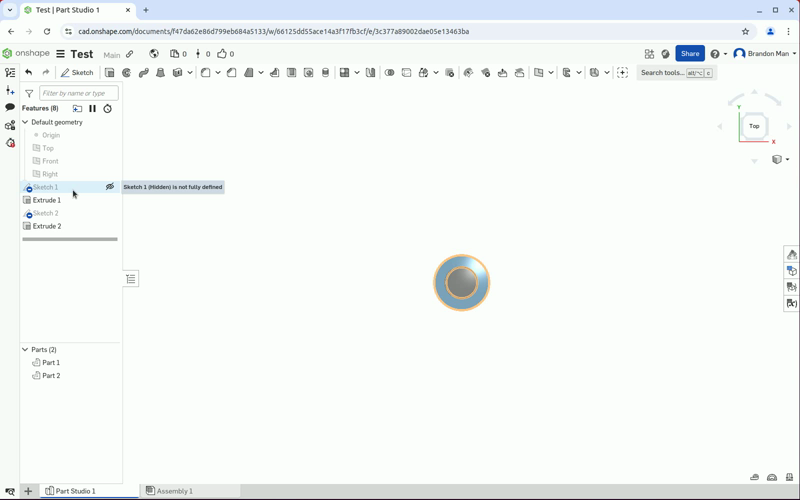
click(73, 189)
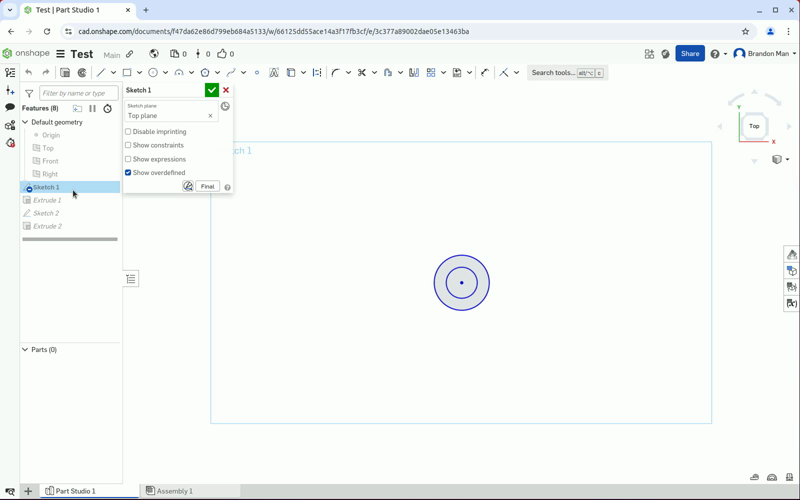
mouse_move(229, 92)
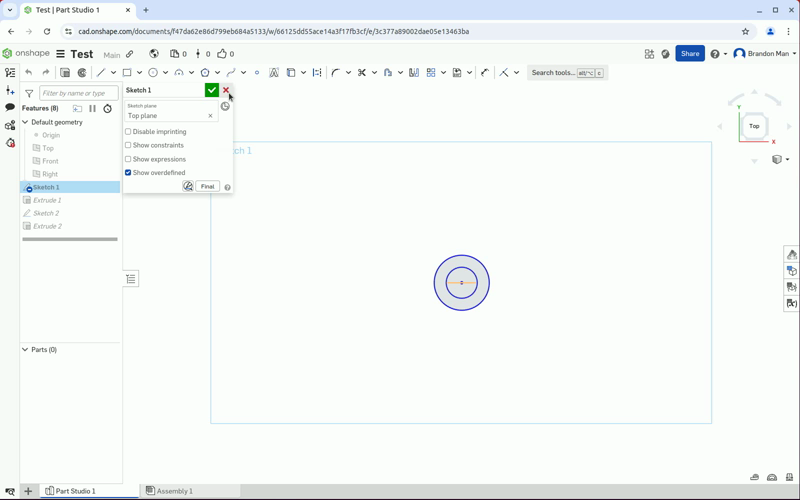
click(229, 92)
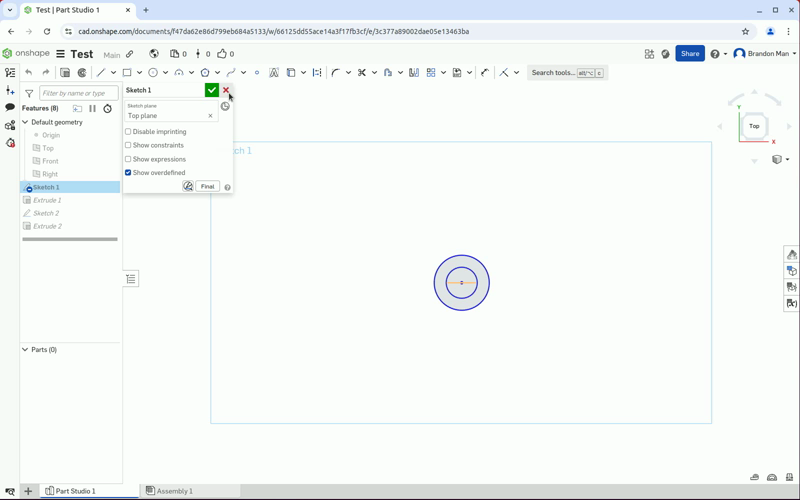
key(shift+s)
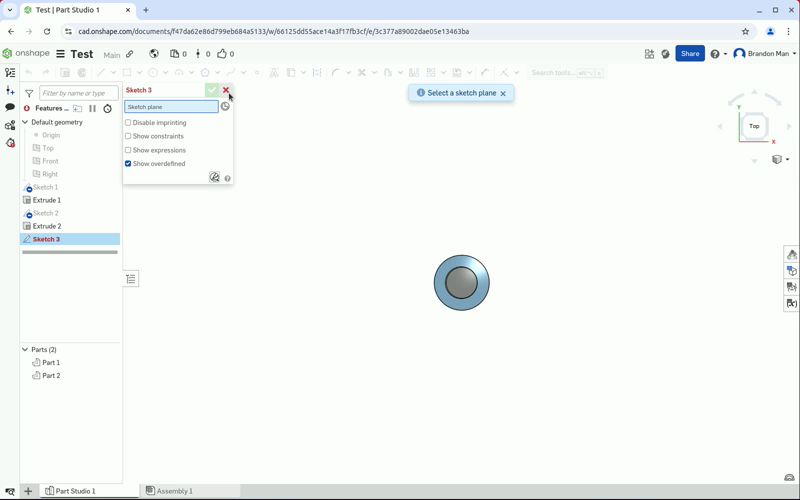
mouse_move(73, 150)
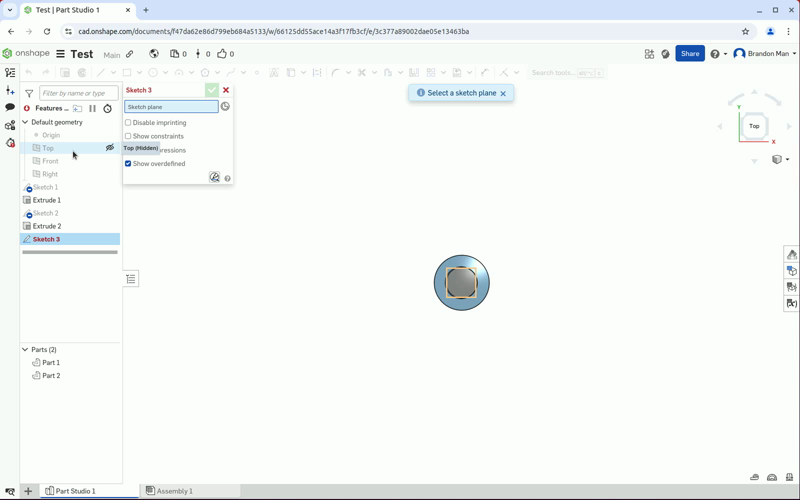
click(73, 150)
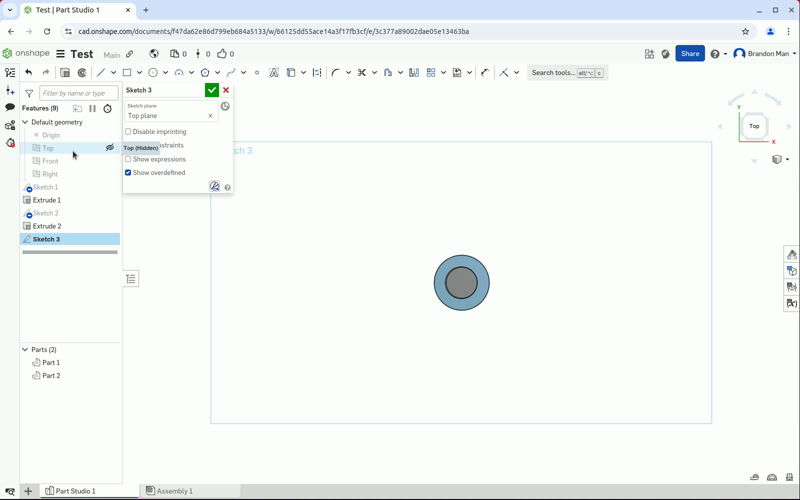
mouse_move(73, 352)
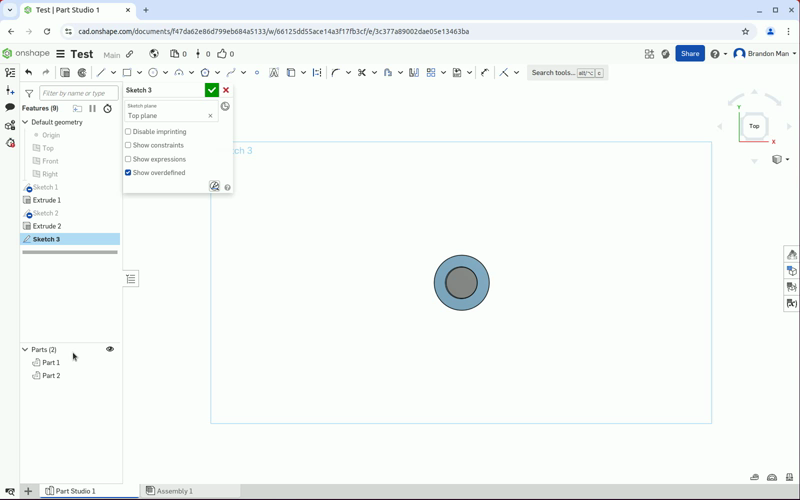
key(y)
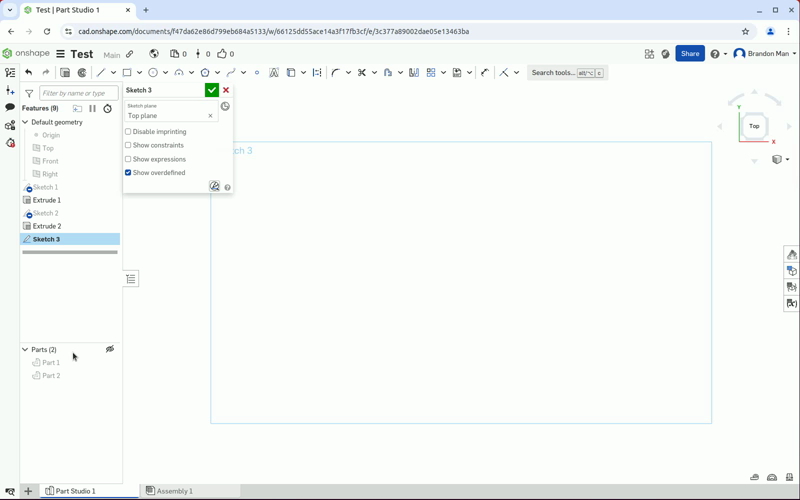
key(c)
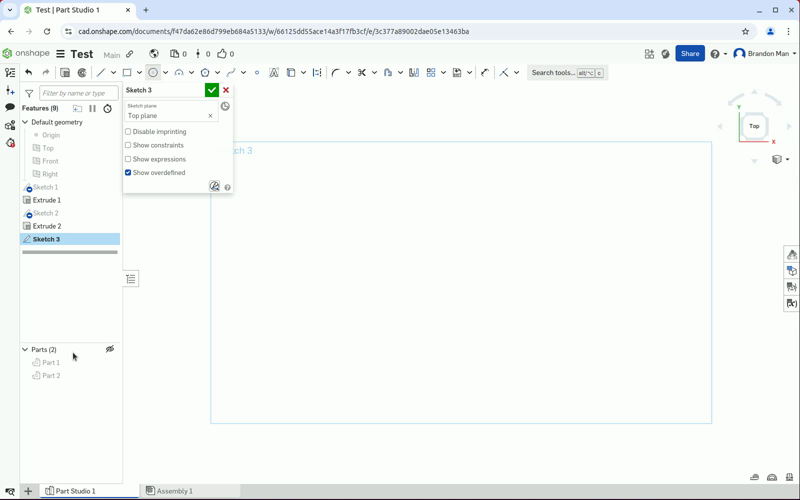
key_down(shift)
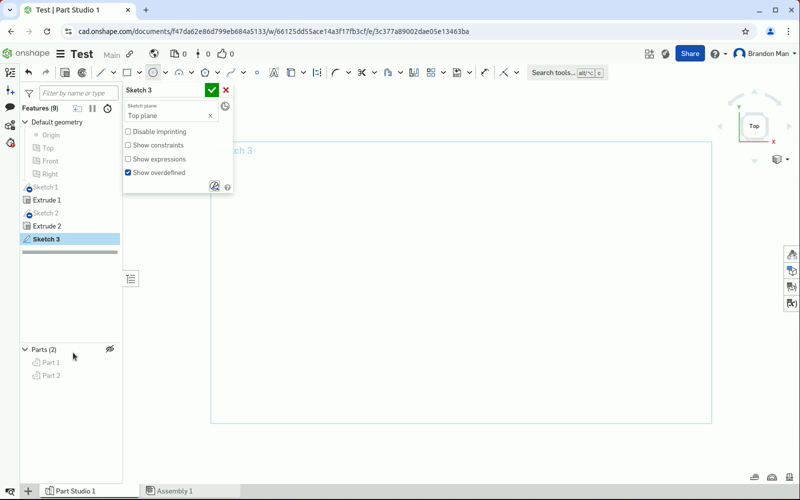
mouse_move(461, 282)
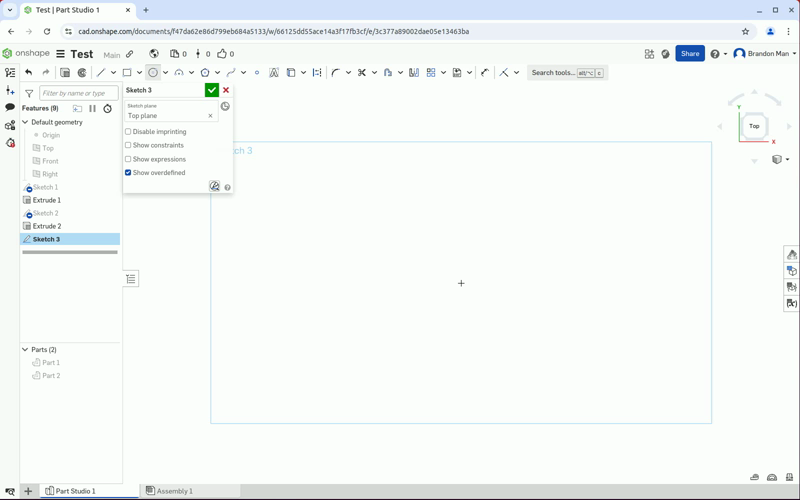
click(461, 282)
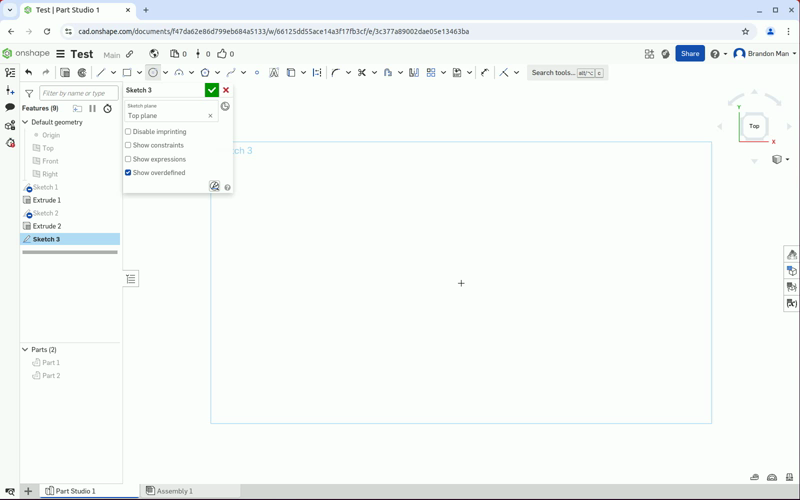
key_up(shift)
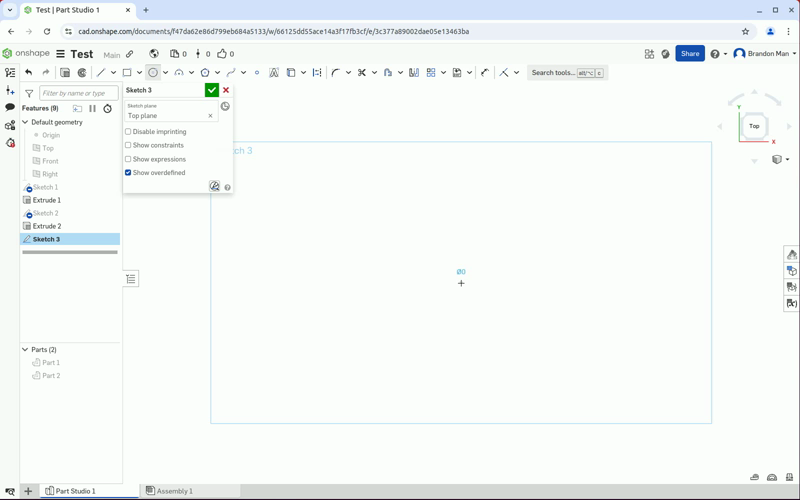
mouse_move(477, 282)
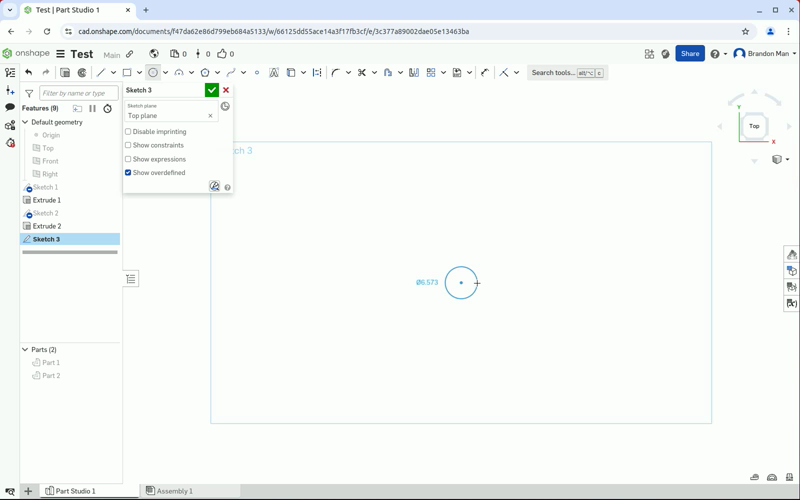
click(477, 282)
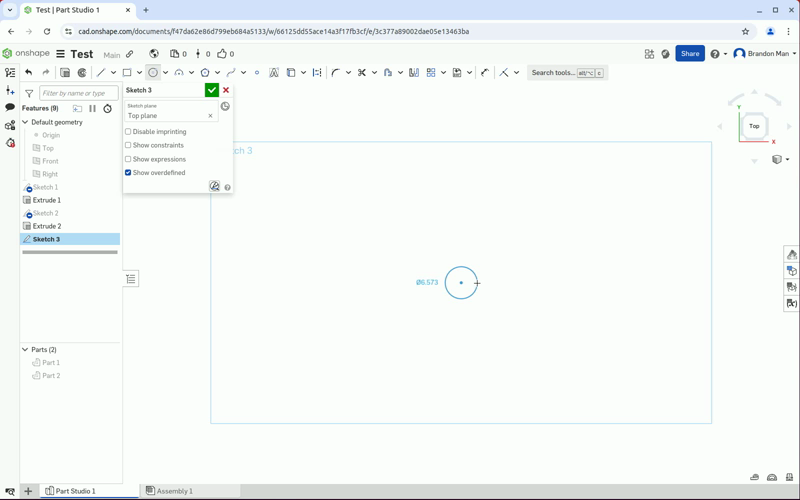
key(esc)
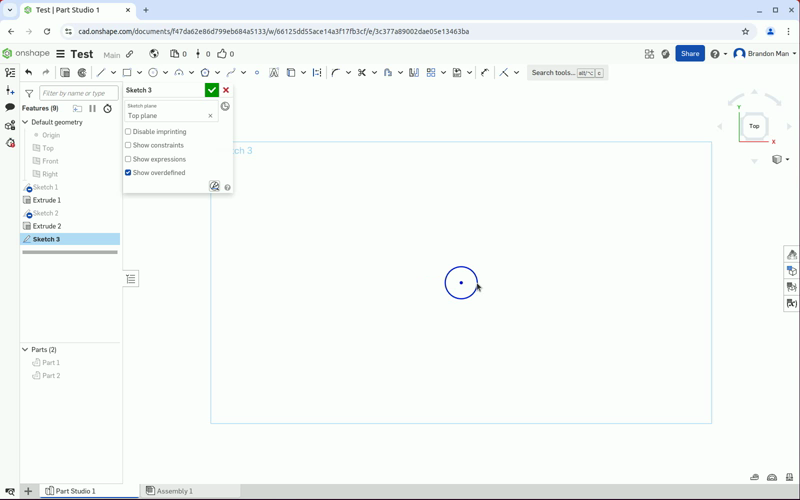
mouse_move(456, 295)
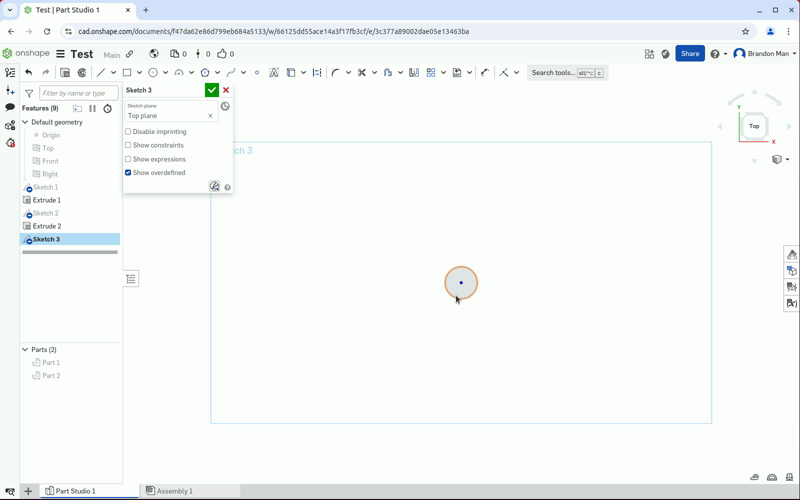
scroll(6)
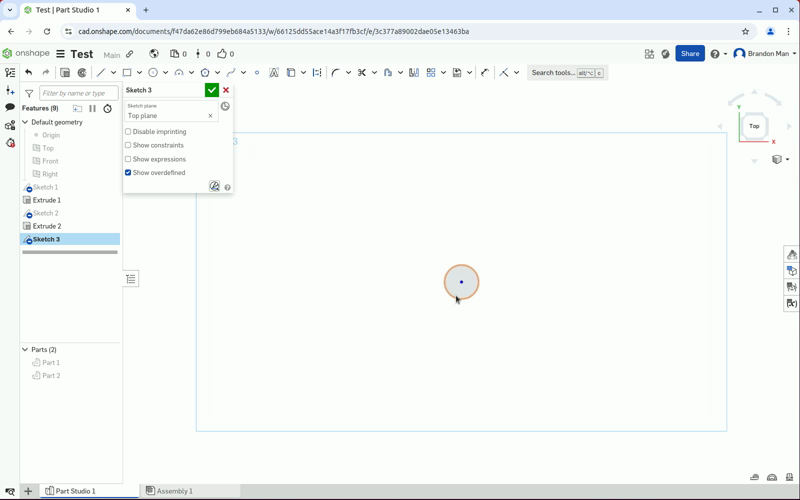
scroll(6)
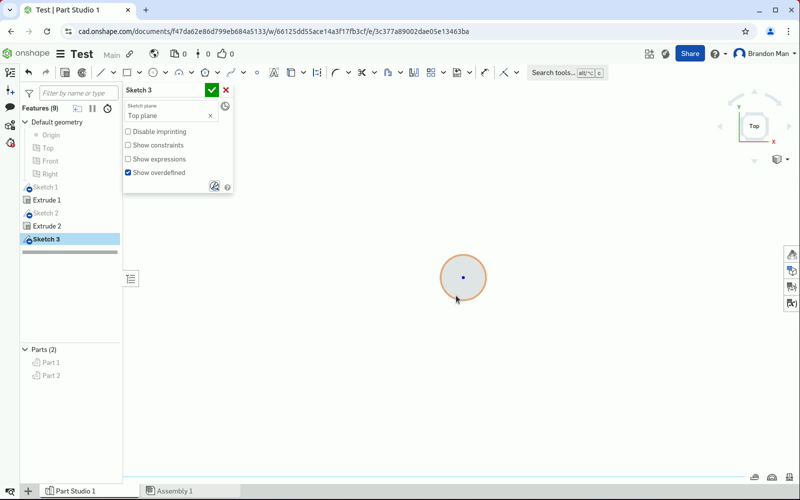
scroll(6)
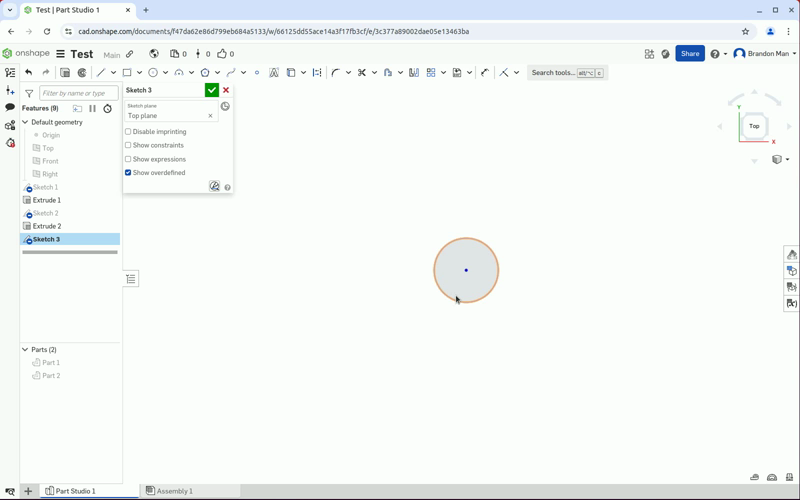
scroll(6)
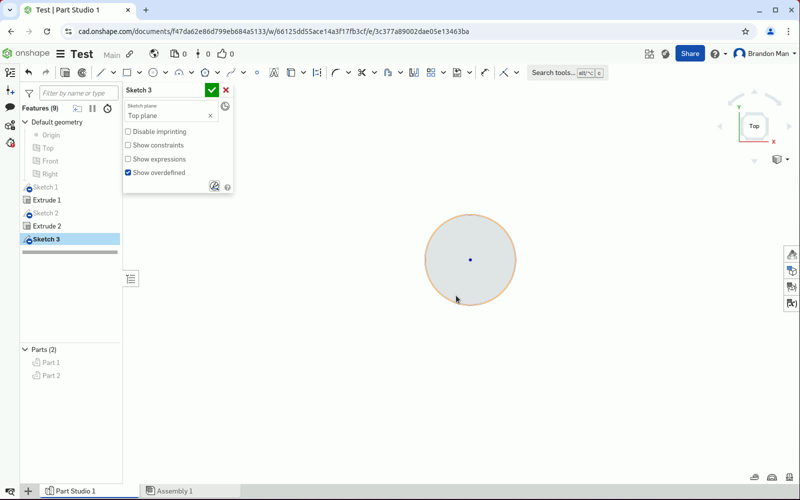
scroll(6)
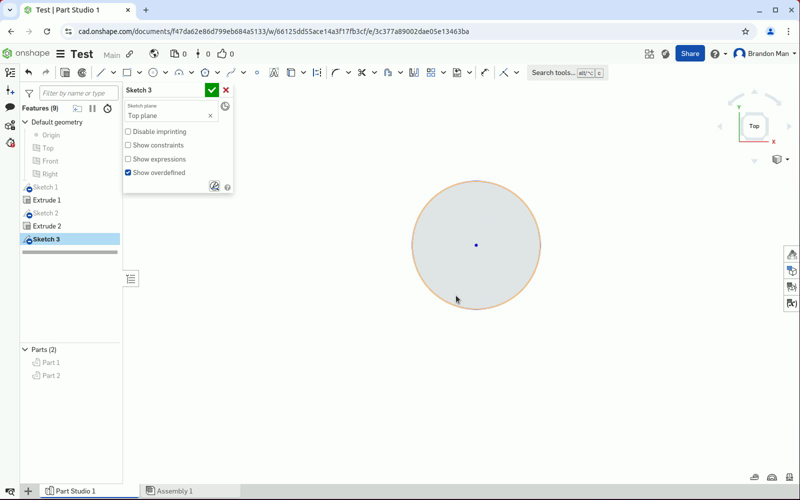
scroll(6)
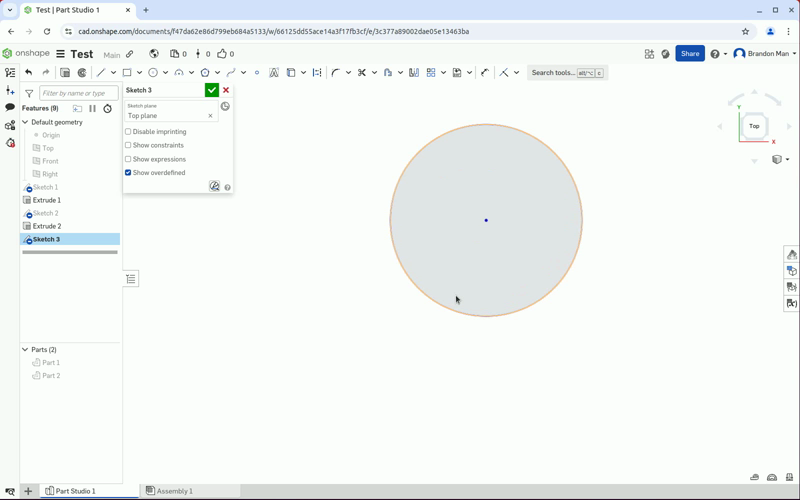
scroll(6)
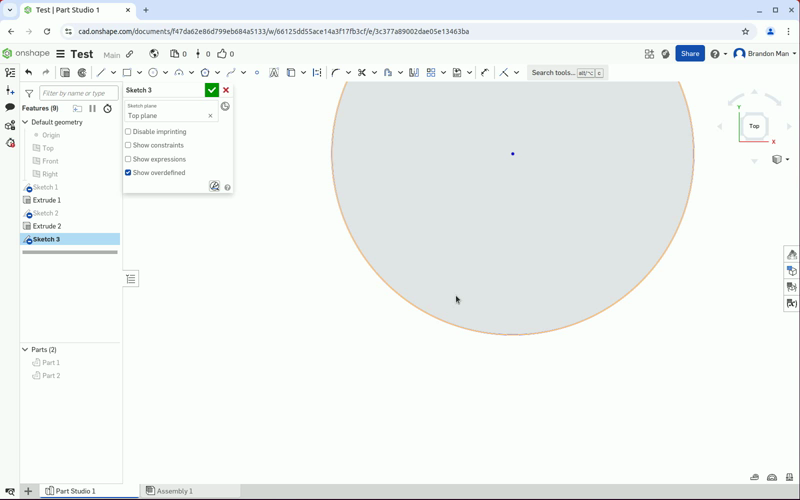
click(456, 295)
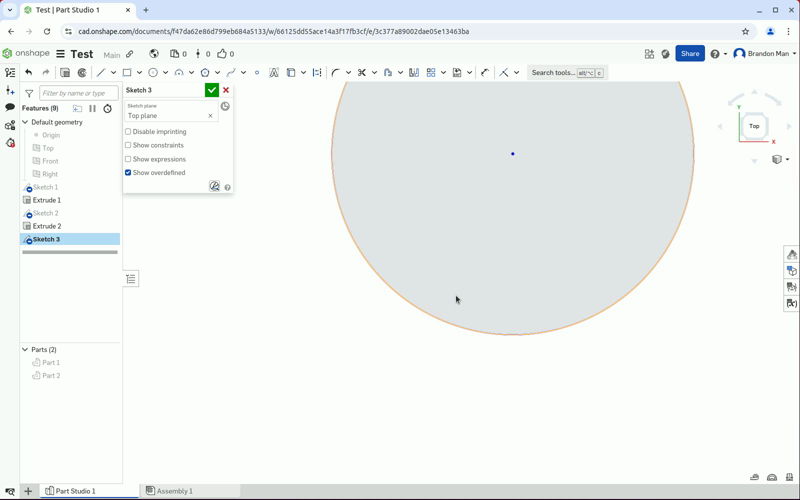
scroll(-6)
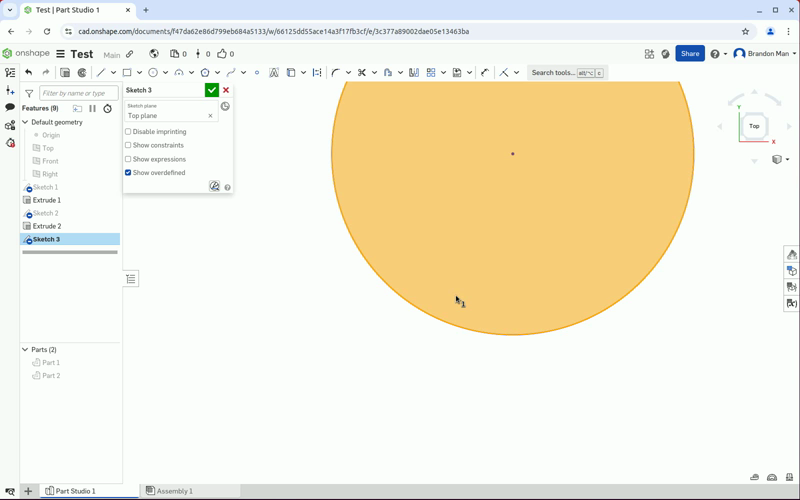
scroll(-6)
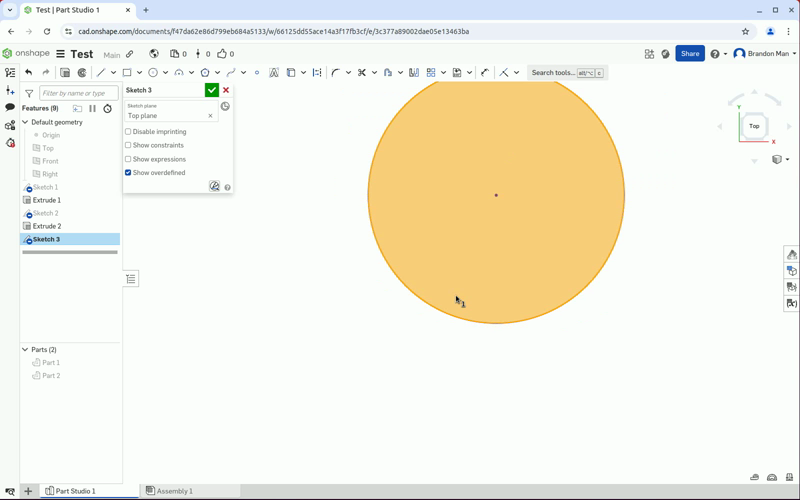
scroll(-6)
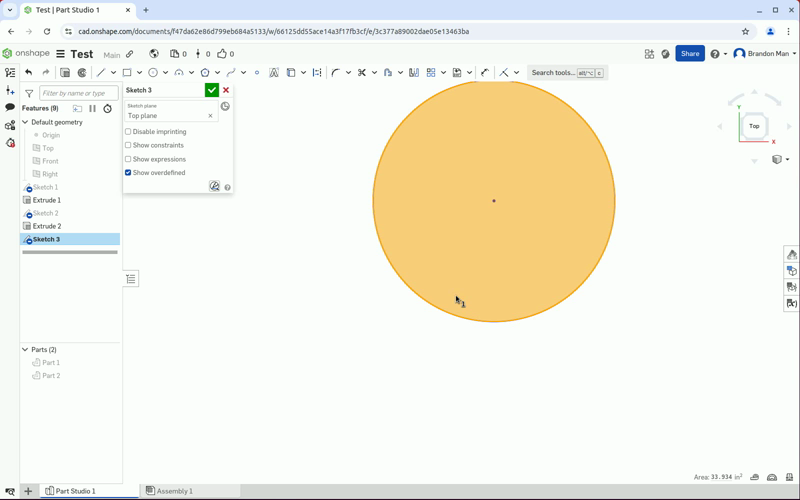
scroll(-6)
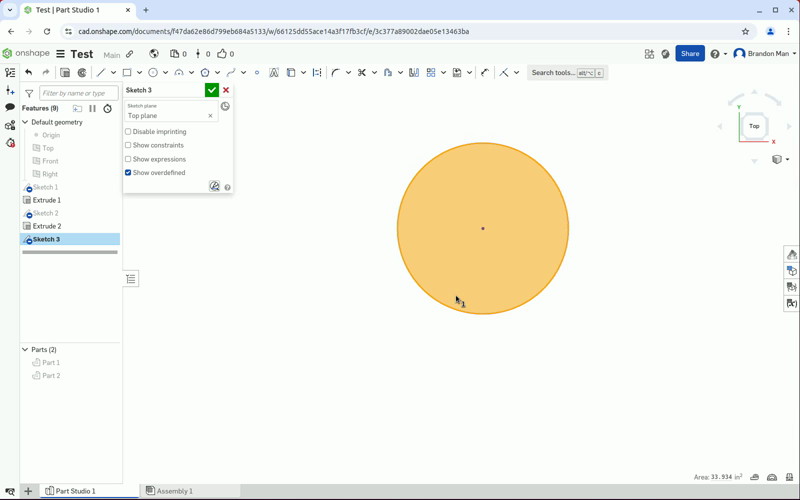
scroll(-6)
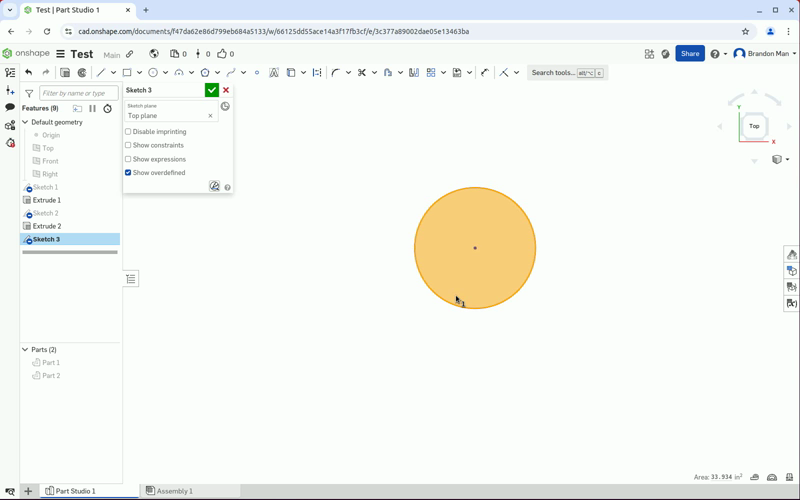
scroll(-6)
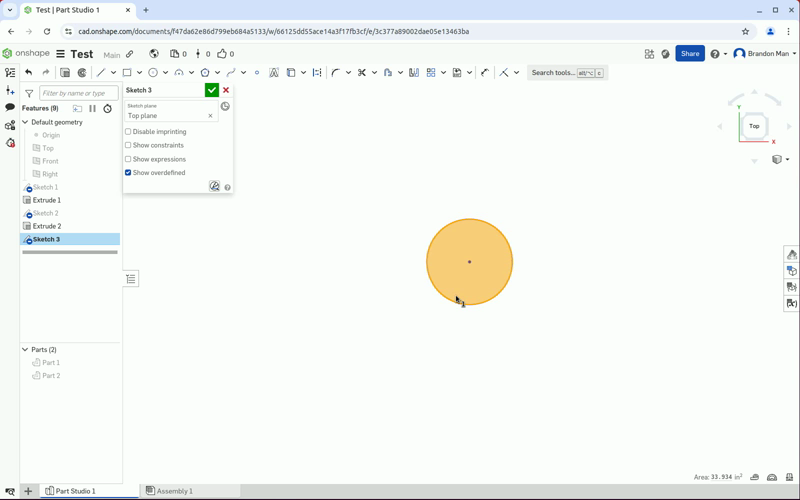
scroll(-6)
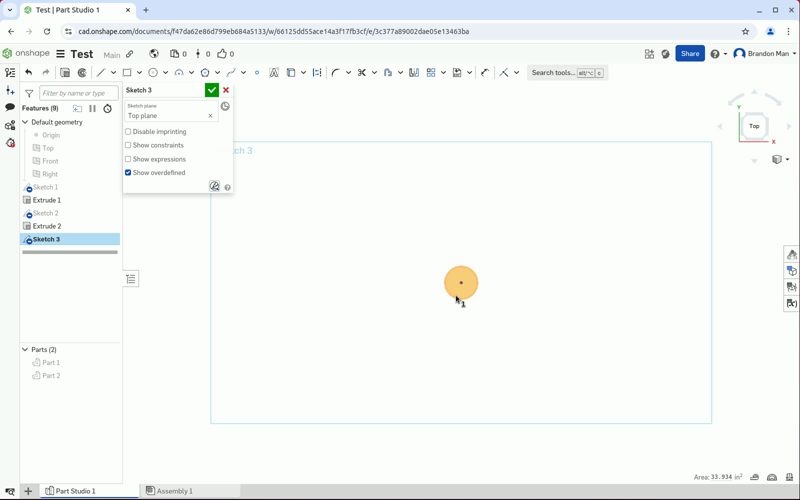
mouse_move(73, 352)
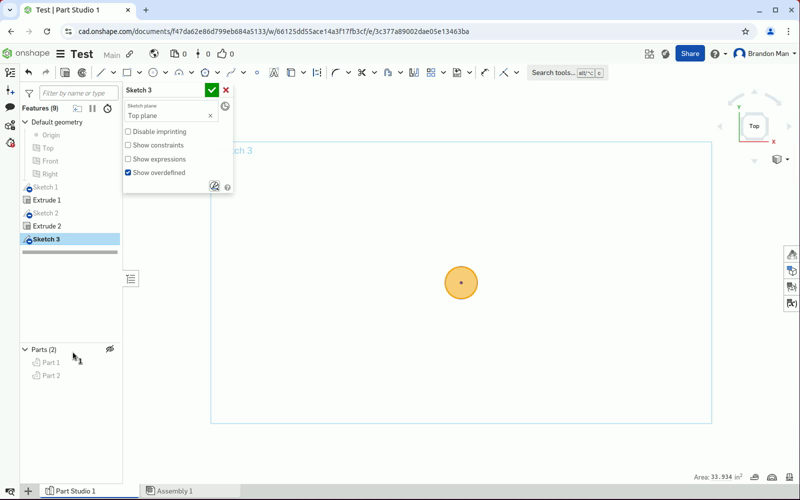
key(shift+y)
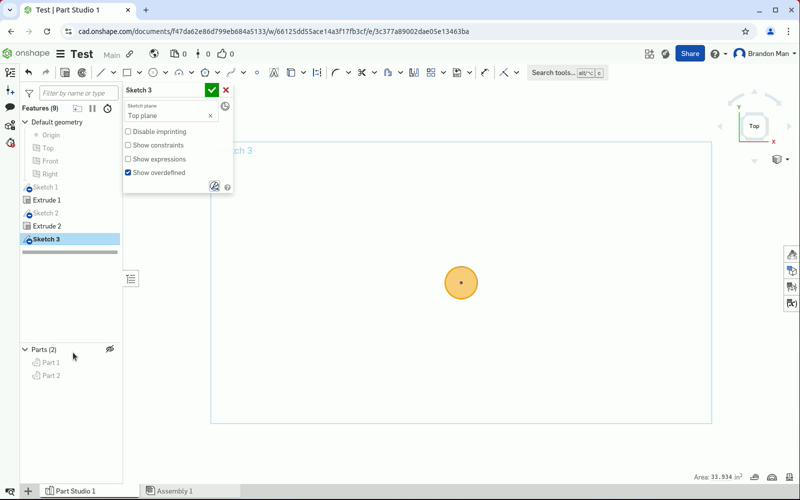
key(shift+e)
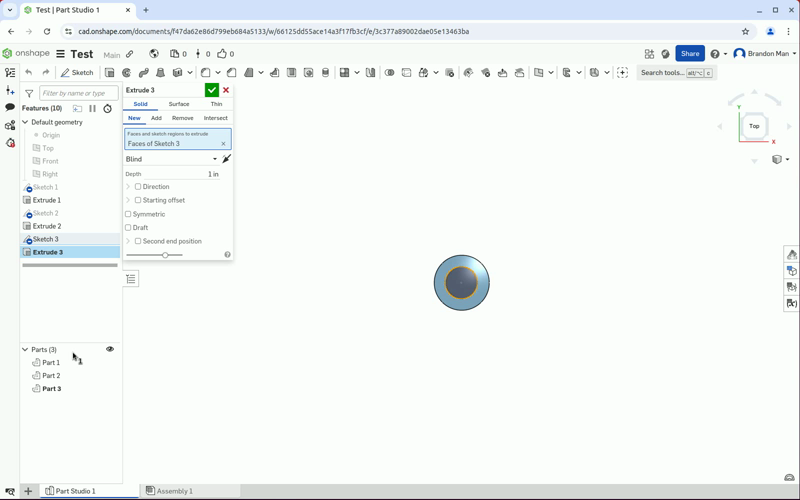
mouse_move(143, 106)
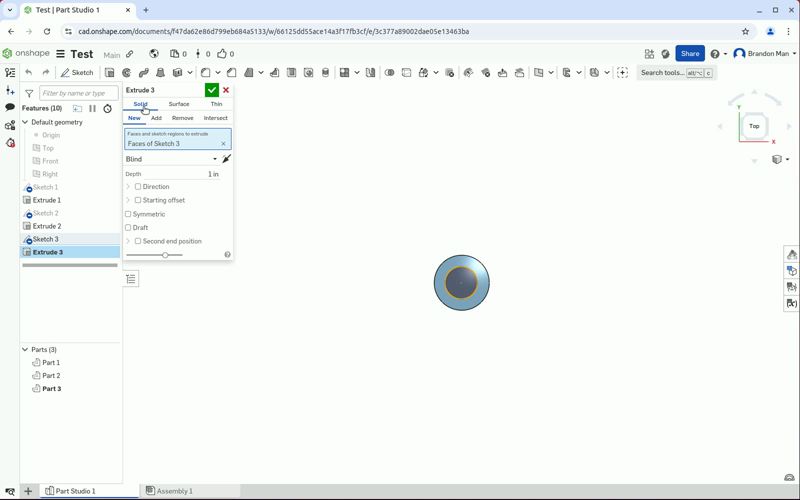
click(143, 106)
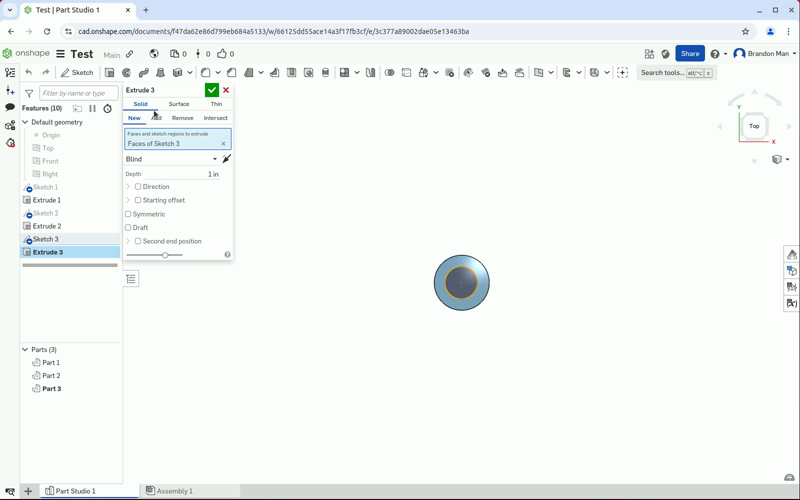
mouse_move(186, 120)
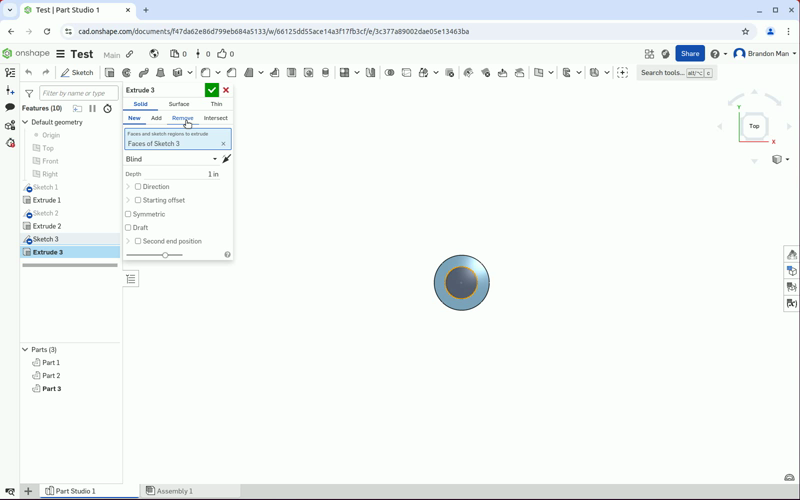
click(186, 120)
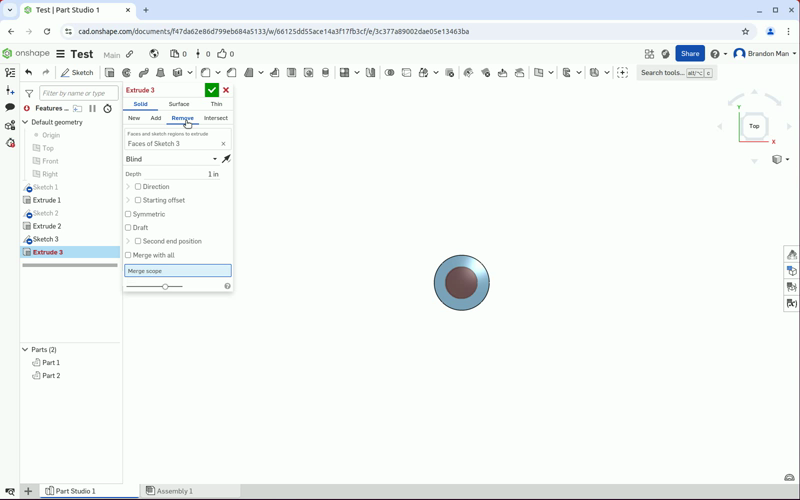
key(tab, 4)
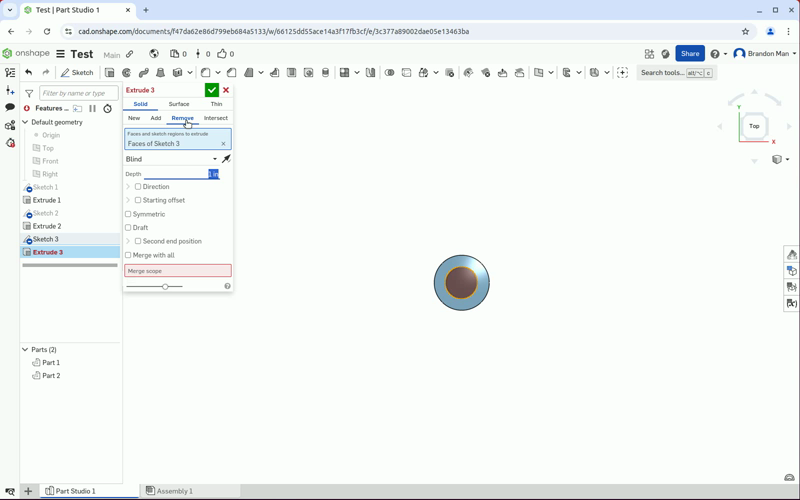
text(15.405)
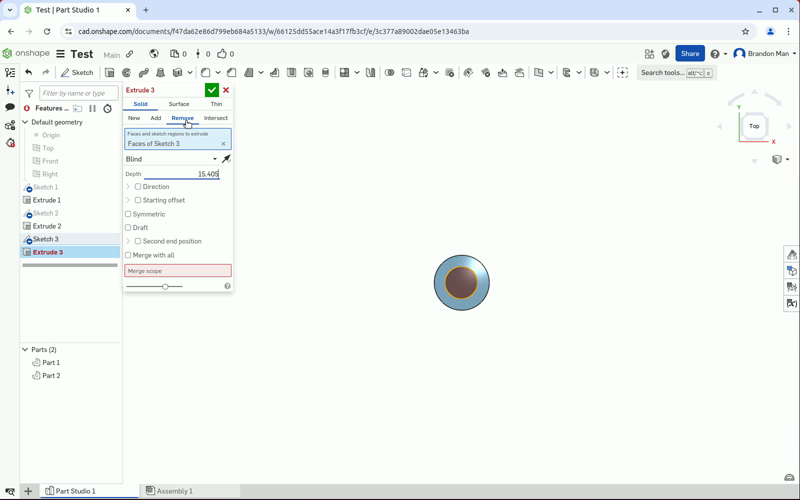
key(tab, 6)
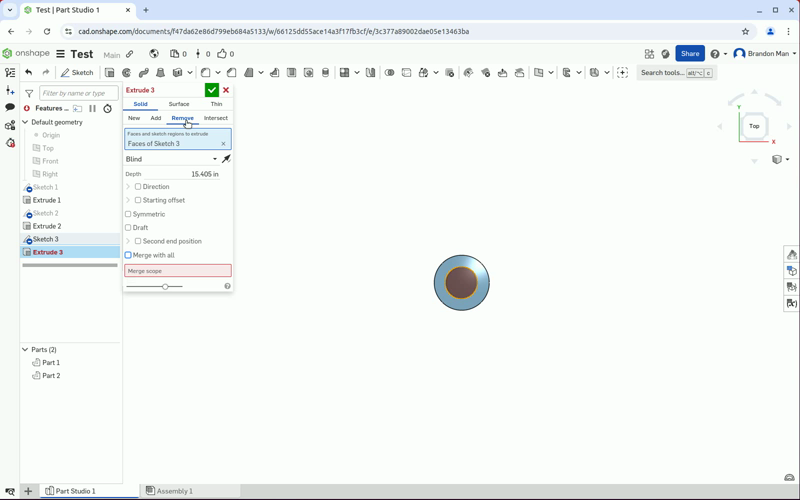
key(space)
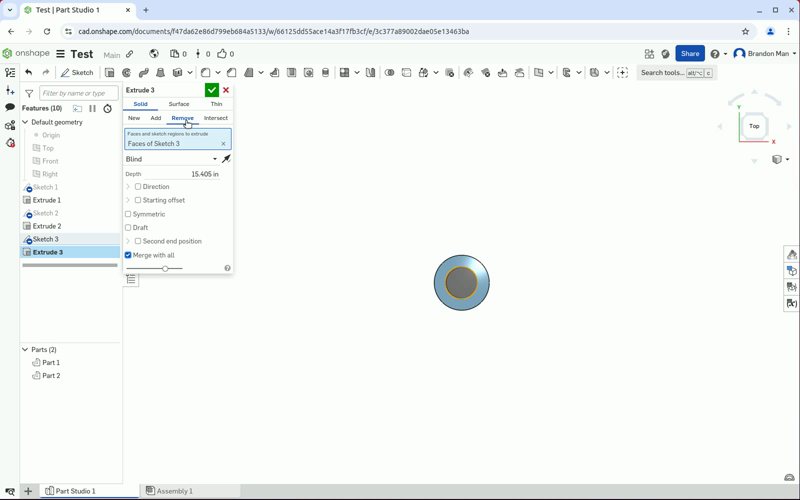
key(enter)
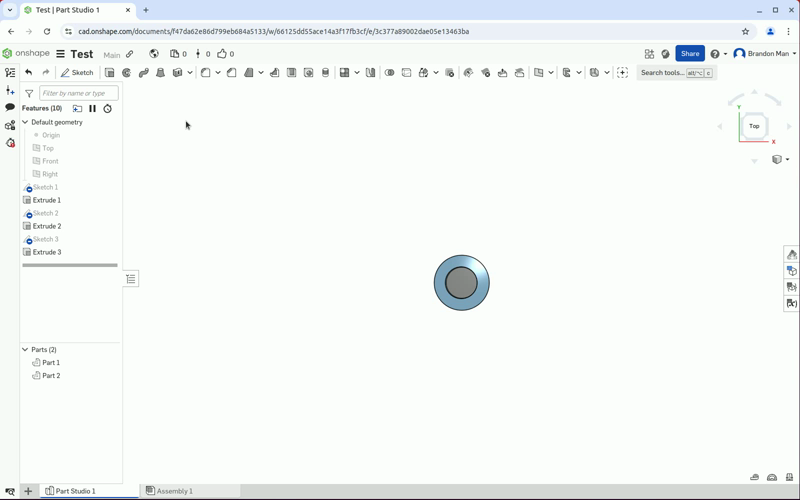
key(shift+h)
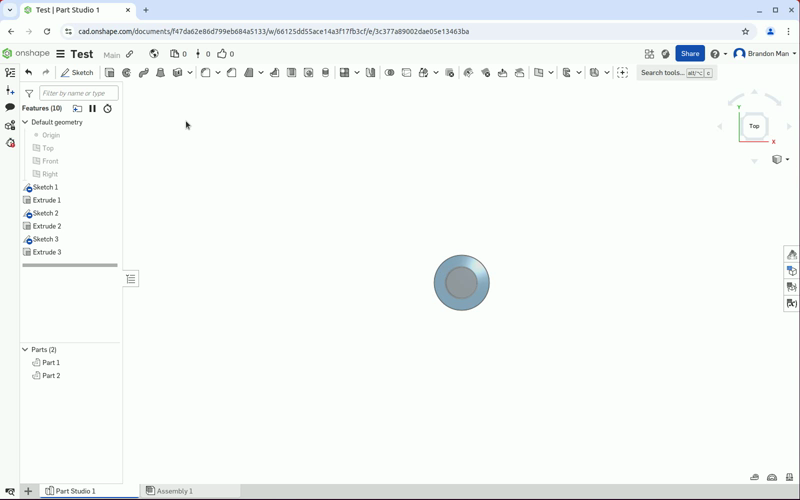
key(shift+h)
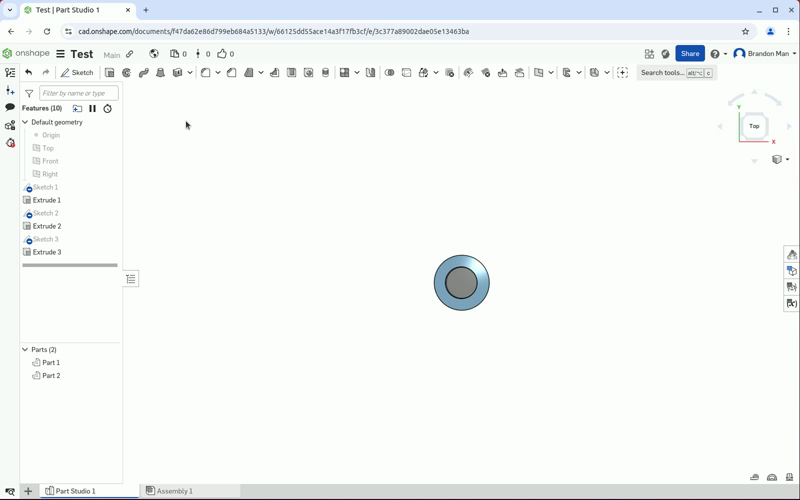
mouse_move(73, 189)
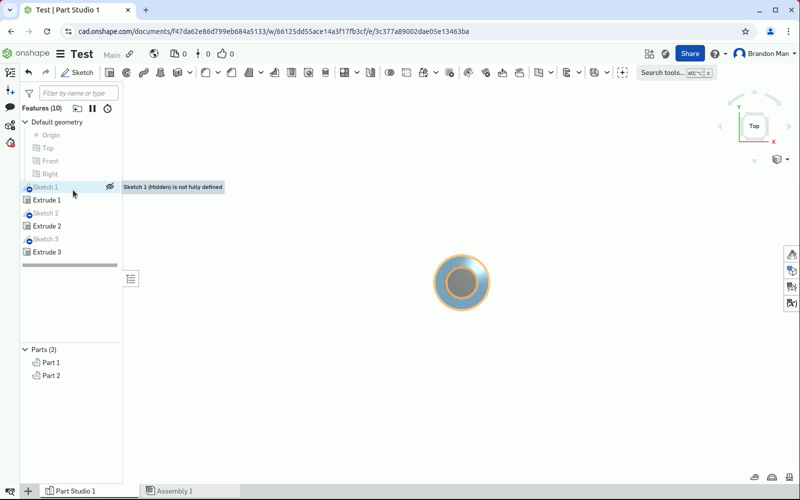
click(73, 189)
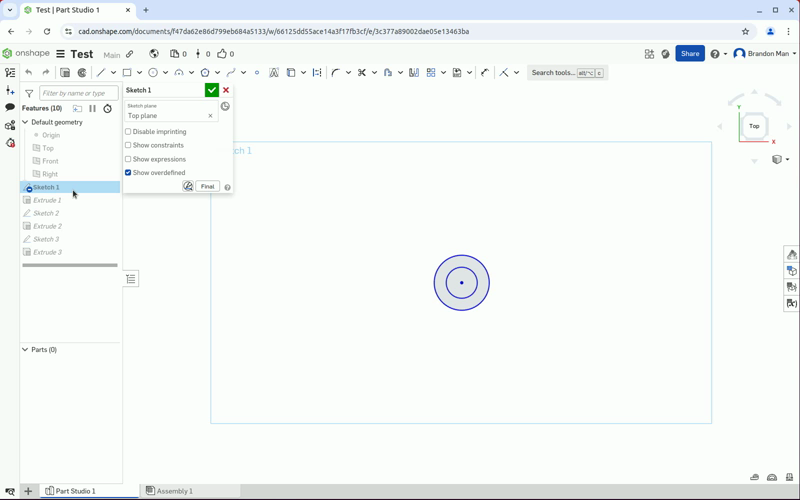
mouse_move(229, 92)
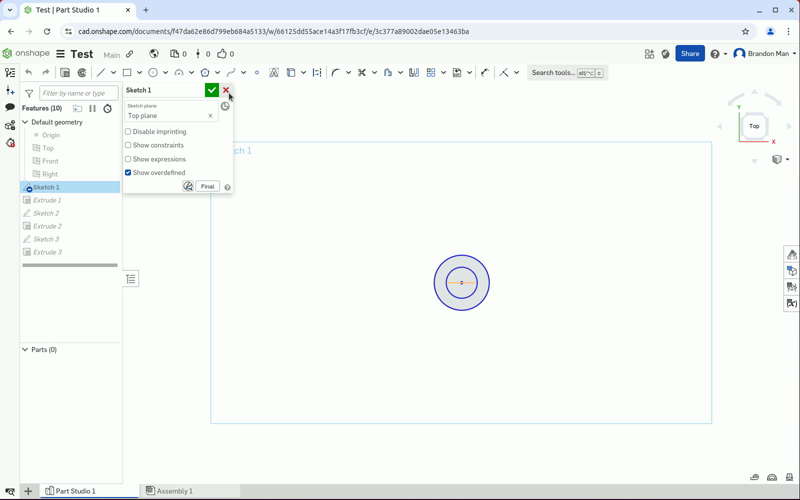
click(229, 92)
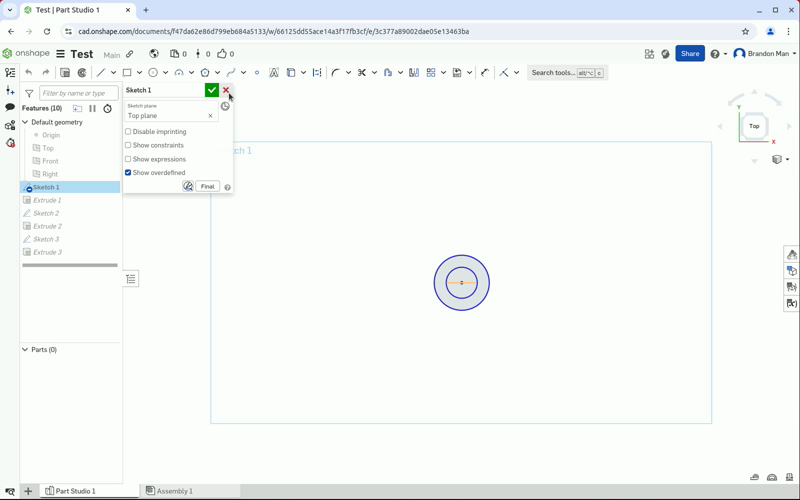
key(shift+s)
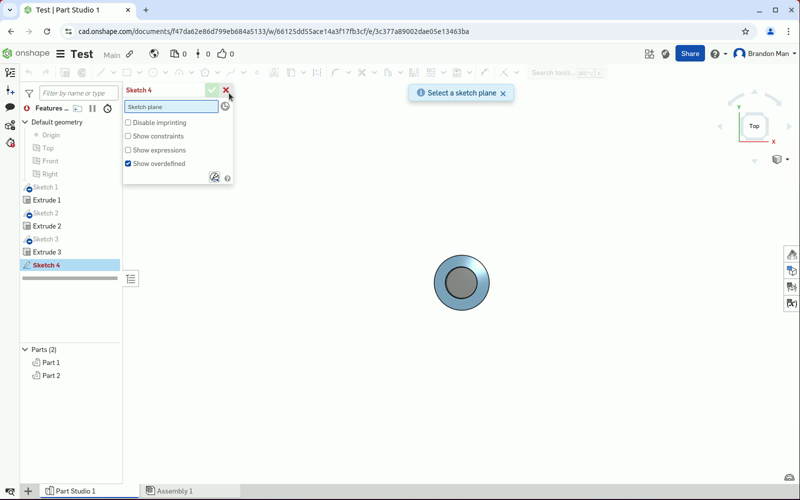
mouse_move(73, 150)
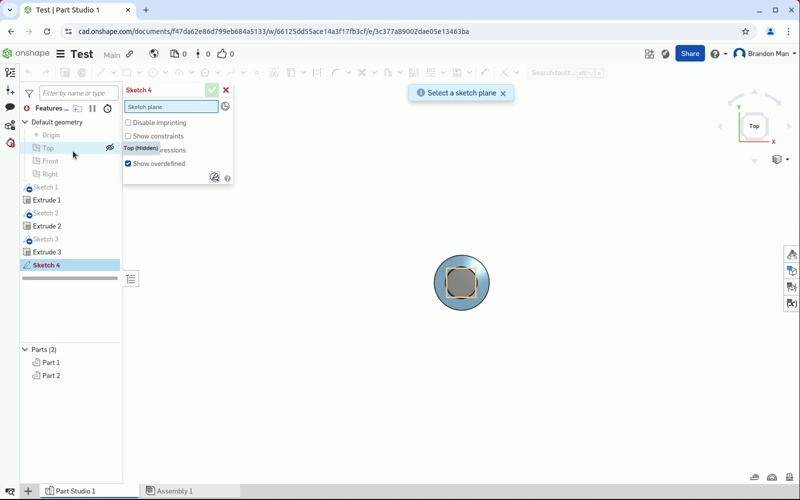
click(73, 150)
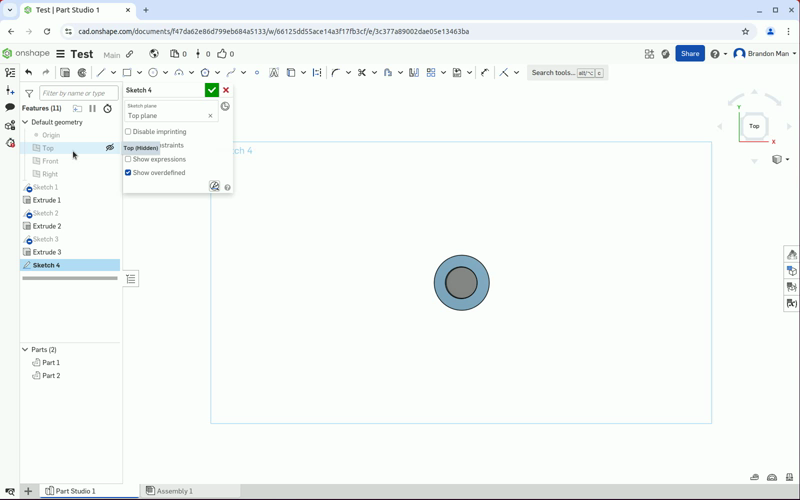
mouse_move(73, 352)
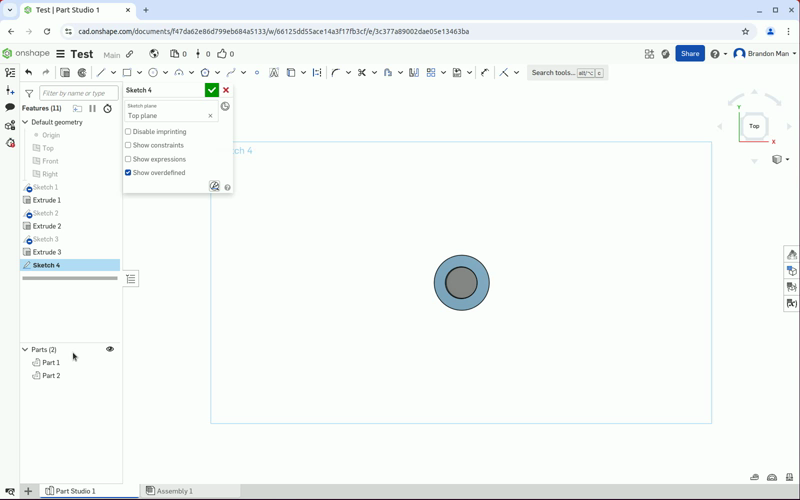
key(y)
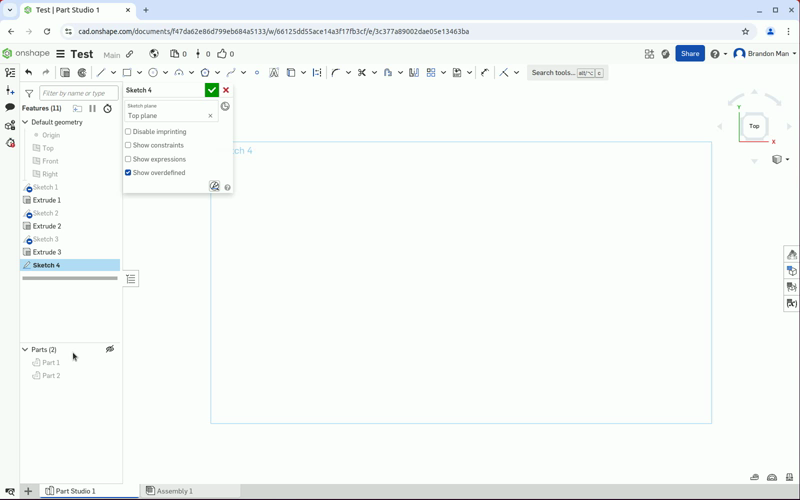
key(c)
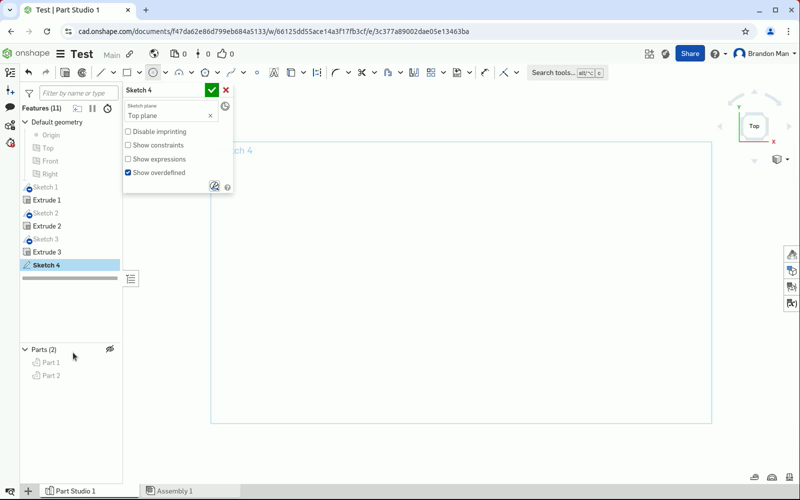
key_down(shift)
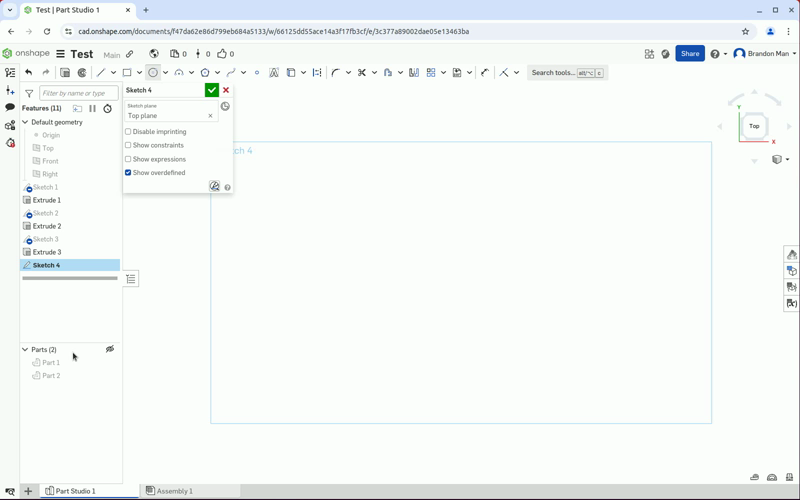
mouse_move(461, 282)
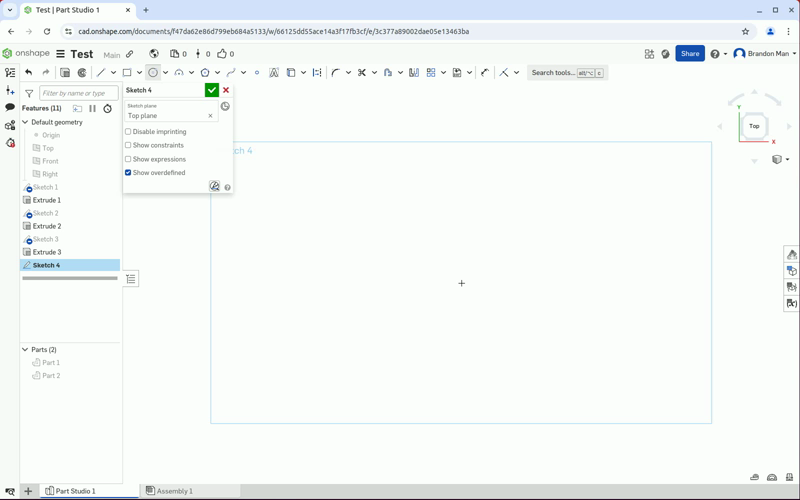
click(461, 282)
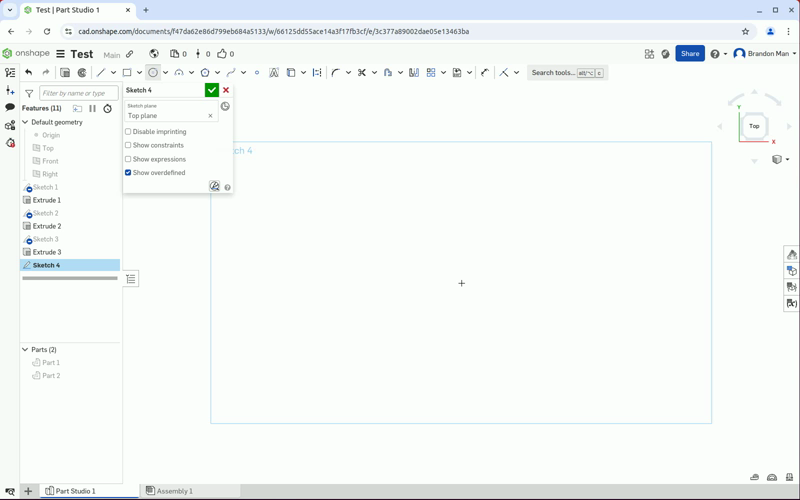
key_up(shift)
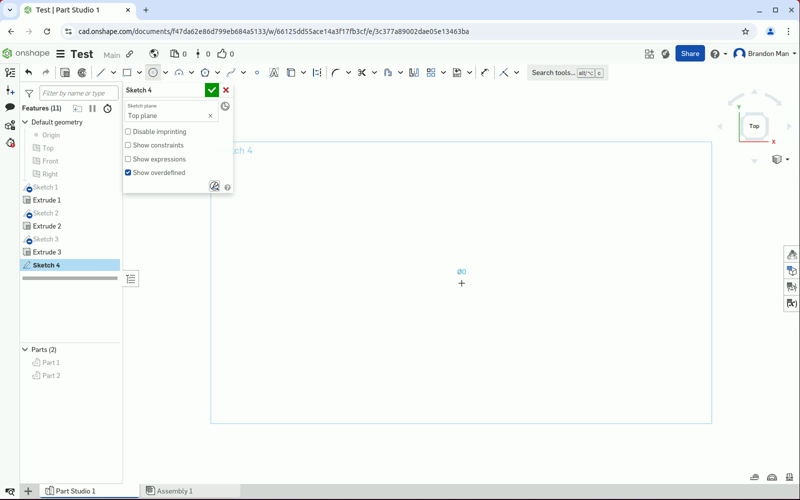
mouse_move(489, 282)
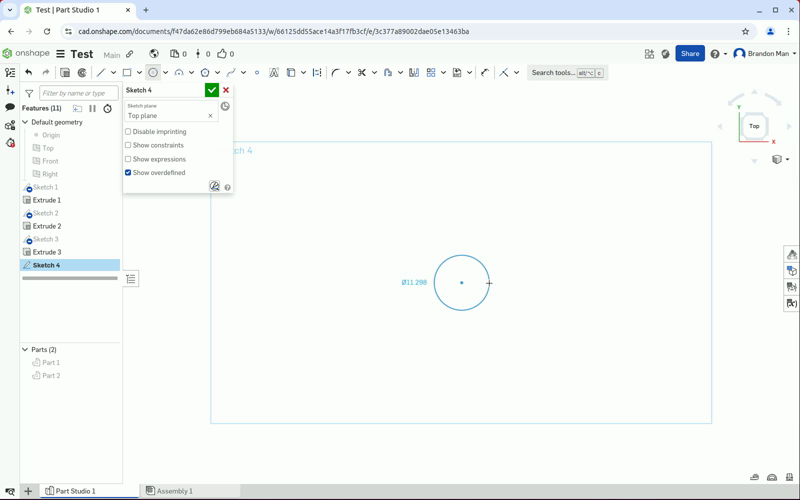
click(489, 282)
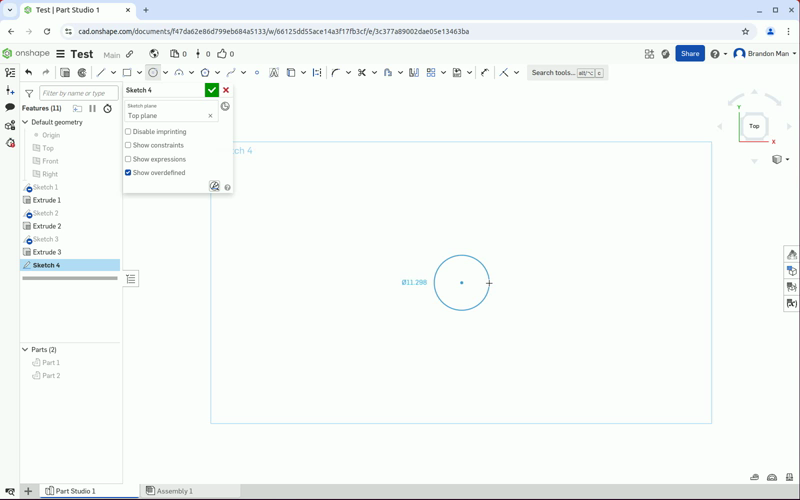
key(esc)
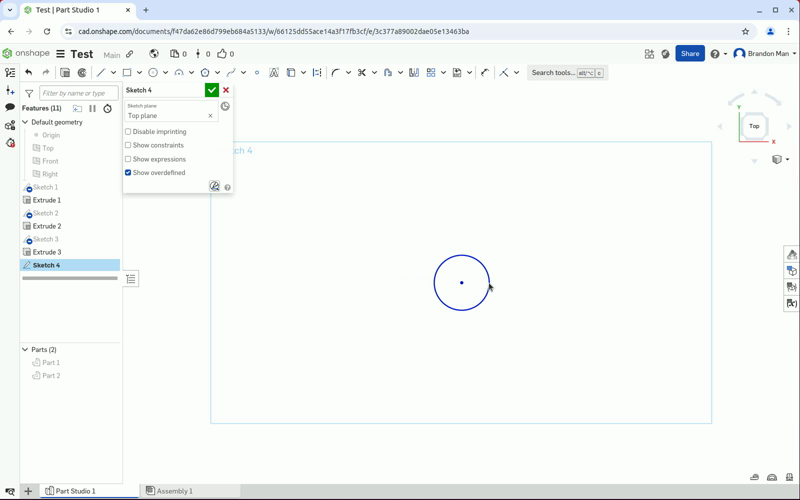
key(c)
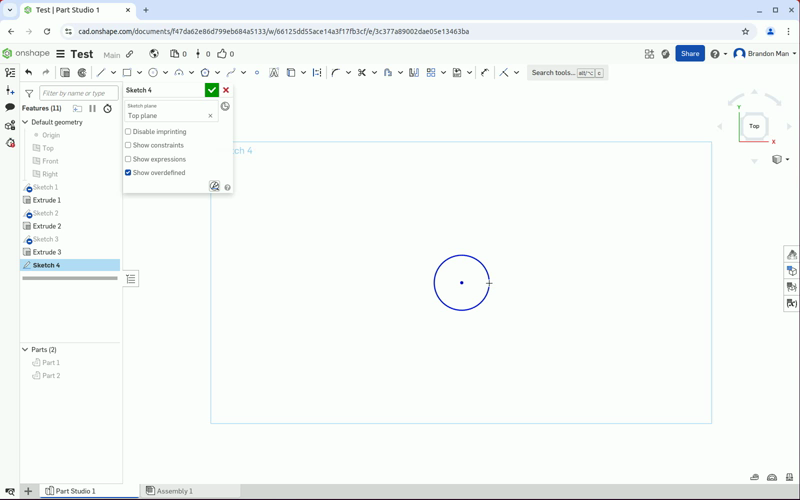
key_down(shift)
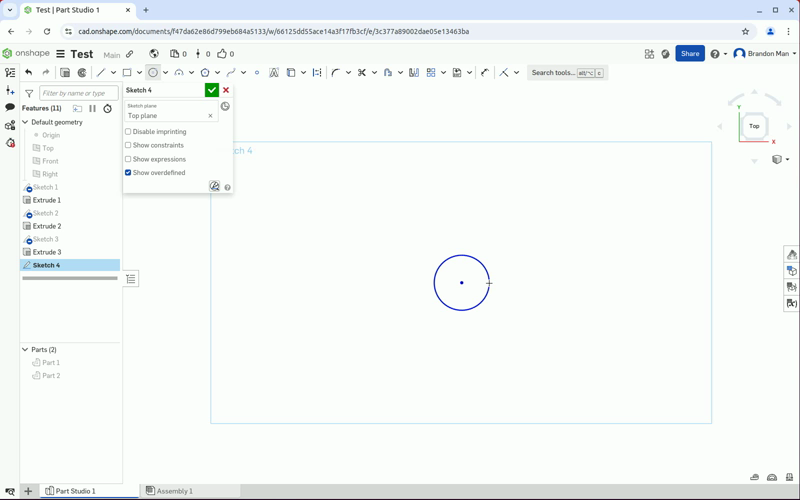
mouse_move(461, 282)
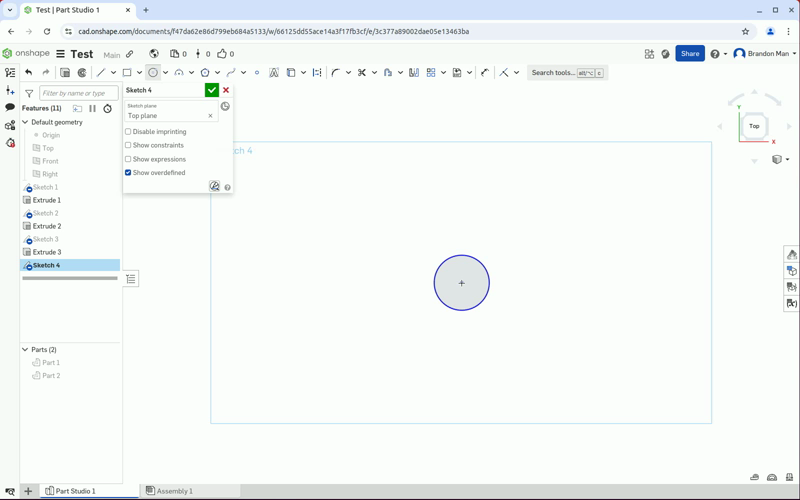
click(461, 282)
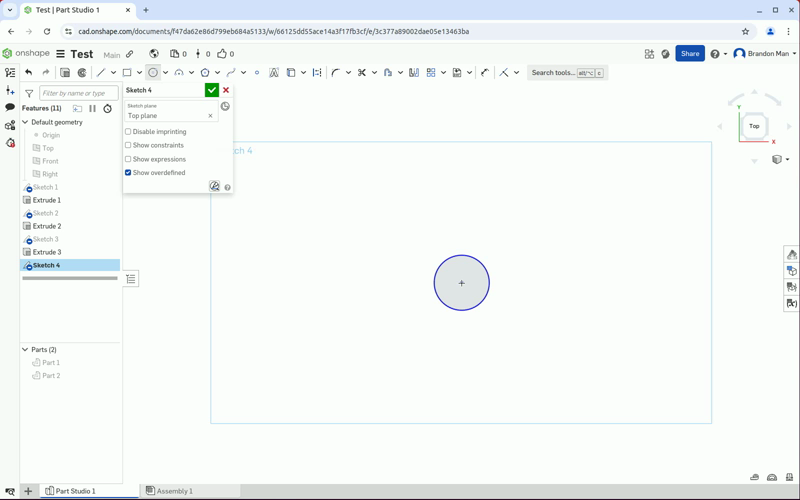
key_up(shift)
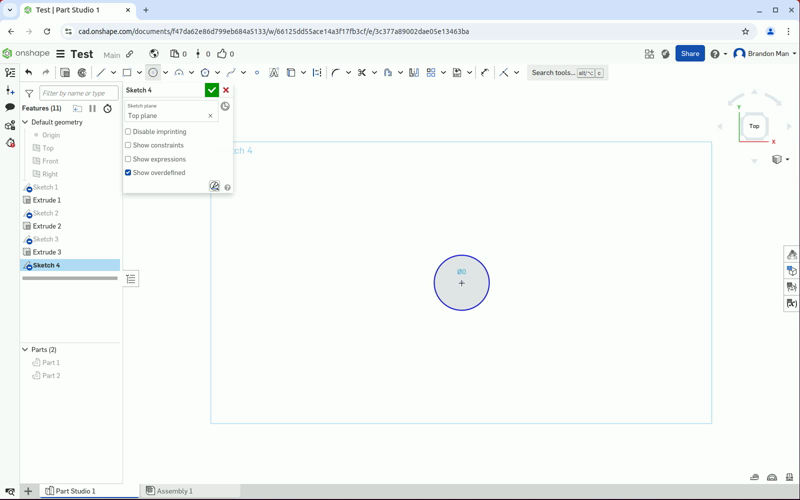
mouse_move(477, 282)
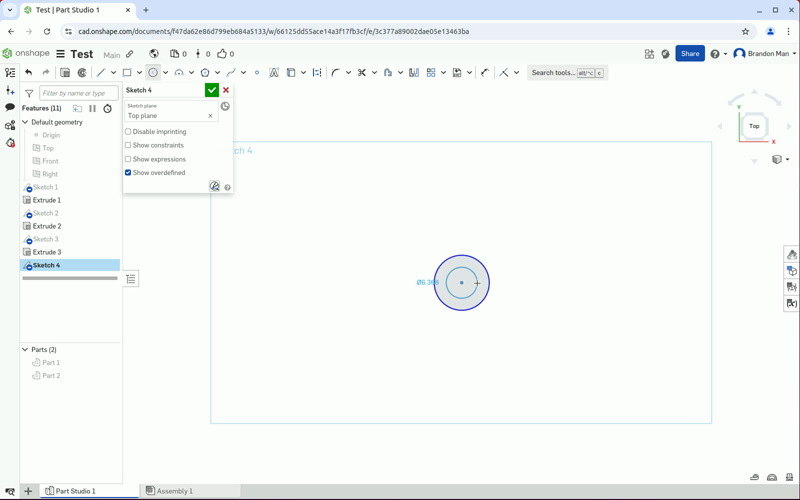
click(477, 282)
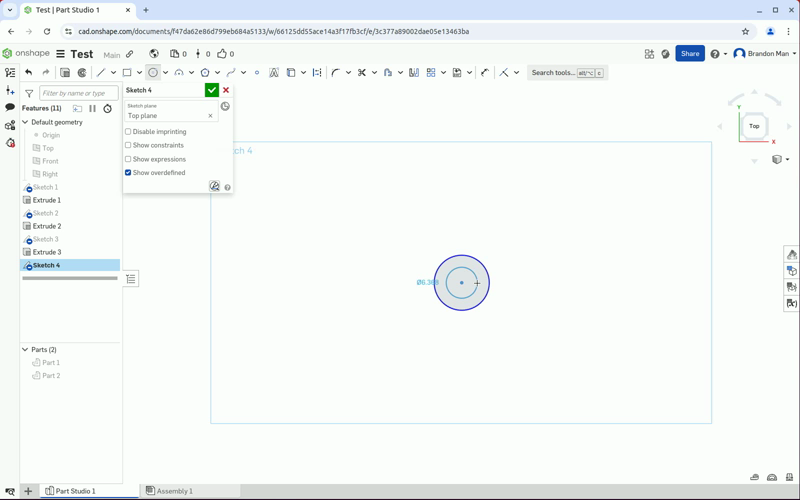
key(esc)
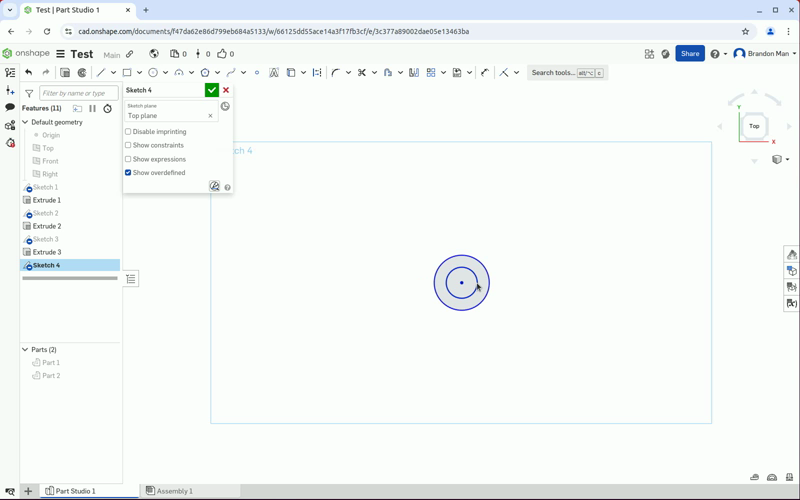
mouse_move(470, 296)
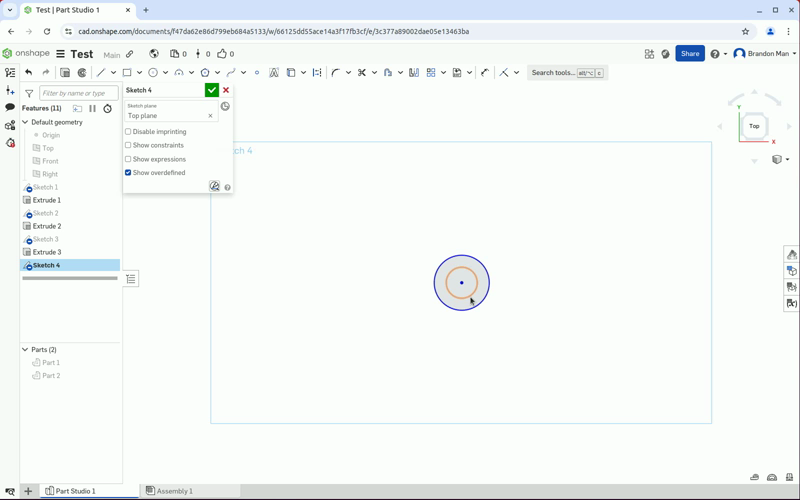
scroll(6)
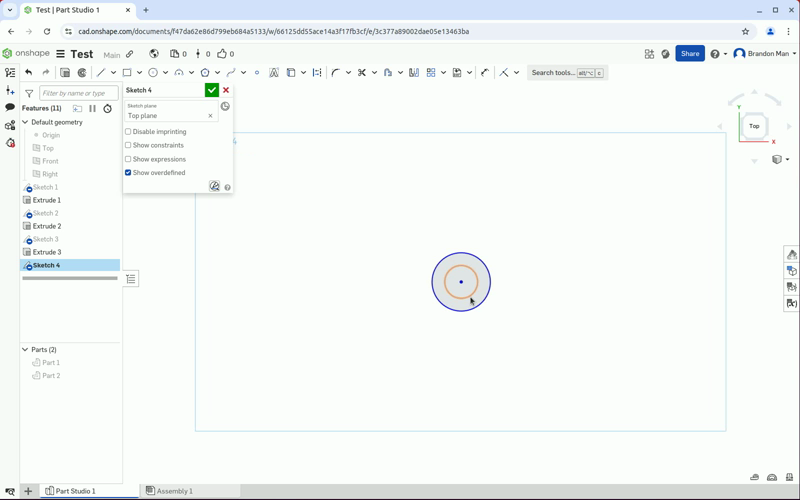
scroll(6)
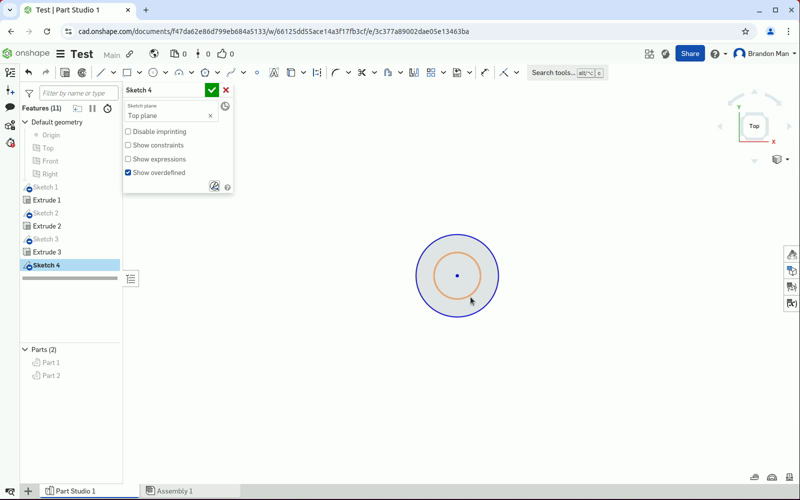
scroll(6)
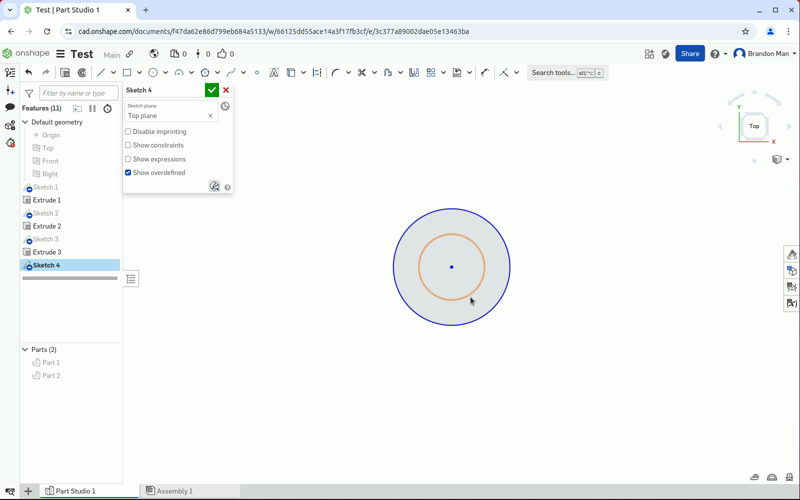
scroll(6)
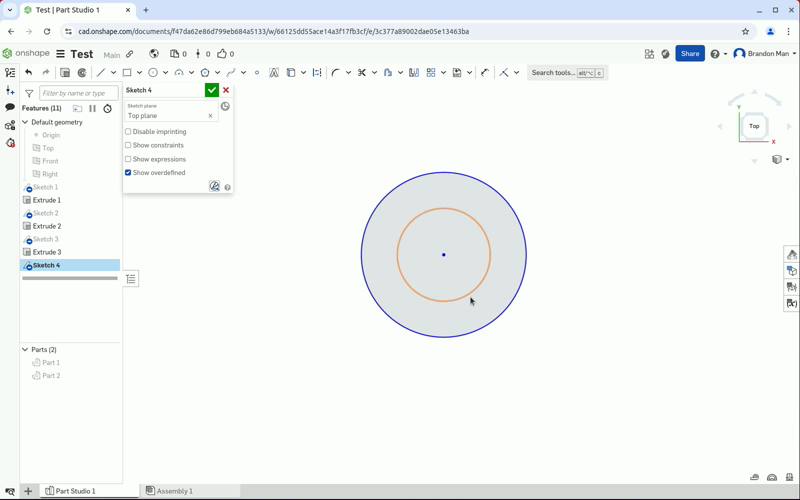
scroll(6)
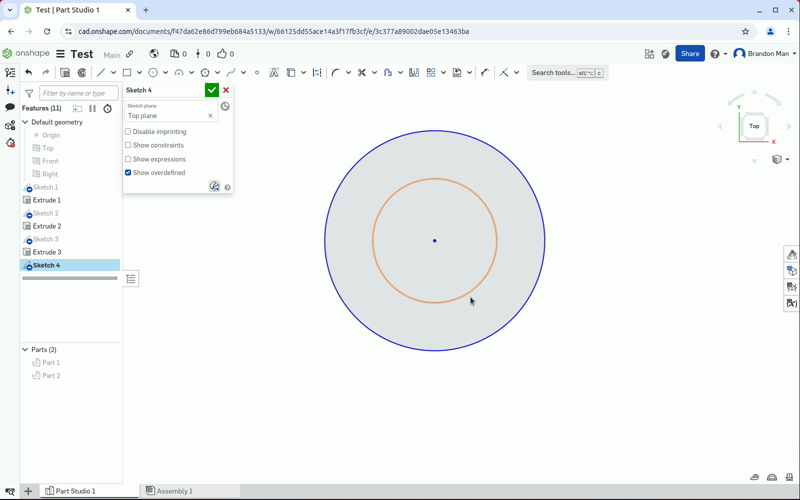
scroll(6)
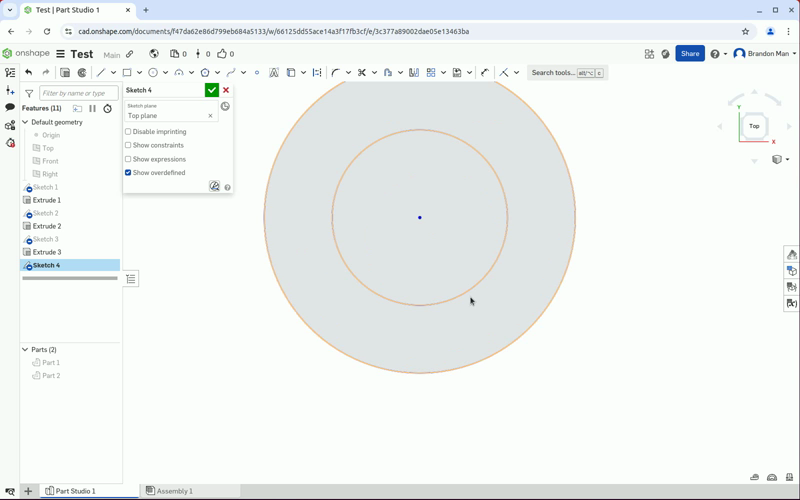
scroll(6)
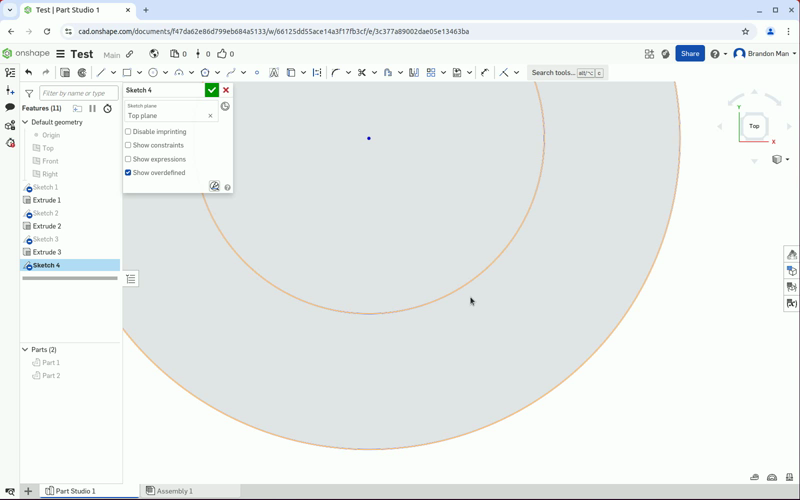
click(470, 296)
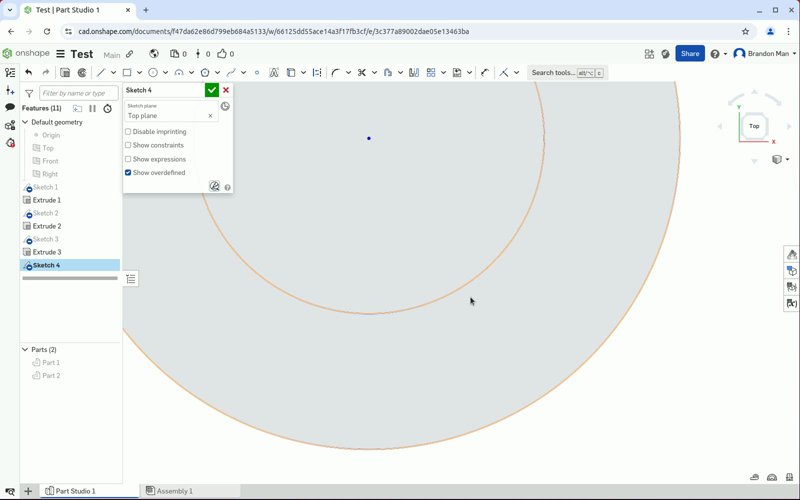
scroll(-6)
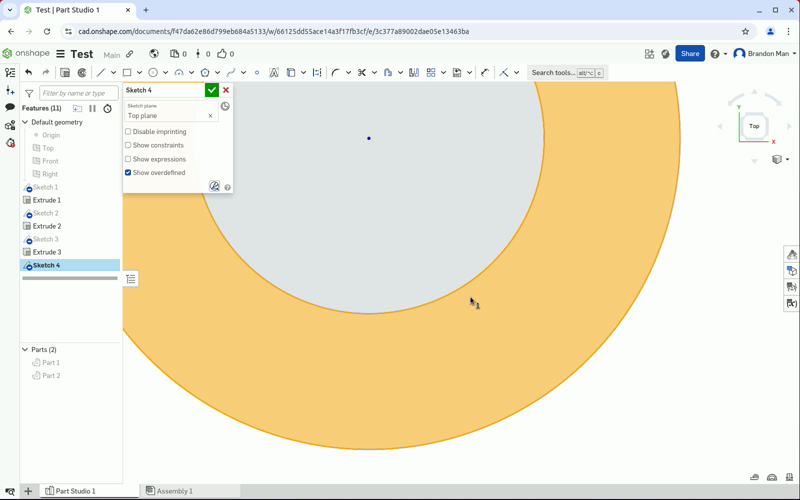
scroll(-6)
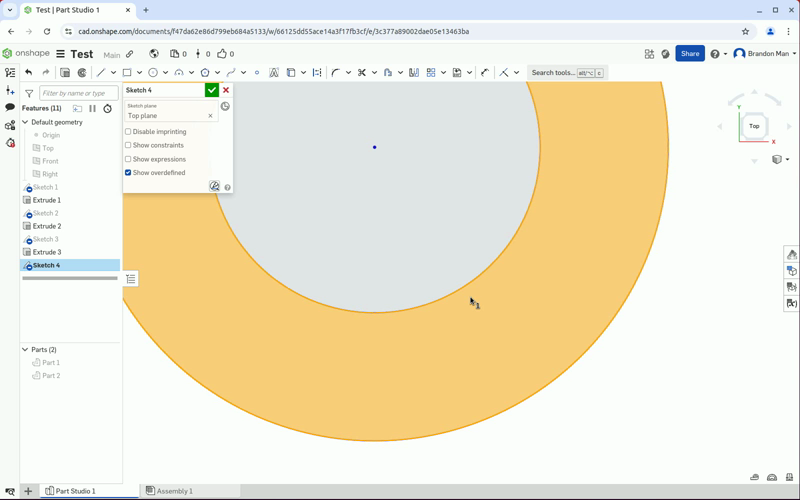
scroll(-6)
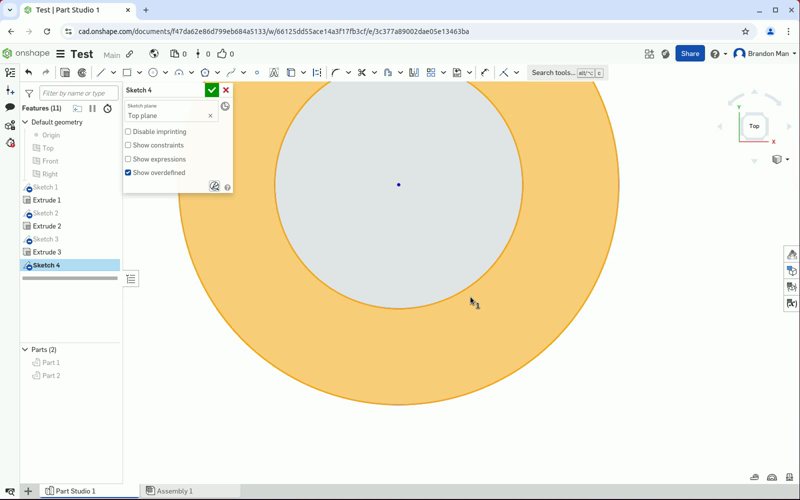
scroll(-6)
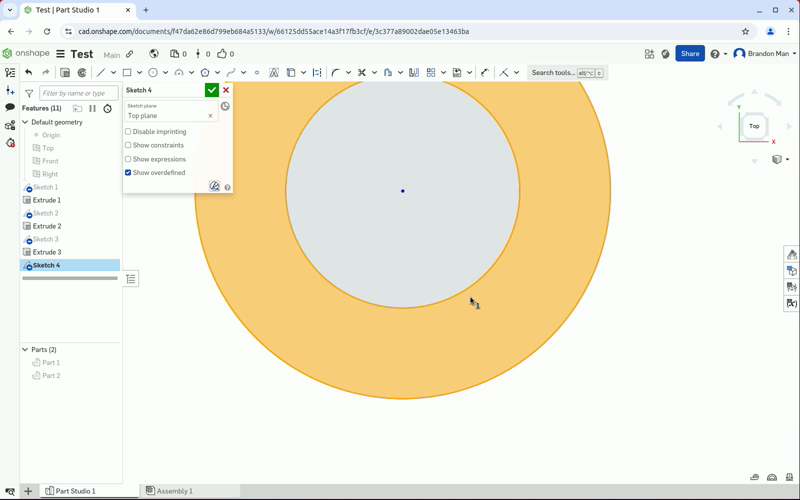
scroll(-6)
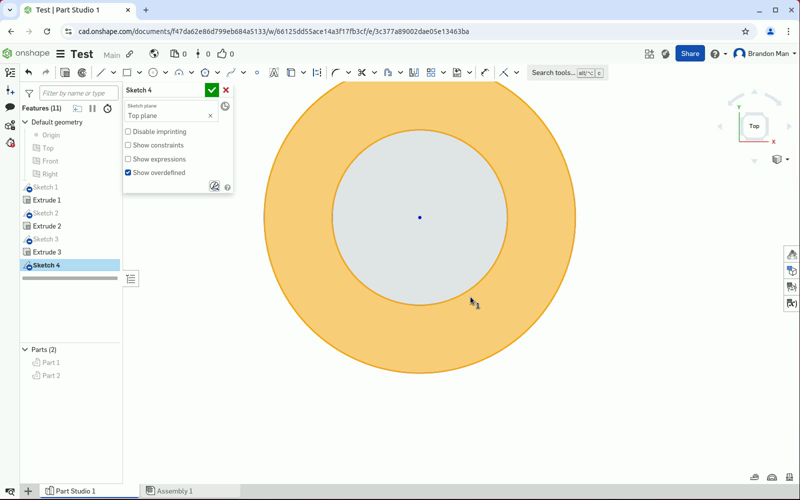
scroll(-6)
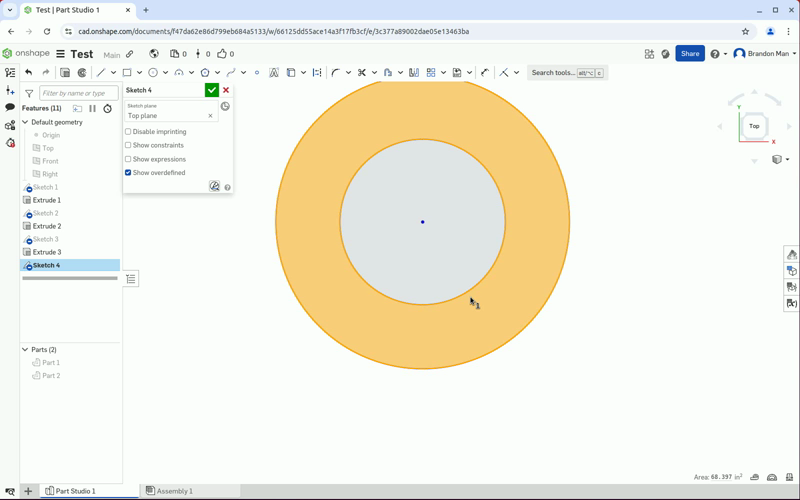
scroll(-6)
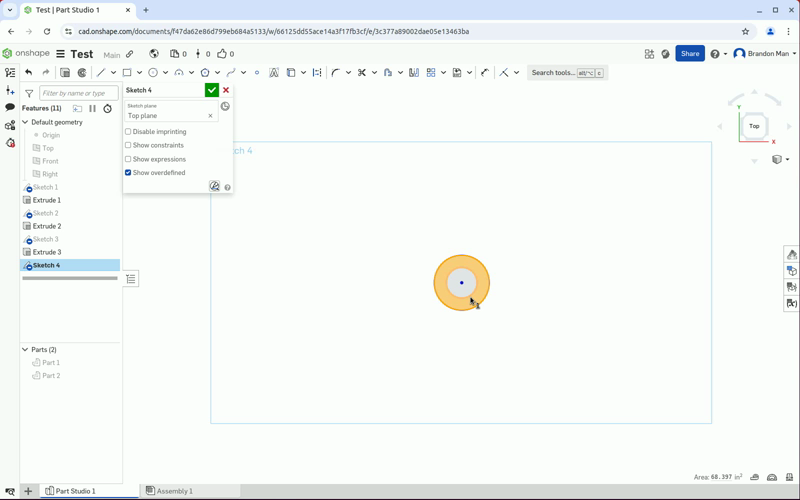
mouse_move(73, 352)
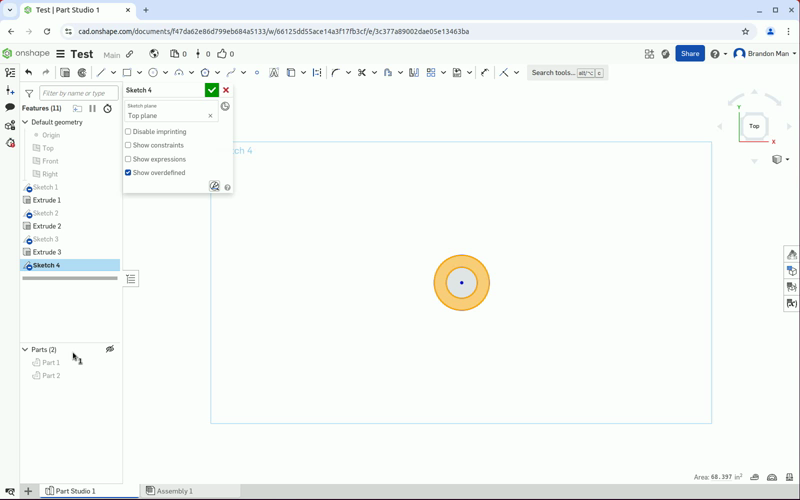
key(shift+y)
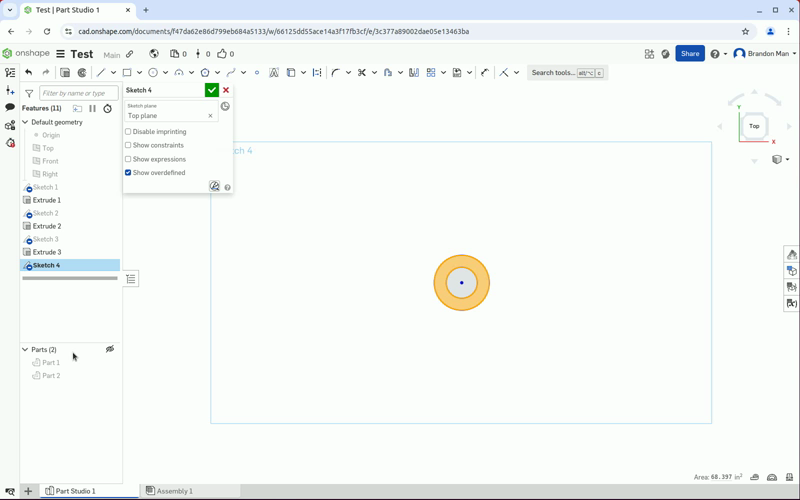
key(shift+e)
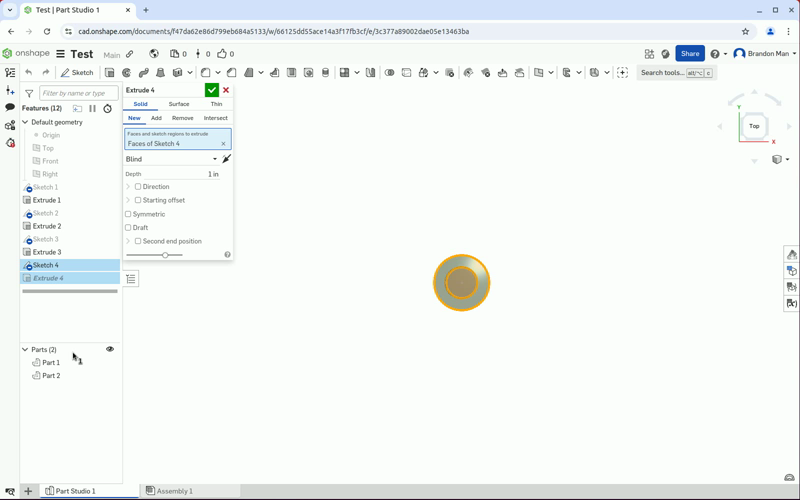
mouse_move(143, 106)
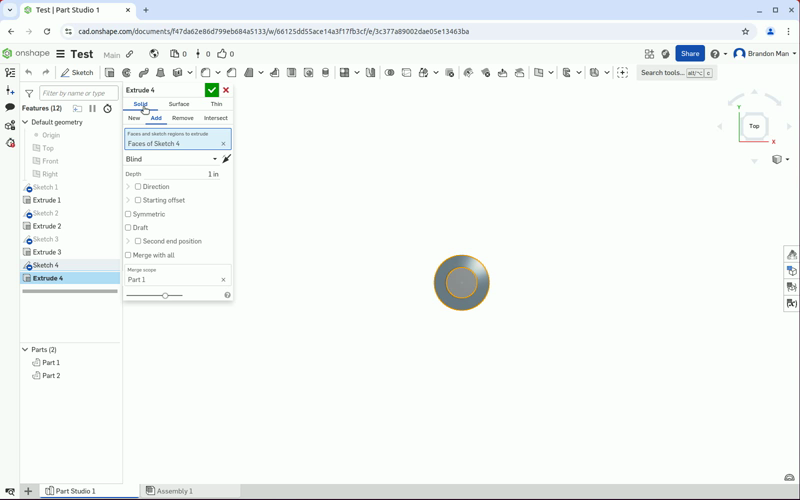
click(143, 106)
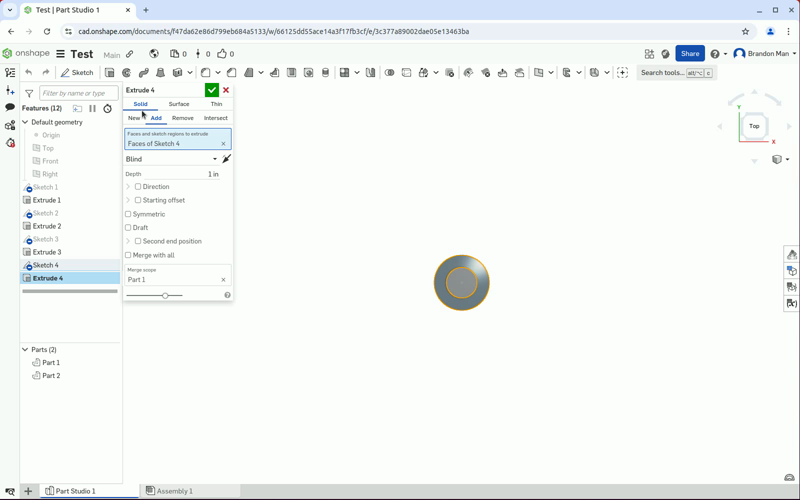
mouse_move(137, 120)
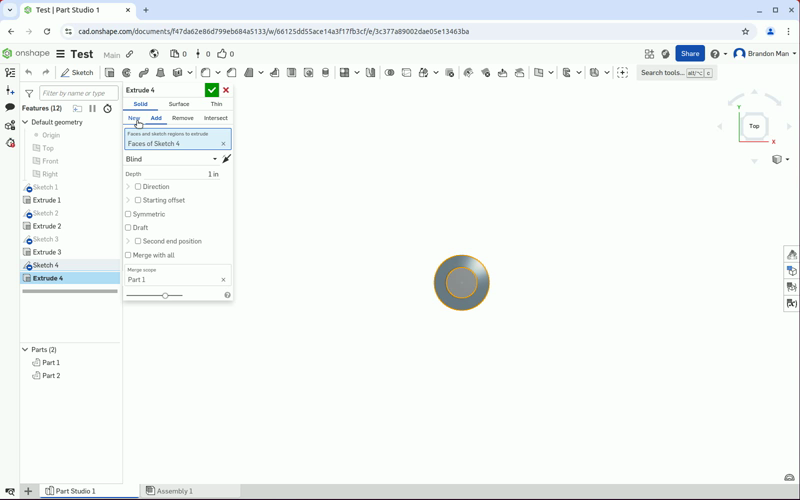
click(137, 120)
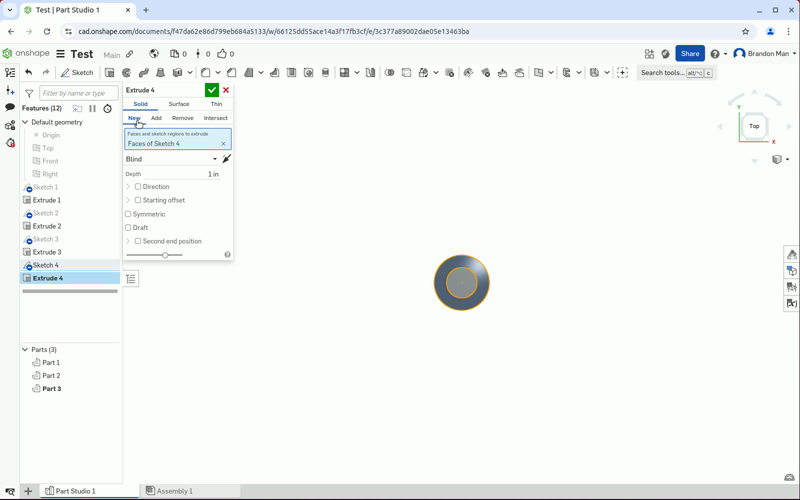
key(tab, 4)
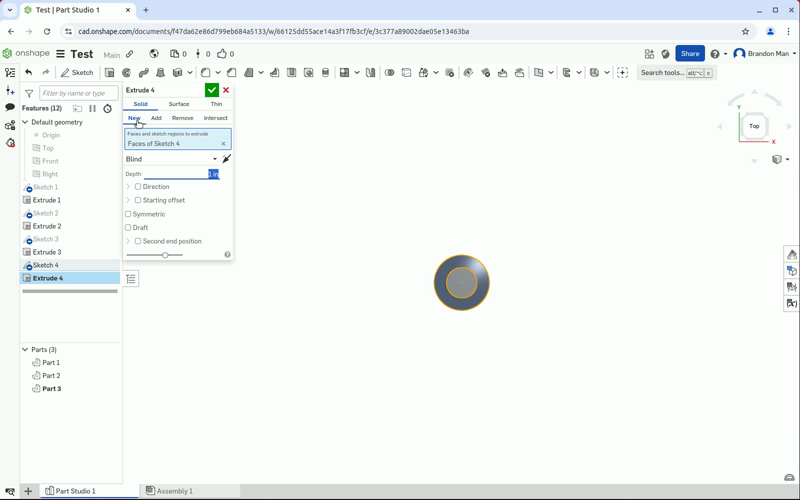
text(7.703)
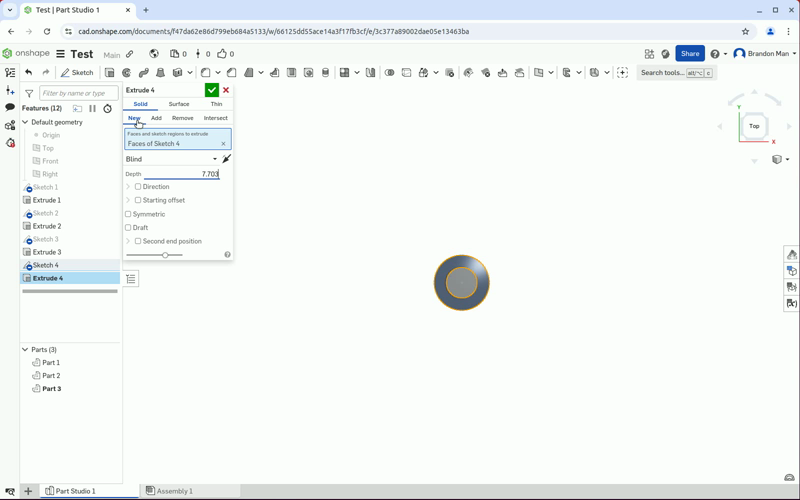
key(enter)
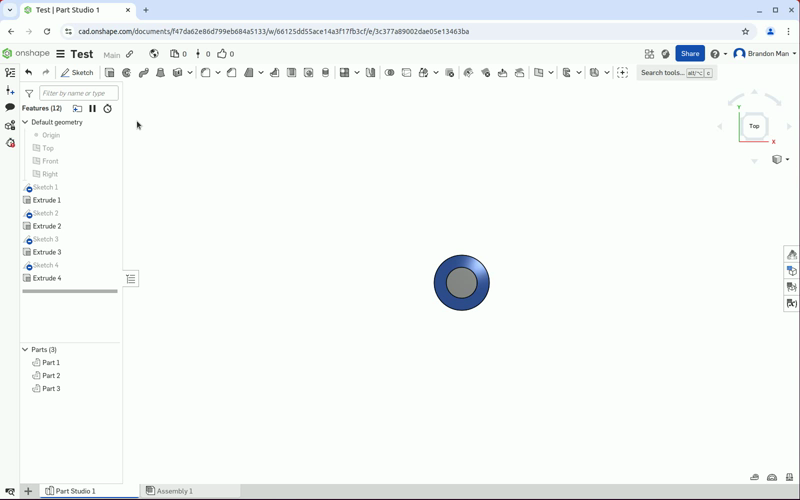
key(shift+h)
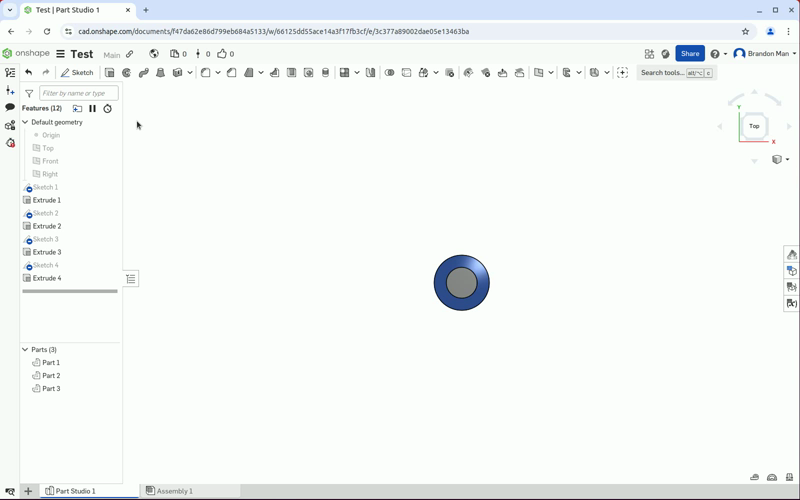
key(shift+h)
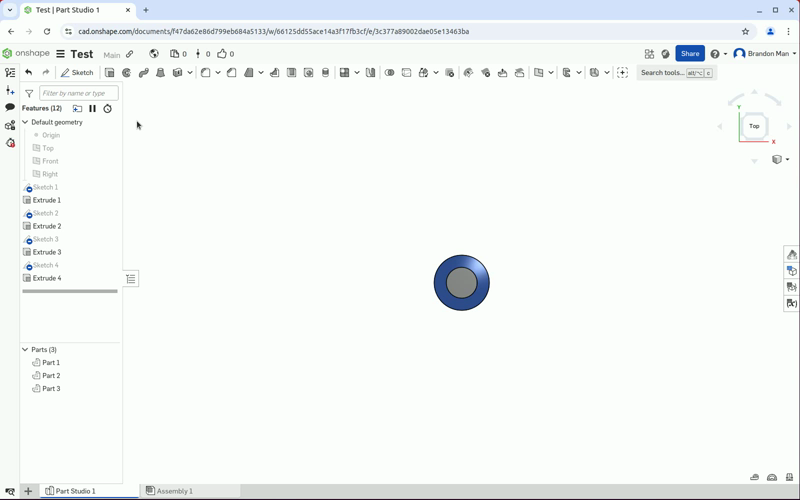
mouse_move(73, 189)
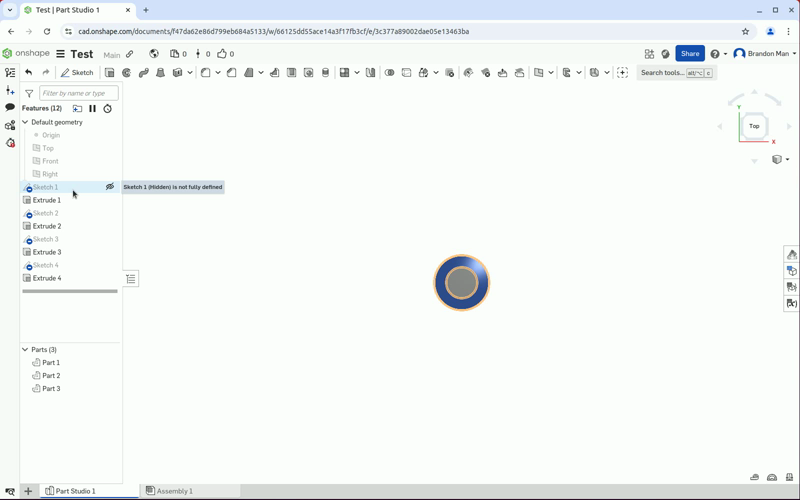
click(73, 189)
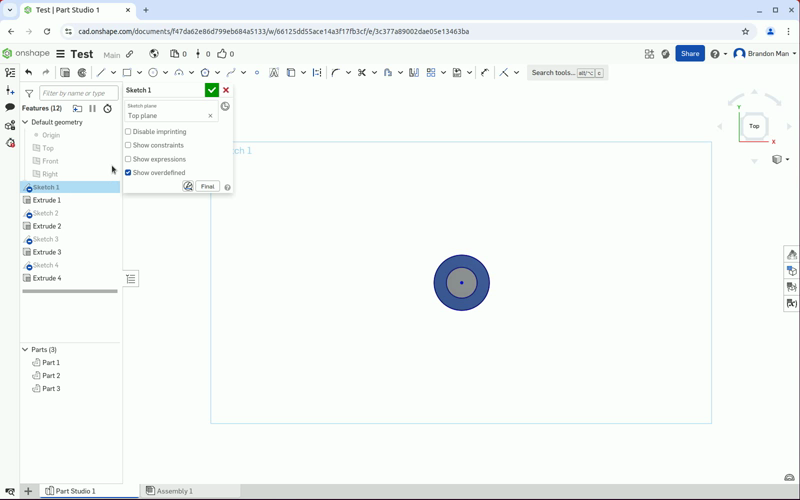
mouse_move(229, 92)
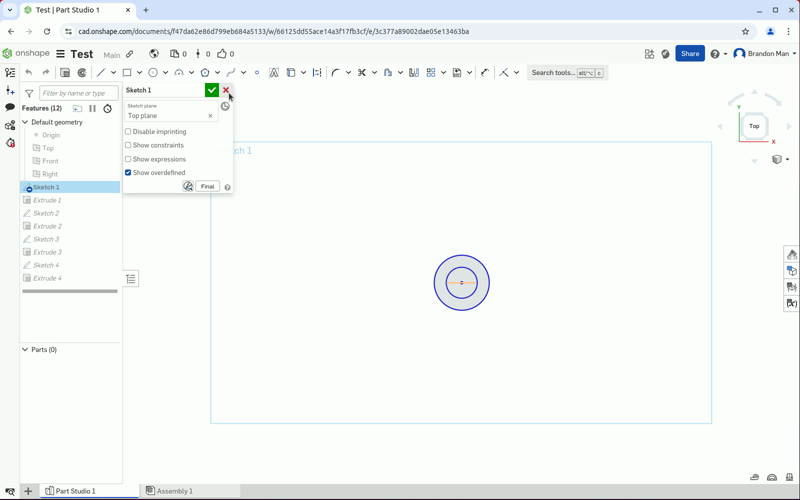
click(229, 92)
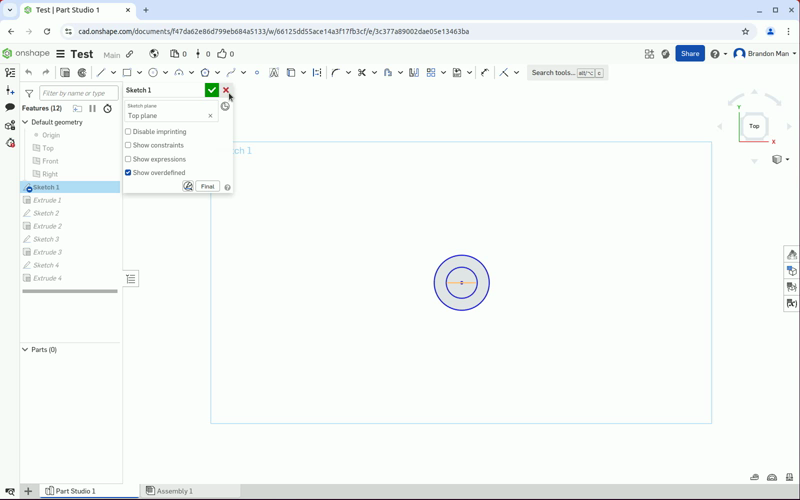
key(shift+s)
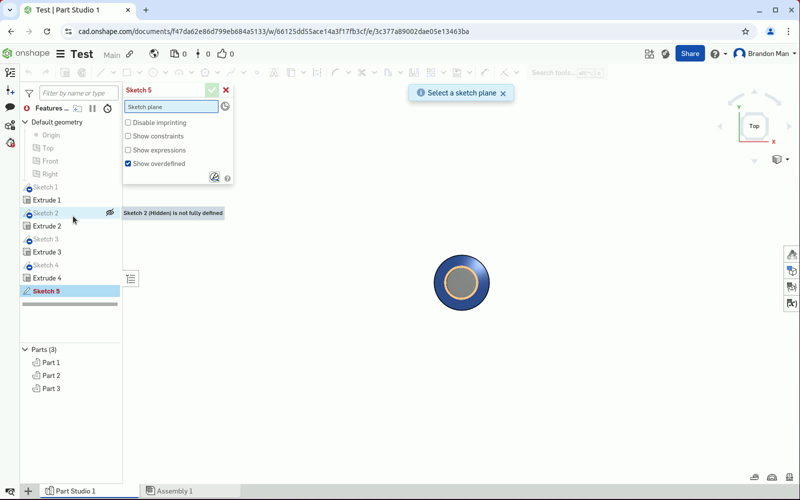
scroll(3)
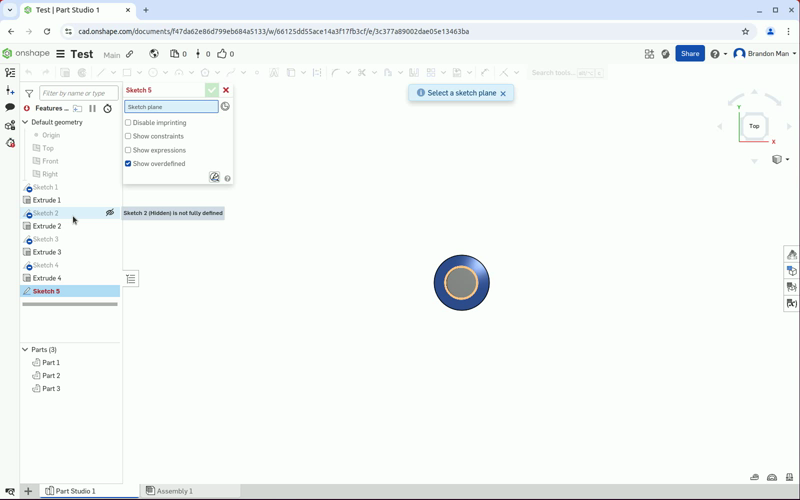
mouse_move(73, 150)
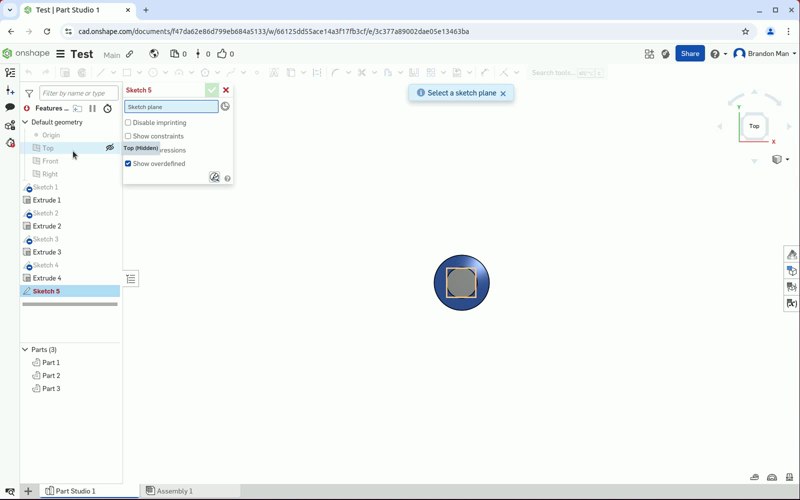
click(73, 150)
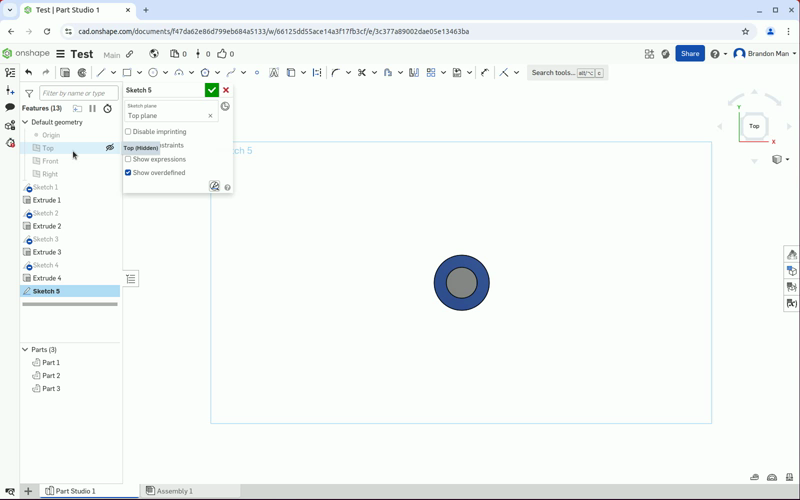
mouse_move(73, 352)
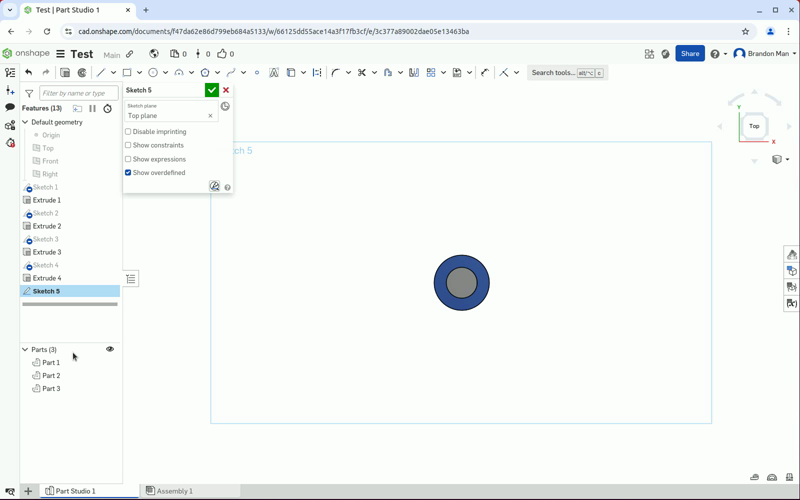
key(y)
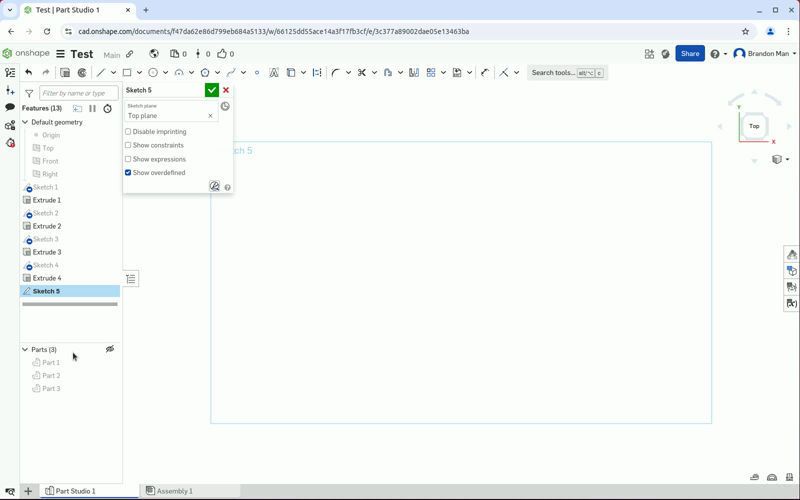
key(c)
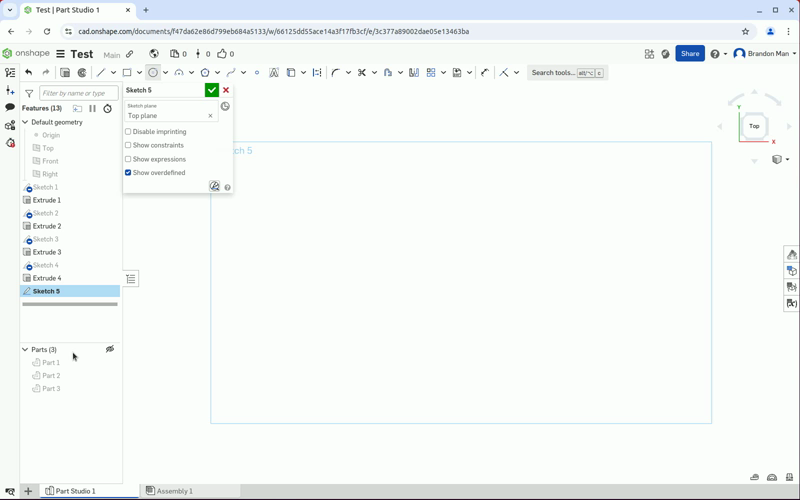
key_down(shift)
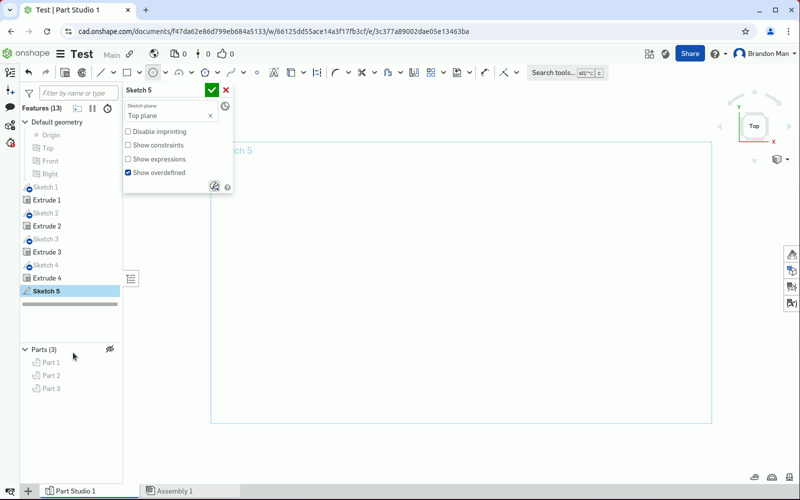
mouse_move(461, 282)
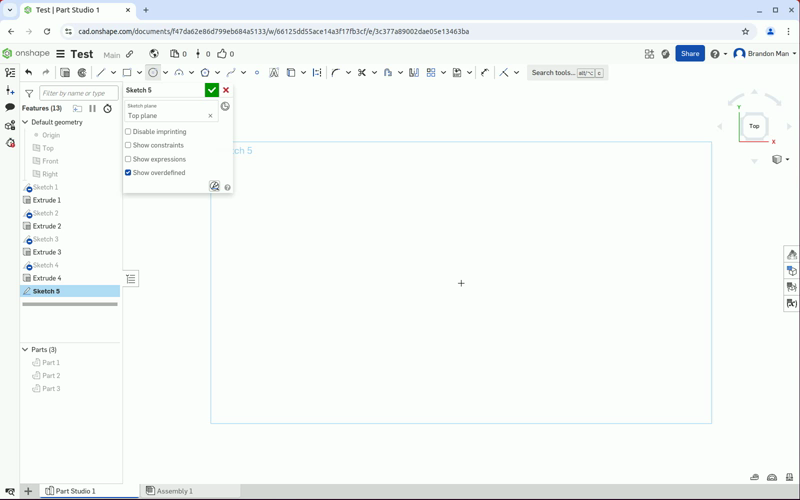
click(461, 282)
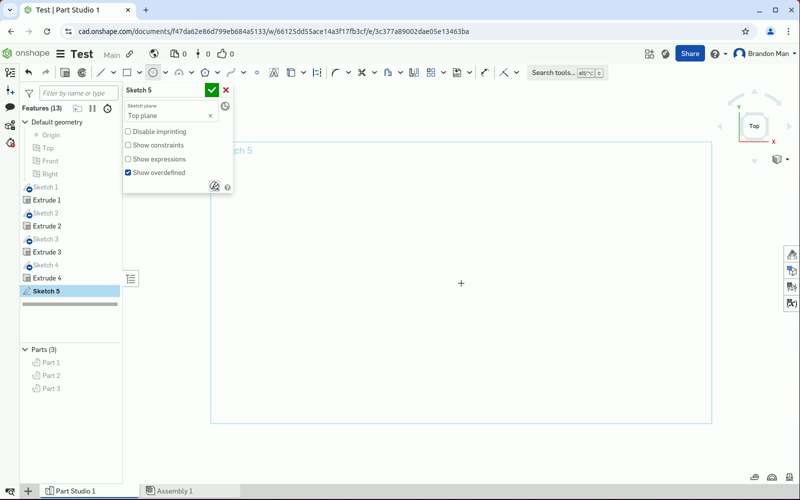
key_up(shift)
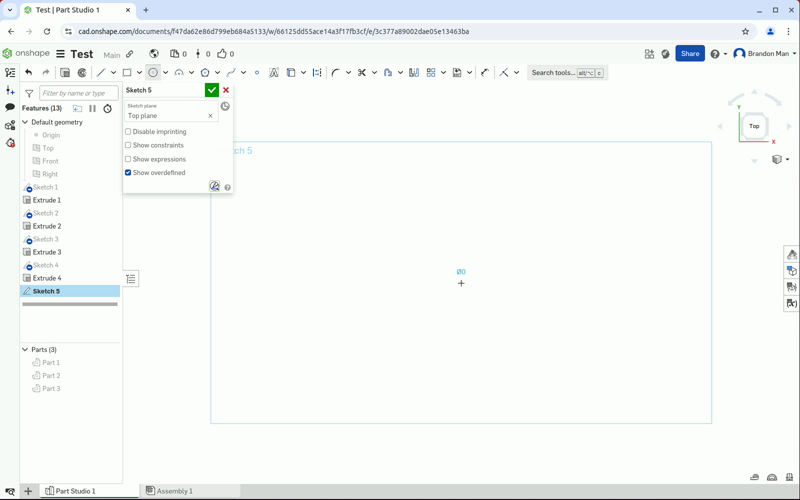
mouse_move(499, 282)
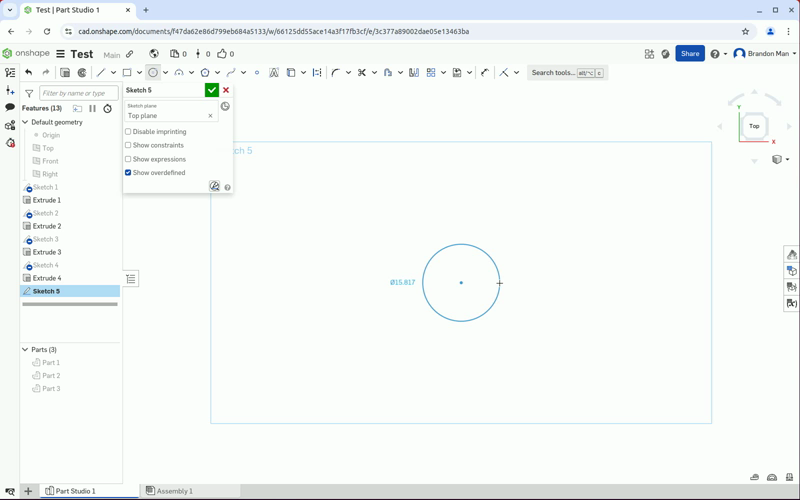
click(499, 282)
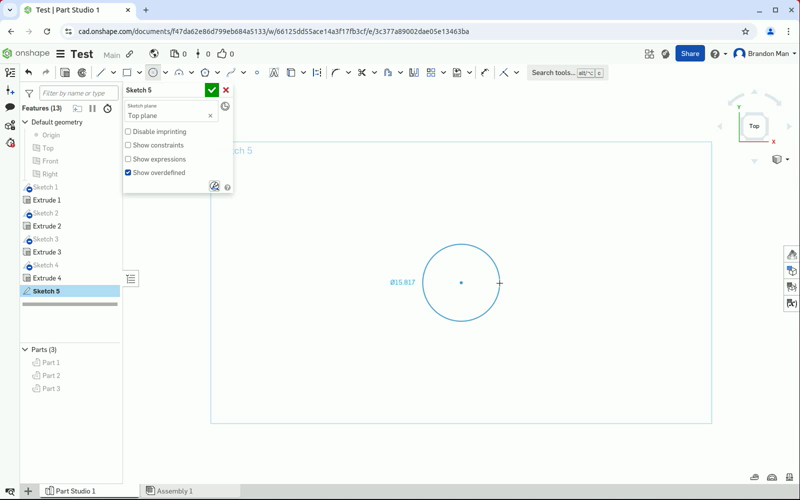
key(esc)
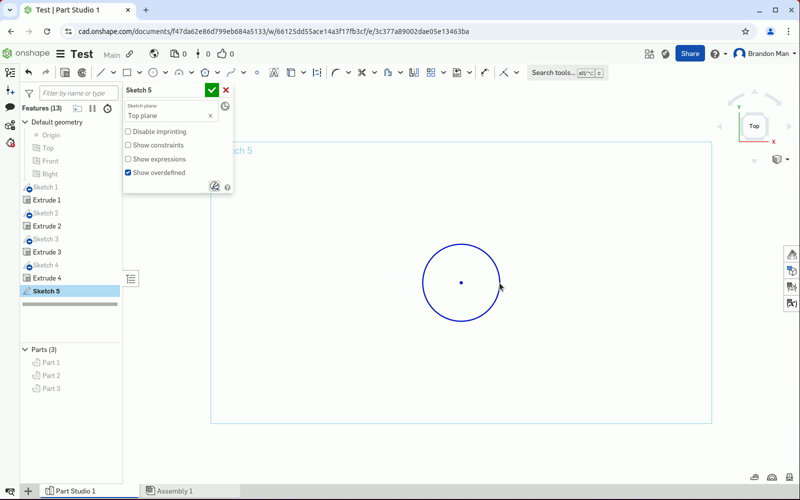
key(c)
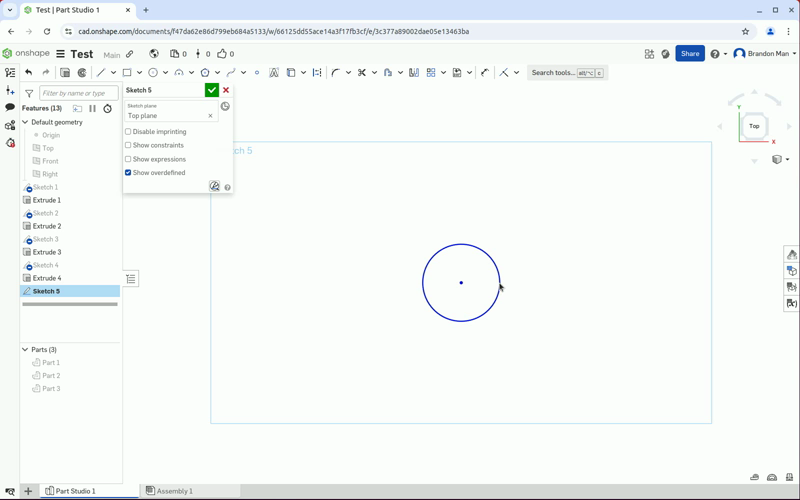
key_down(shift)
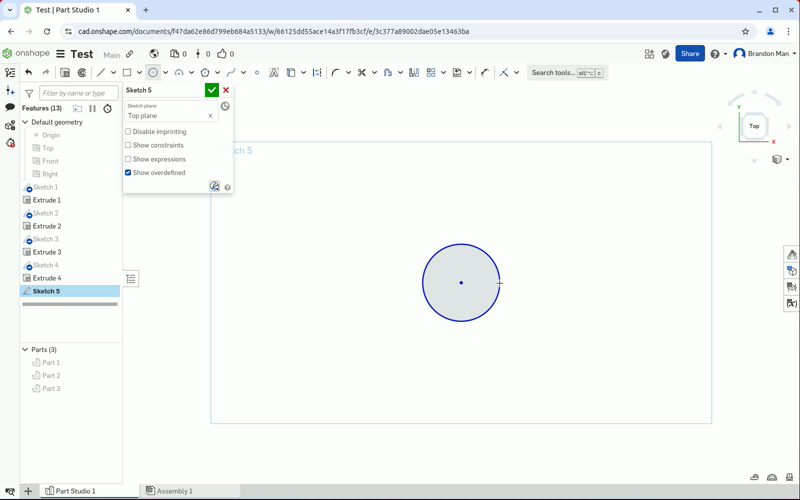
mouse_move(461, 282)
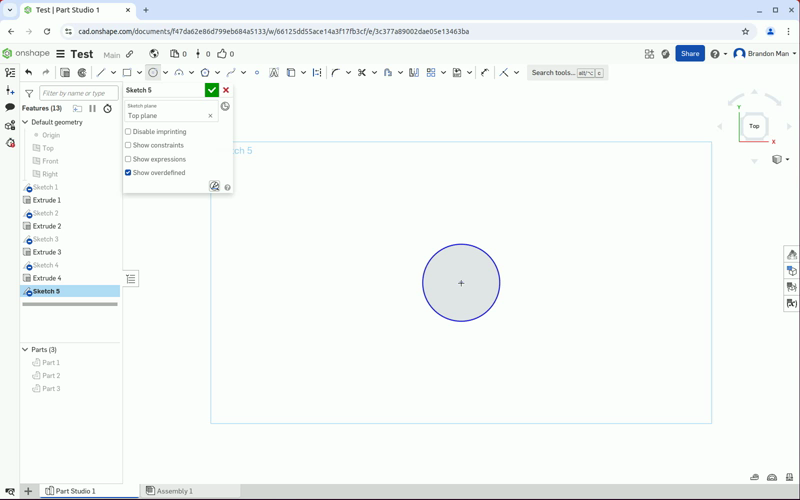
click(461, 282)
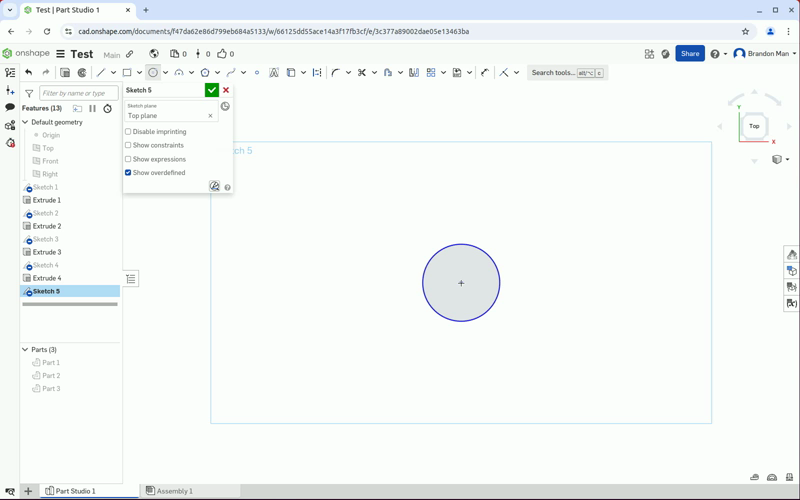
key_up(shift)
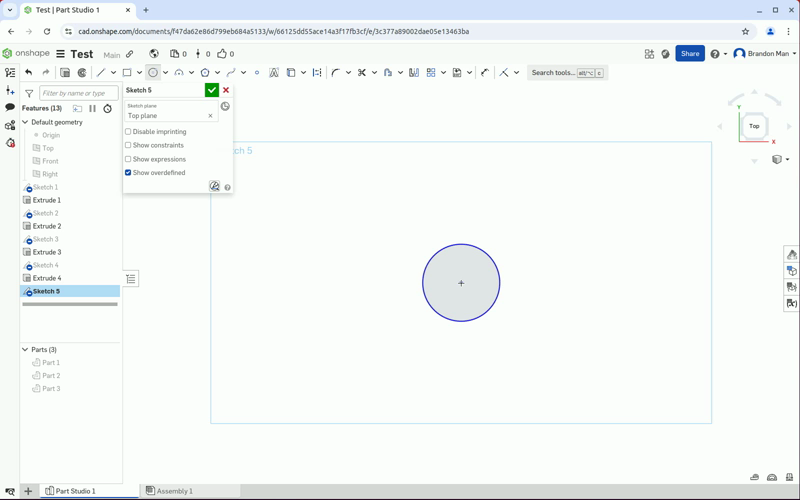
mouse_move(487, 282)
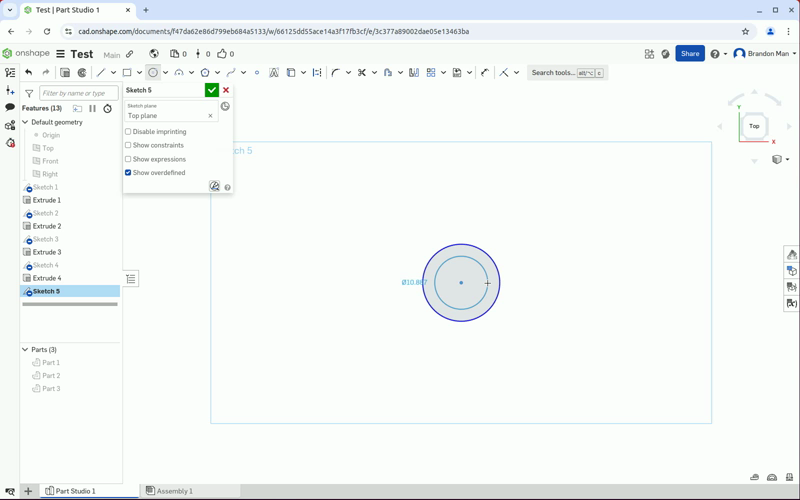
click(487, 282)
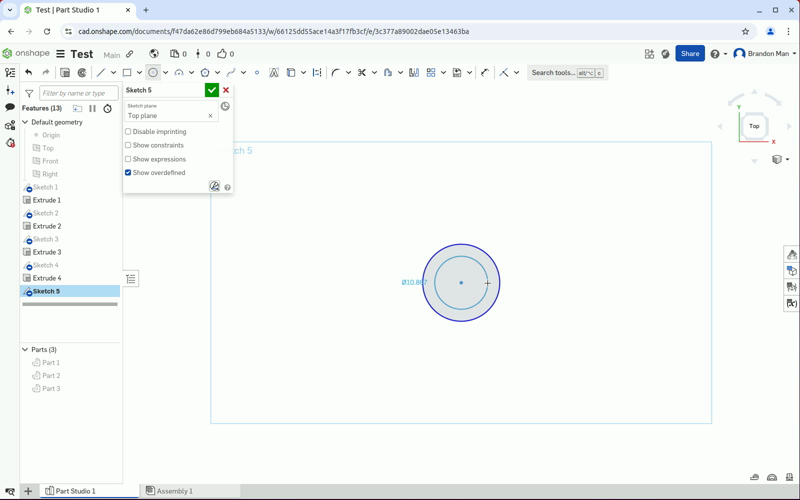
key(esc)
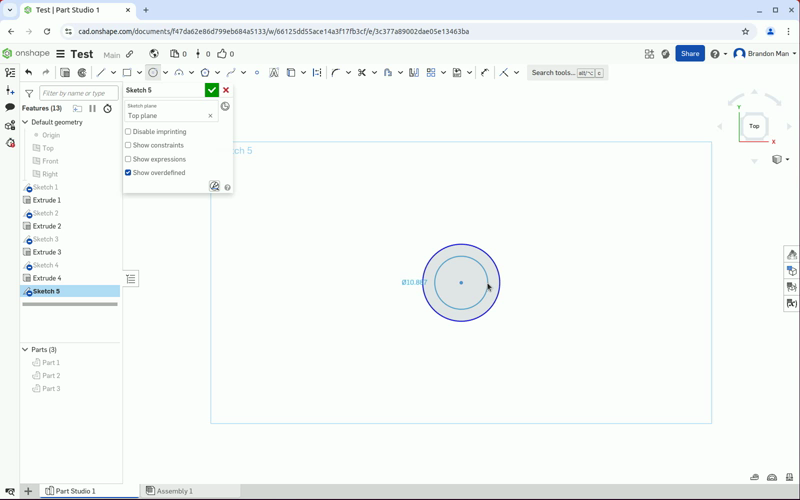
mouse_move(428, 277)
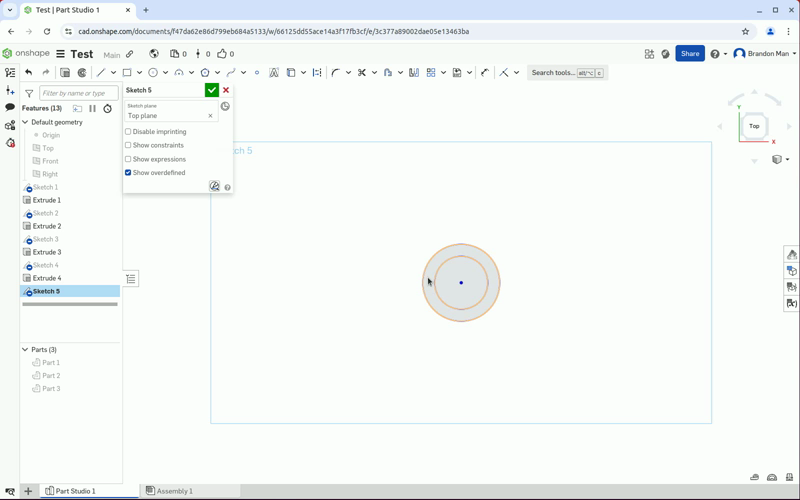
click(428, 277)
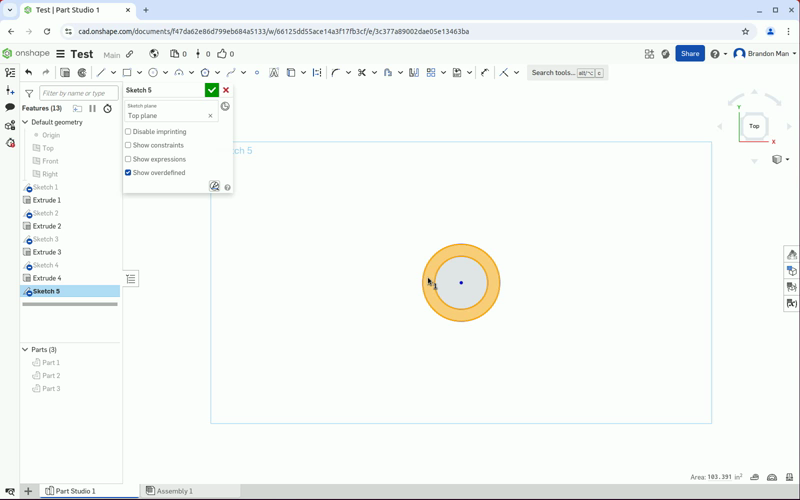
mouse_move(73, 352)
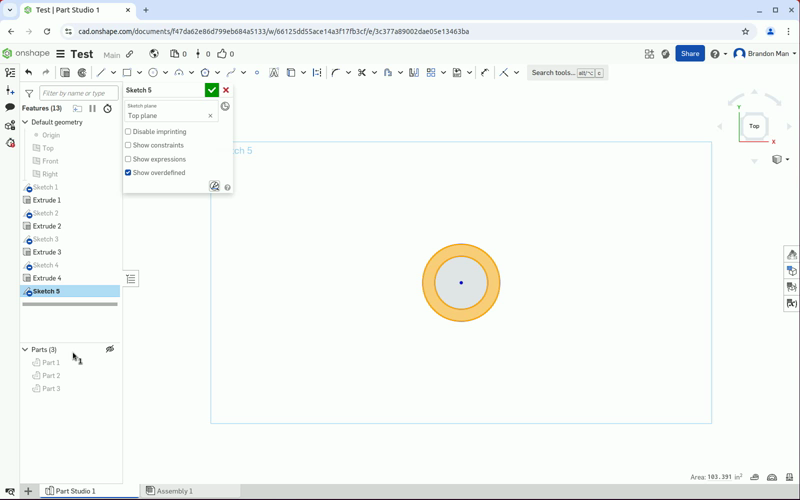
key(shift+y)
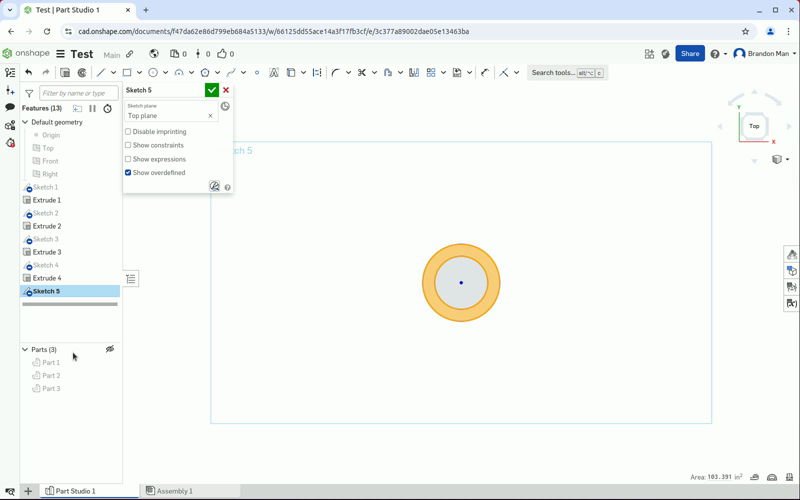
key(shift+e)
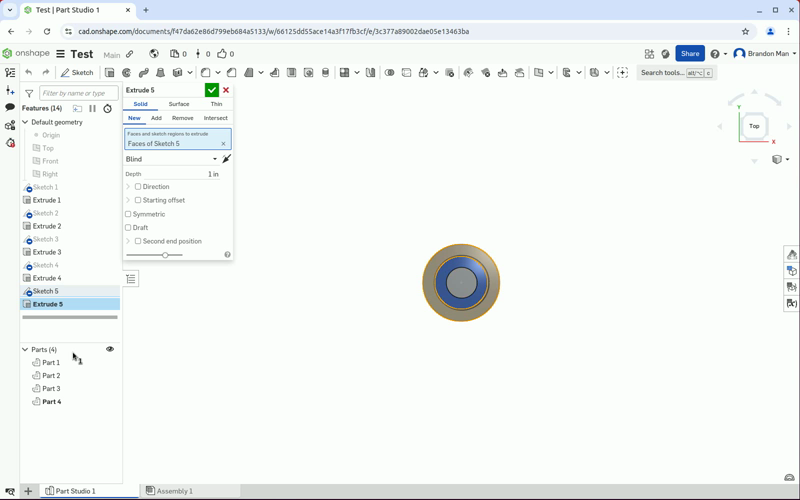
mouse_move(143, 106)
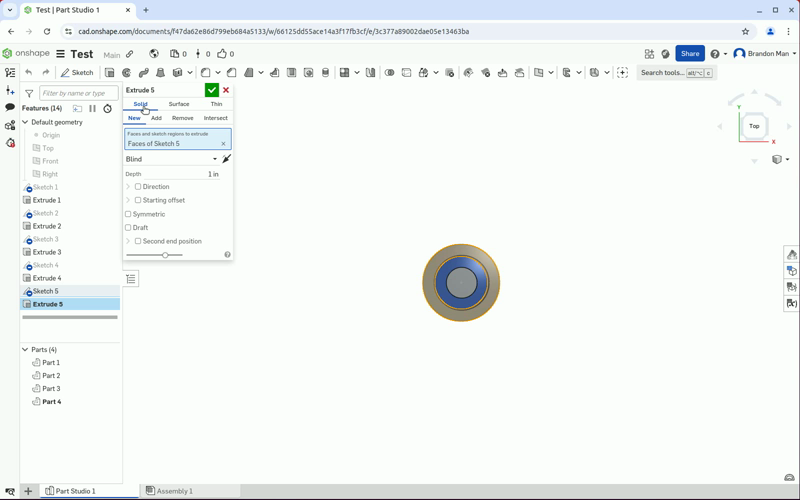
click(143, 106)
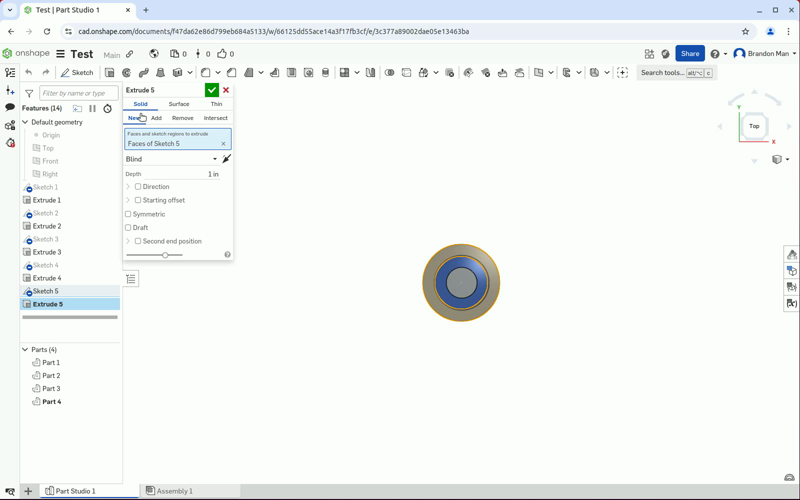
mouse_move(137, 120)
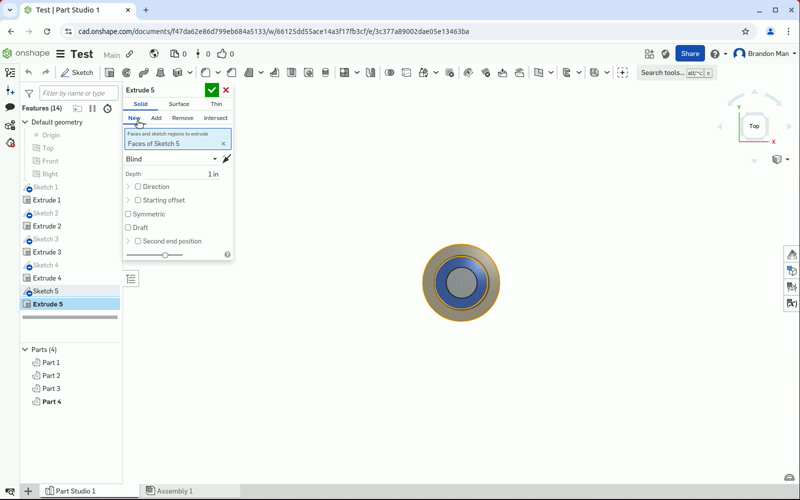
click(137, 120)
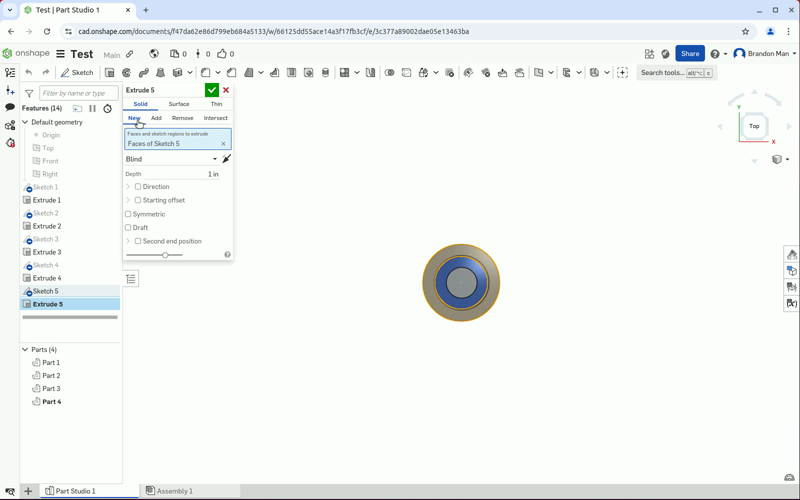
key(tab, 4)
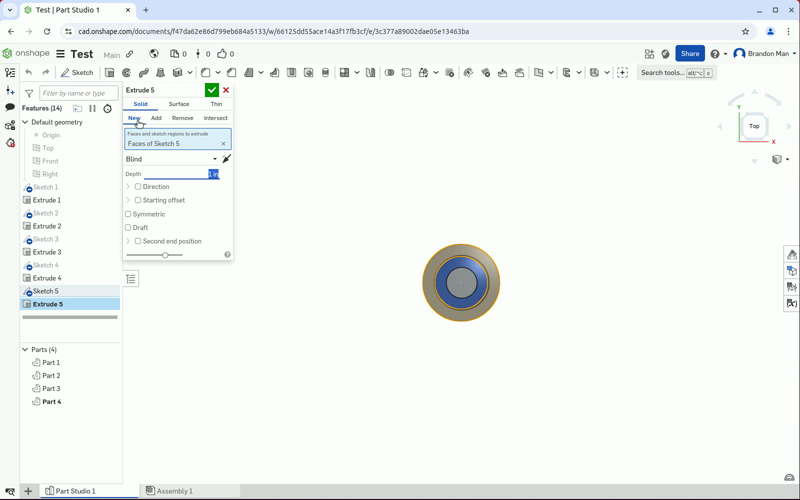
text(7.703)
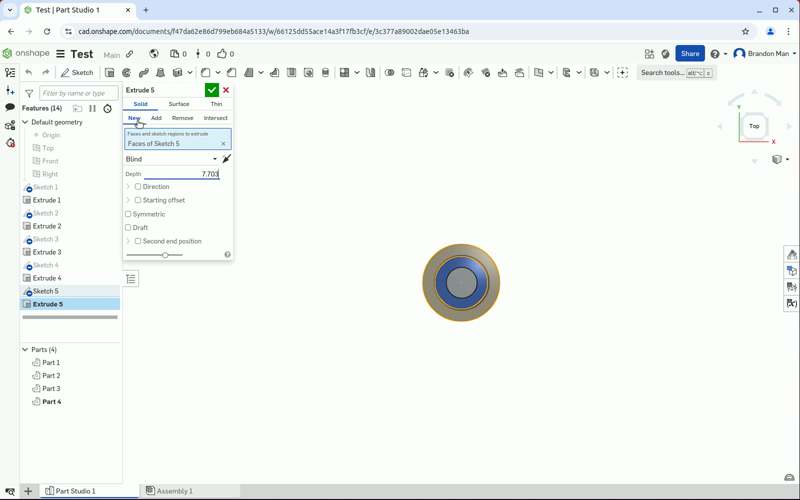
key(enter)
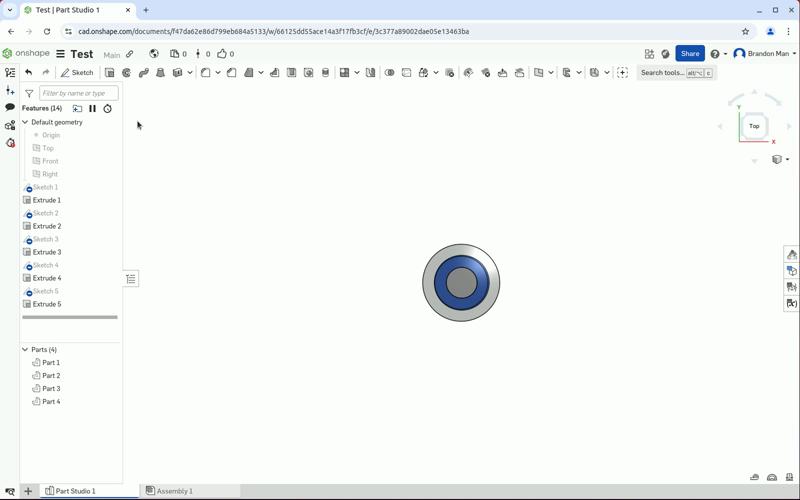
key(shift+h)
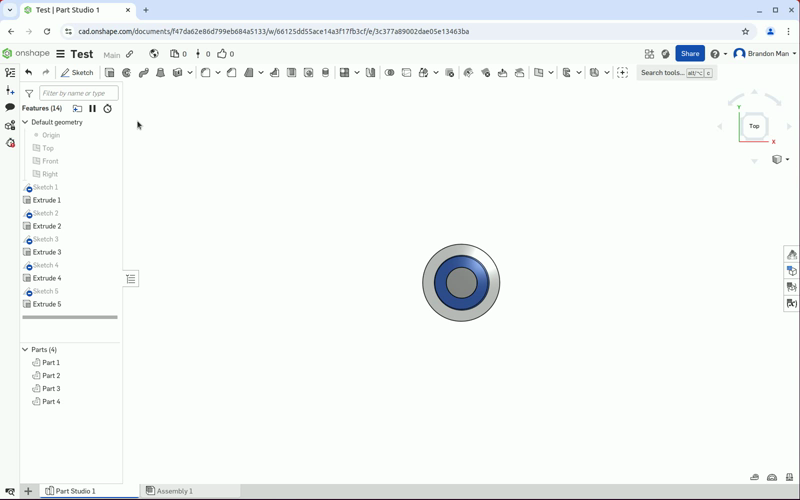
key(shift+h)
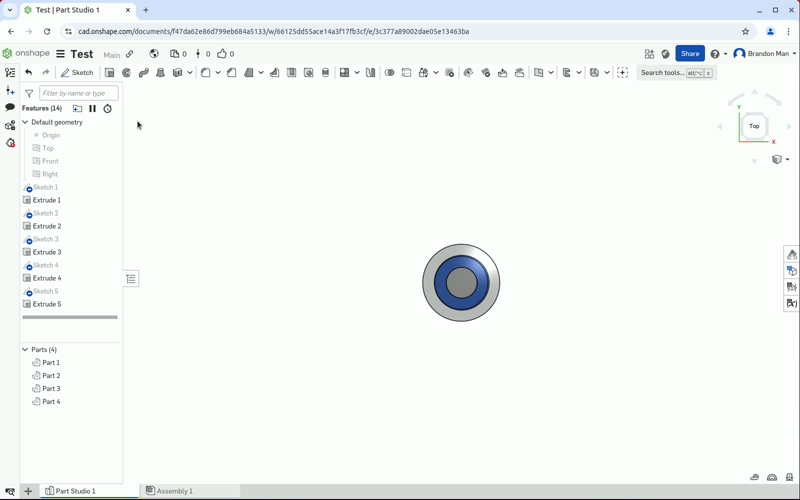
key(shift+7)
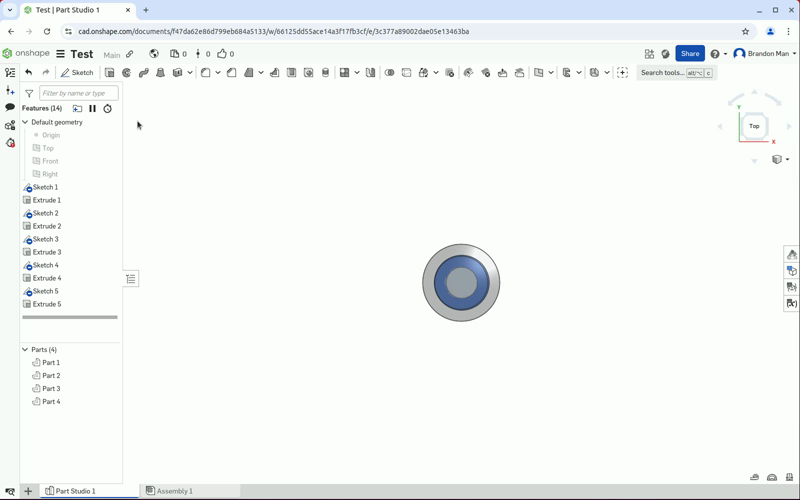
key(up, 3)
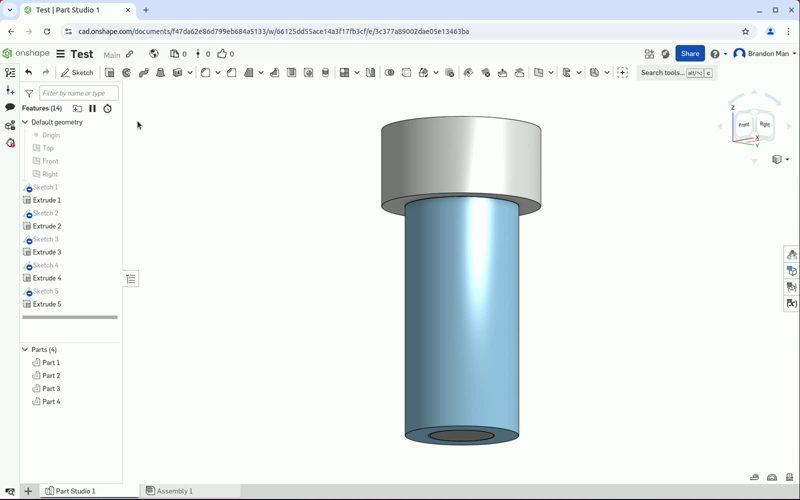
key(left, 3)
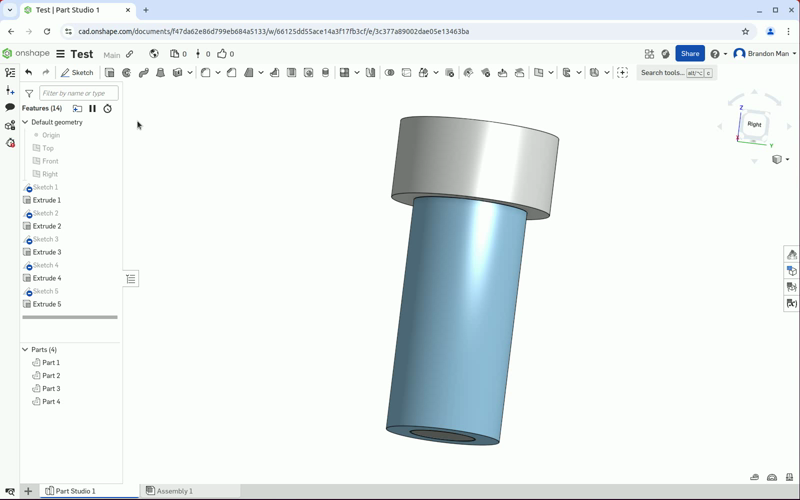
key(right, 3)
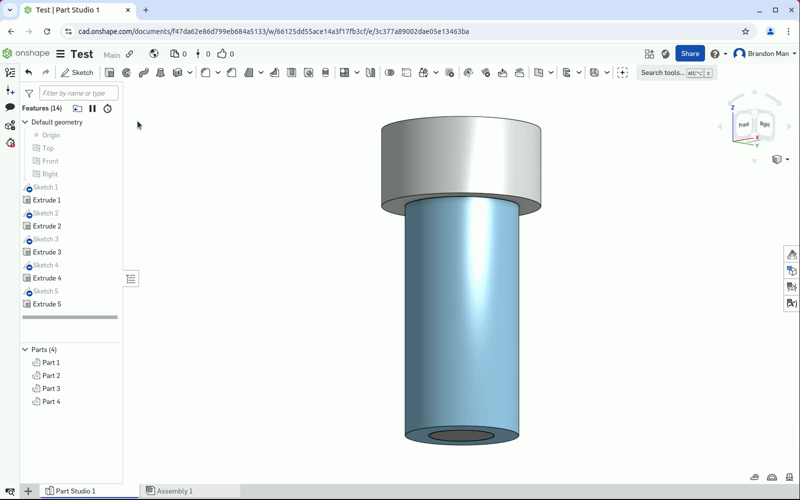
key(down, 3)
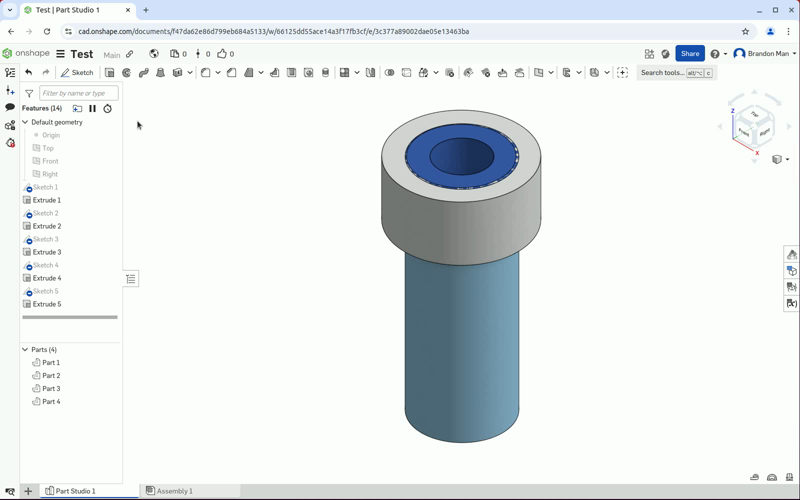
mouse_move(73, 189)
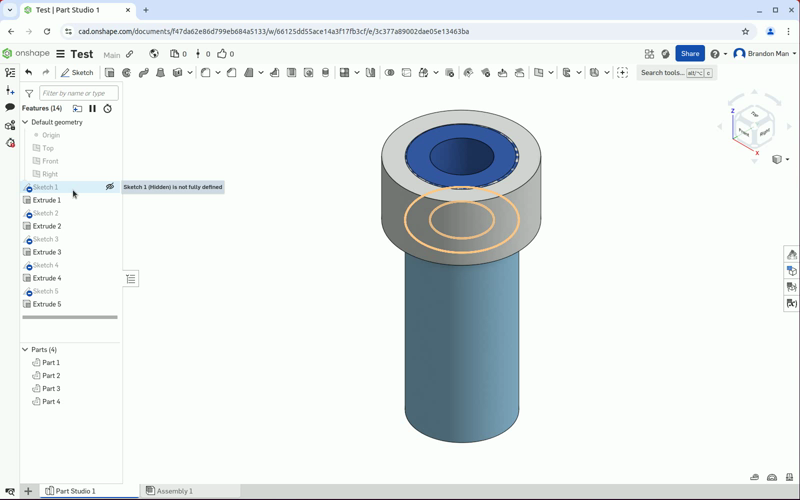
click(73, 189)